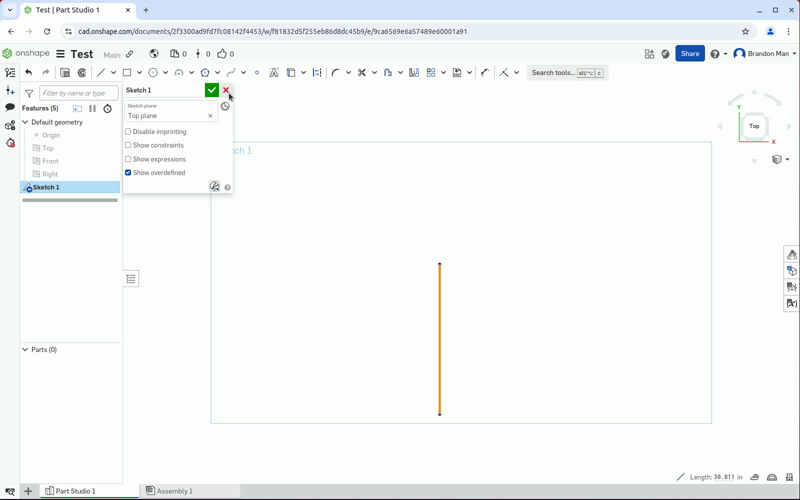
key(shift+h)
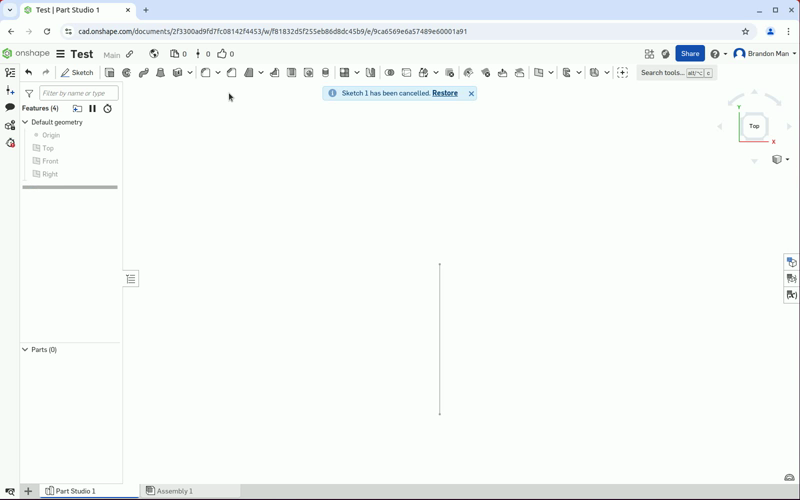
mouse_move(73, 352)
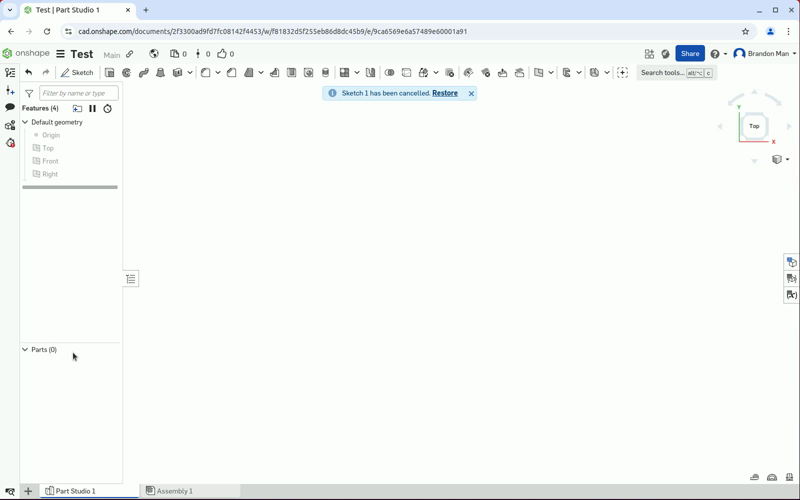
key(y)
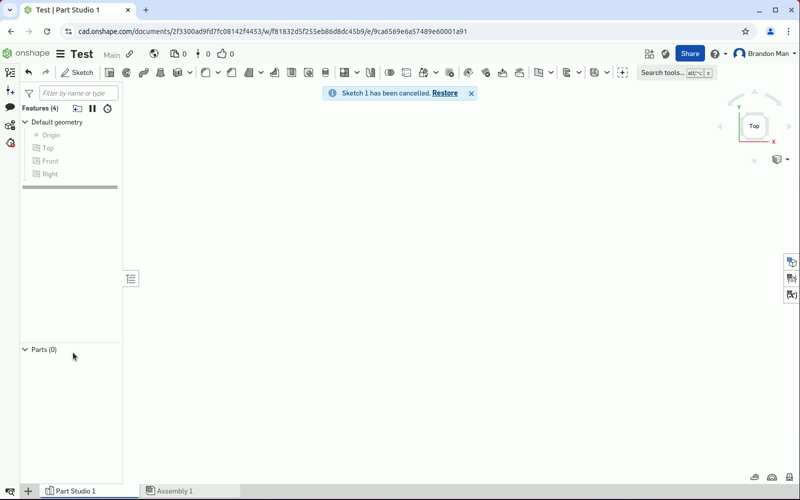
key(shift+p)
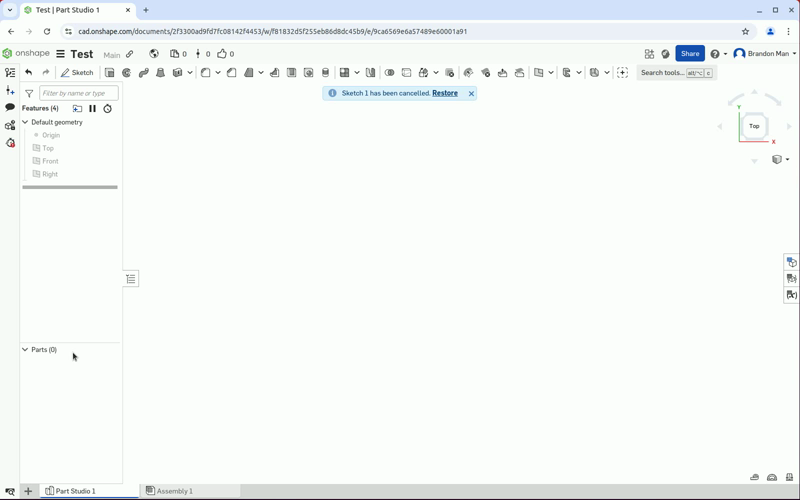
key(space)
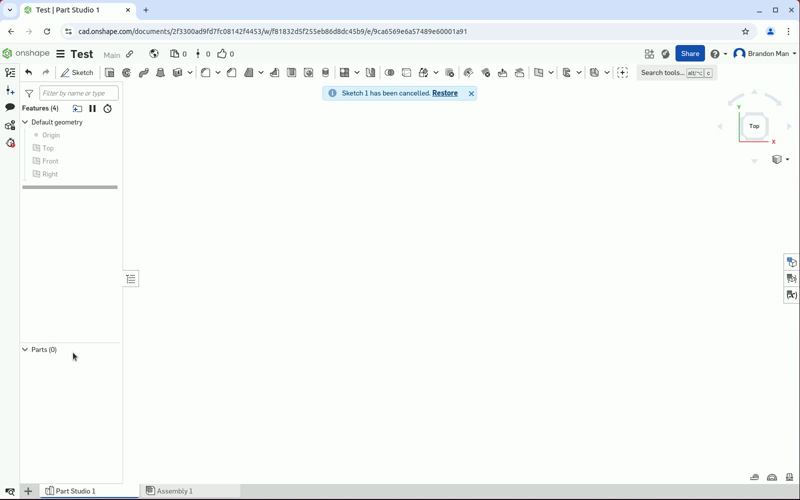
key_down(shift)
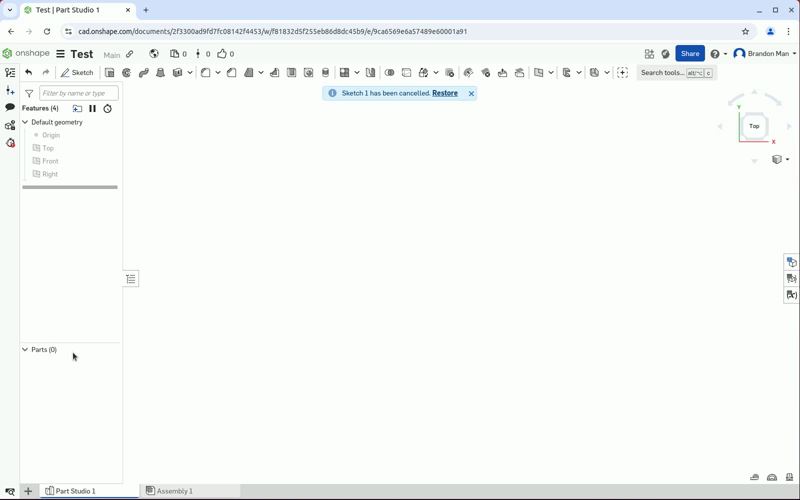
key(up)
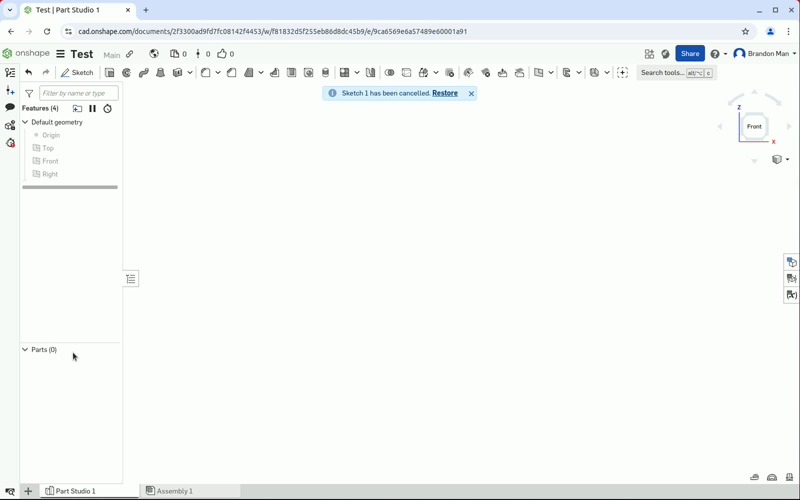
key_up(shift)
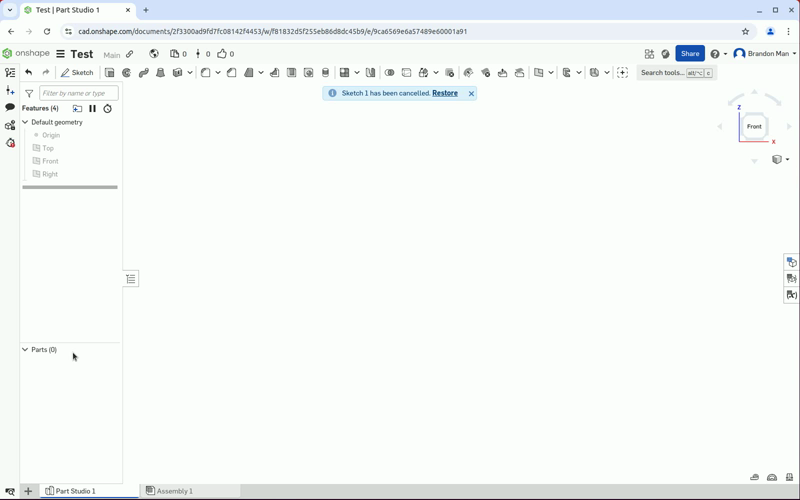
mouse_move(73, 352)
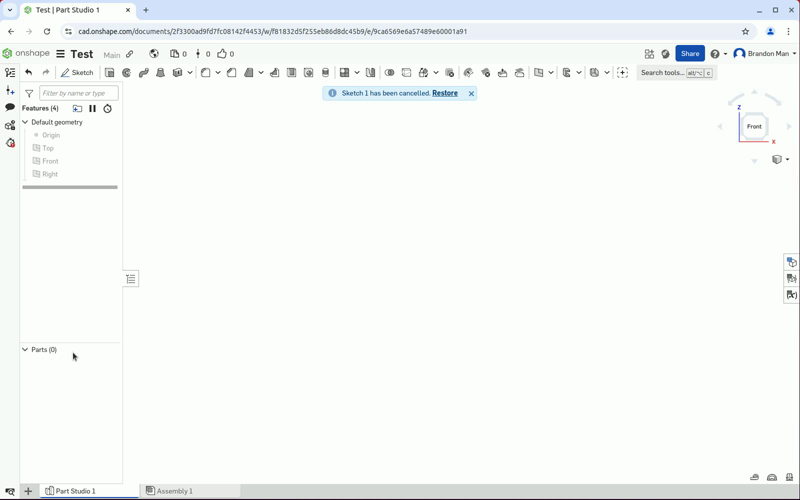
key(shift+y)
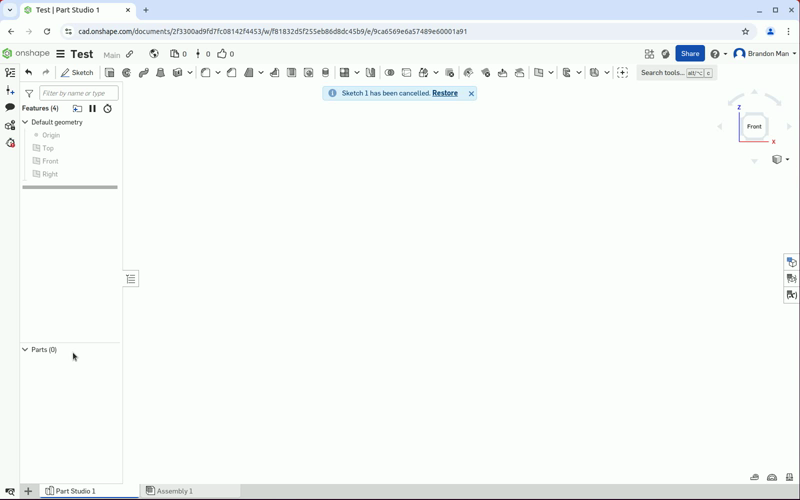
key(shift+s)
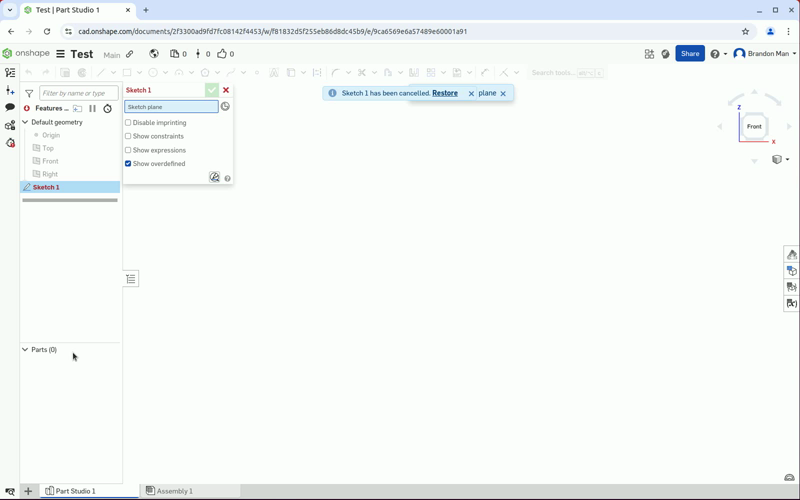
mouse_move(73, 163)
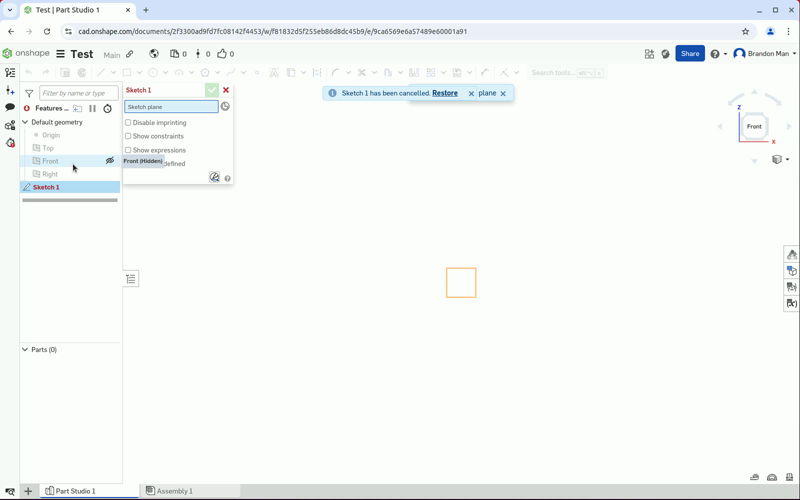
click(73, 163)
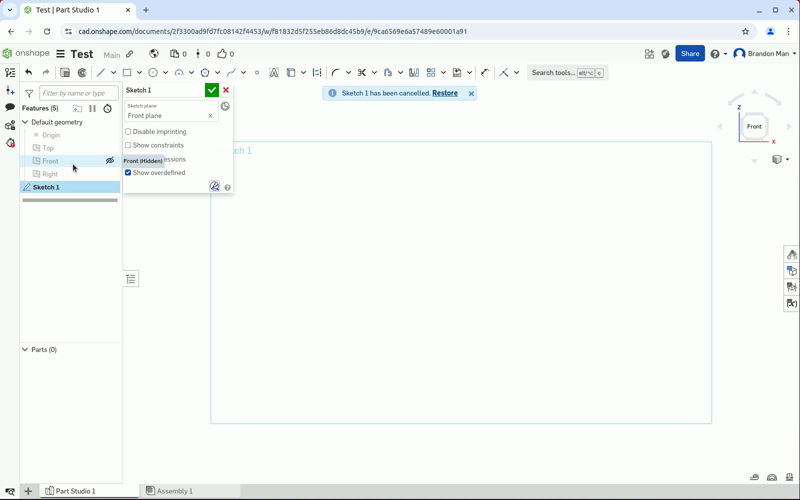
mouse_move(73, 352)
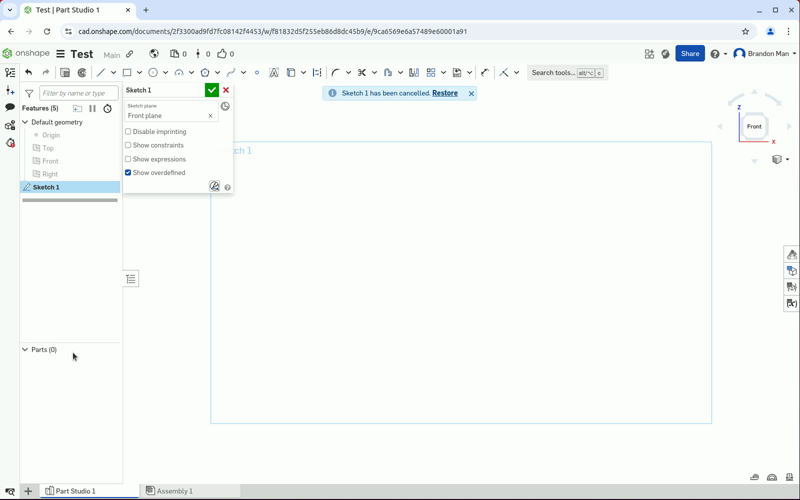
key(y)
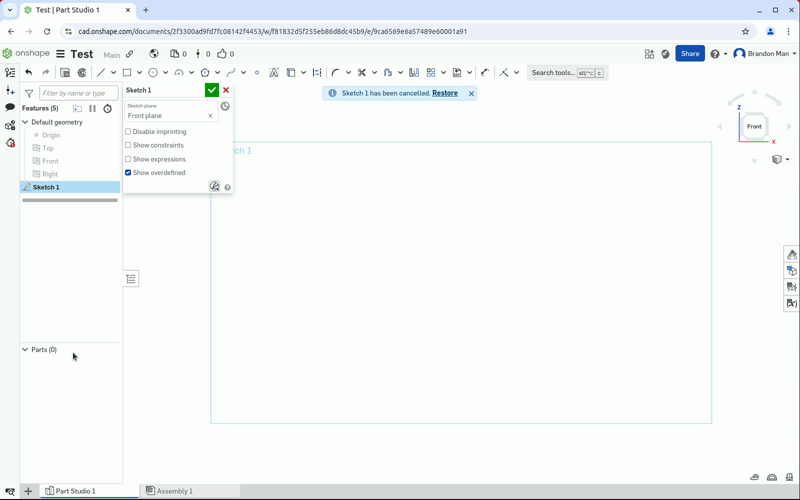
key(l)
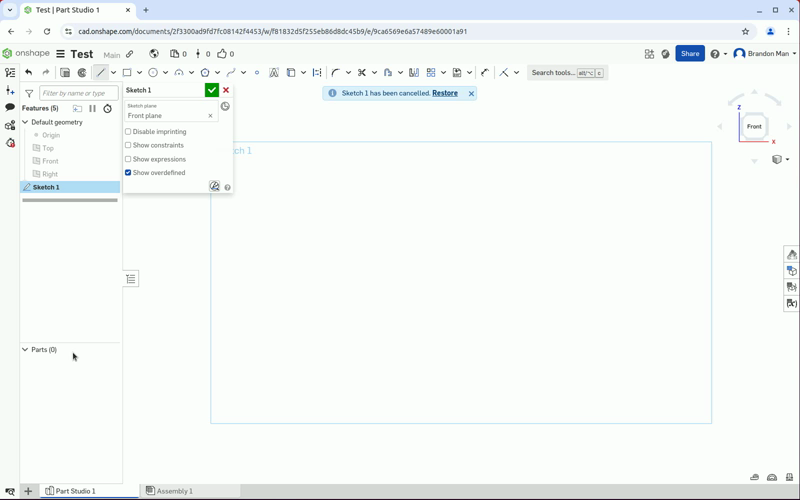
key_down(shift)
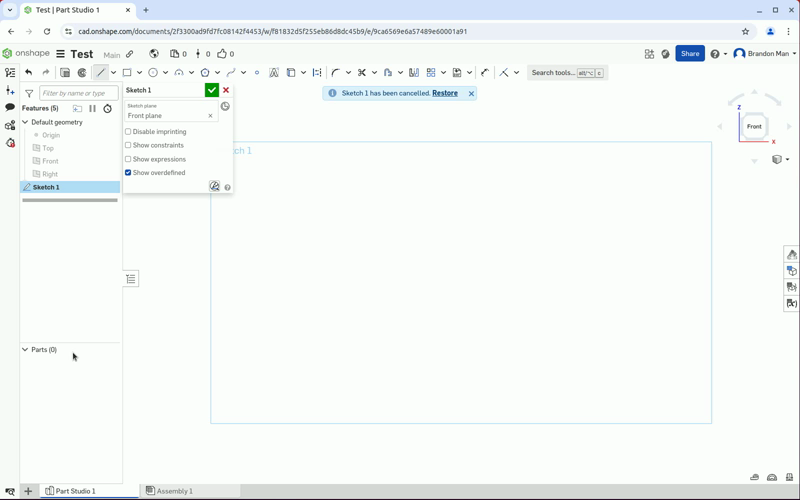
mouse_move(348, 334)
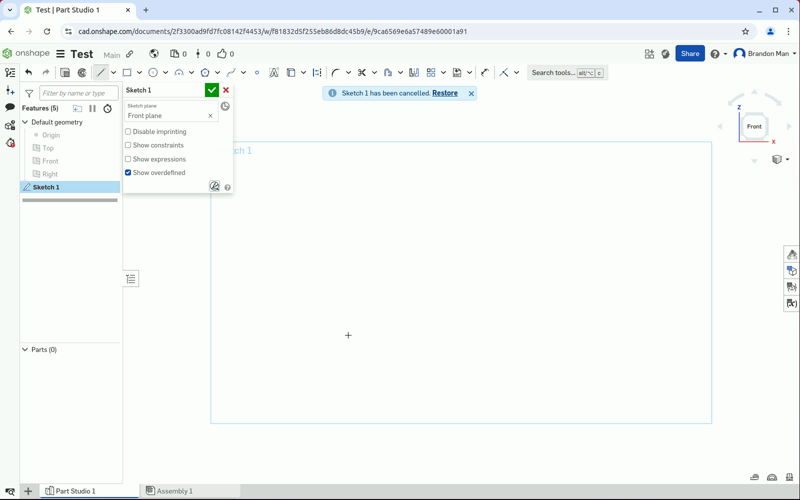
click(348, 334)
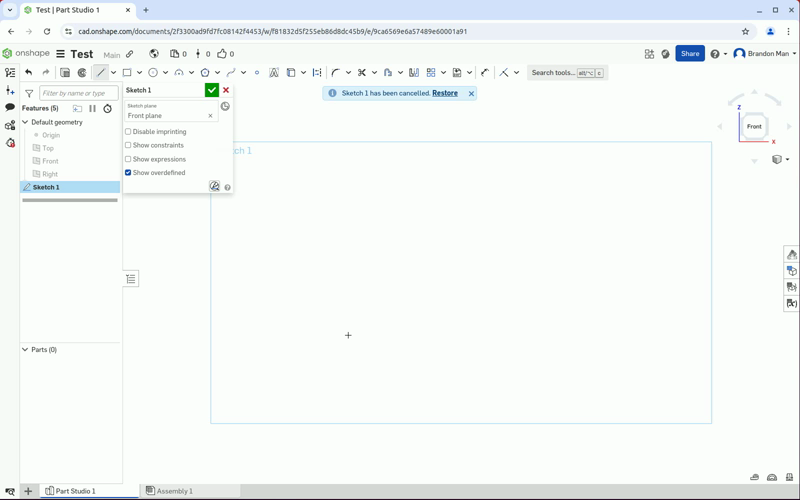
key_up(shift)
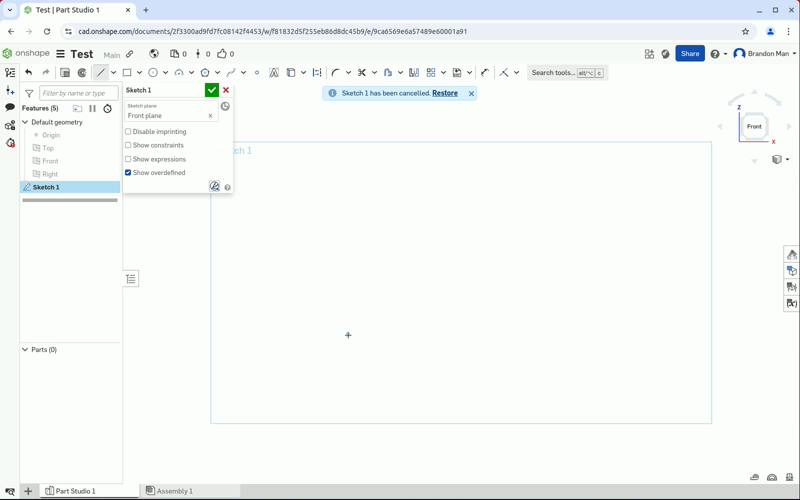
key_down(shift)
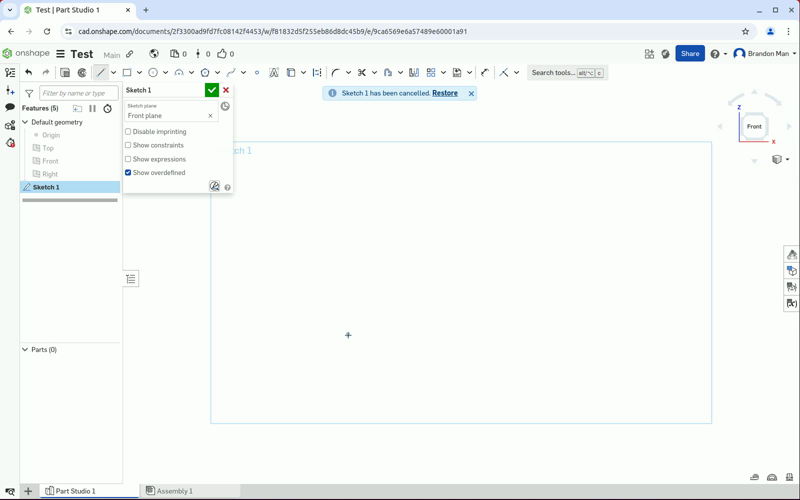
mouse_move(572, 334)
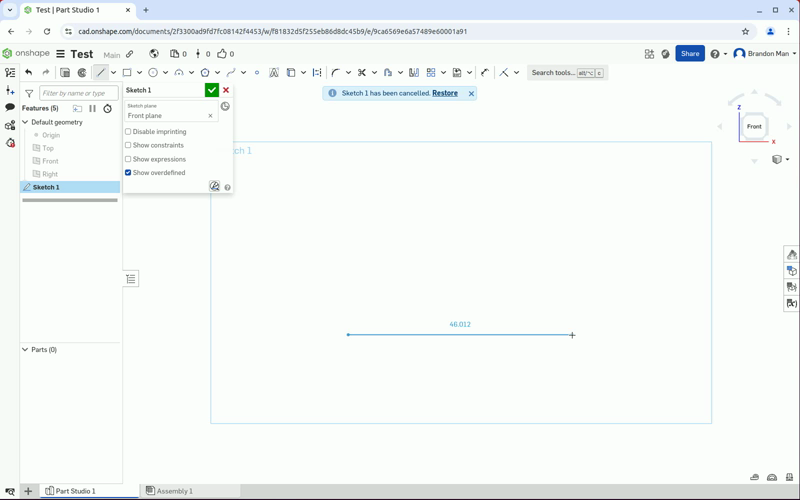
click(572, 334)
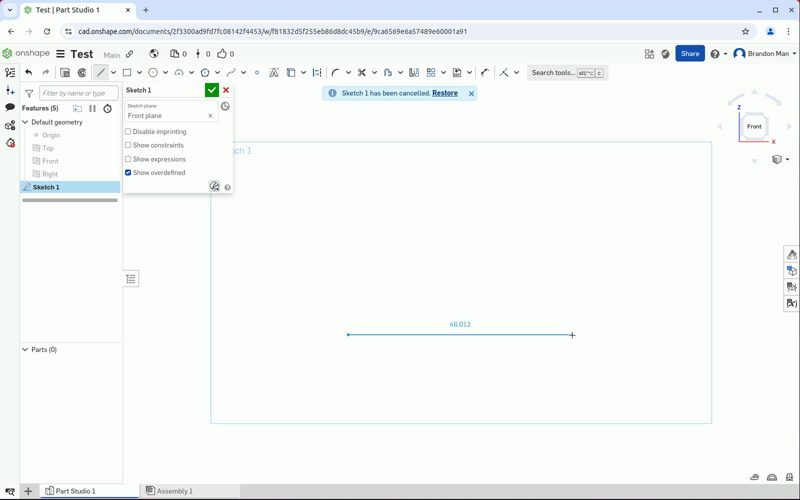
key_up(shift)
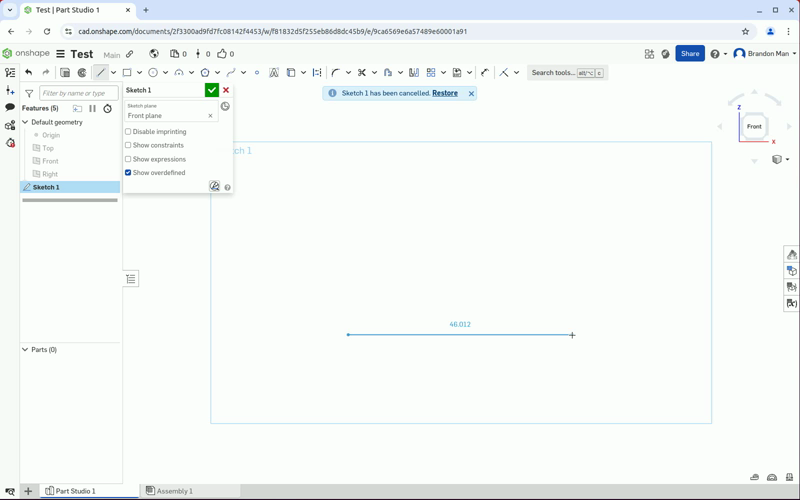
key_down(shift)
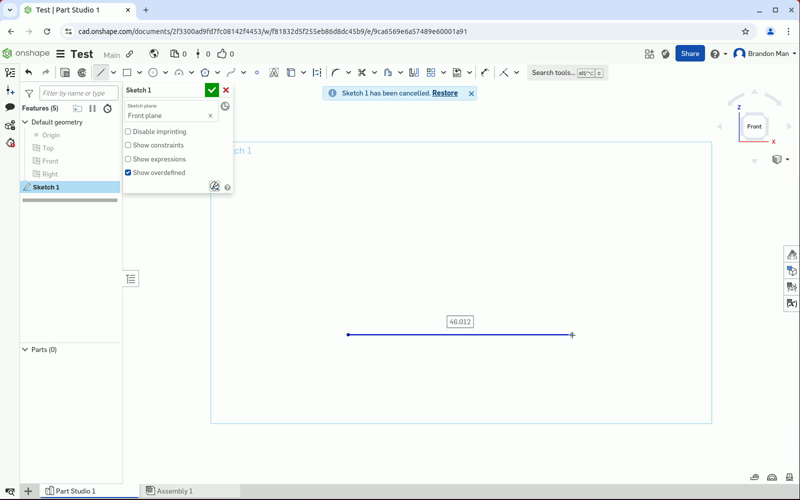
mouse_move(572, 230)
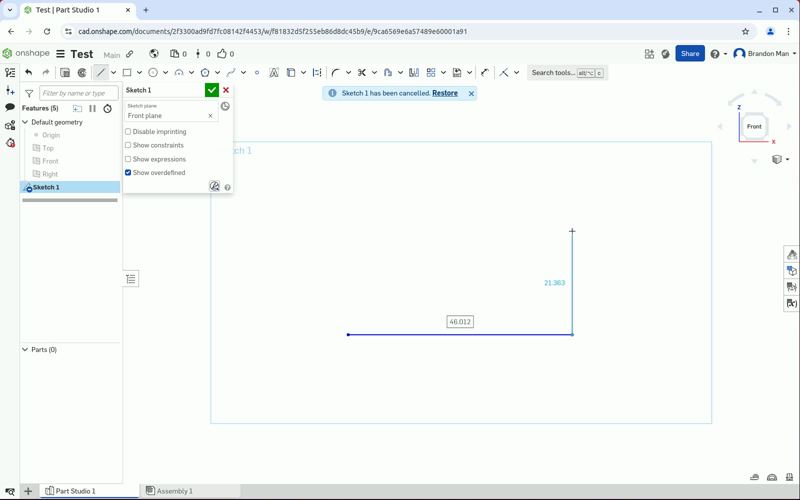
click(572, 230)
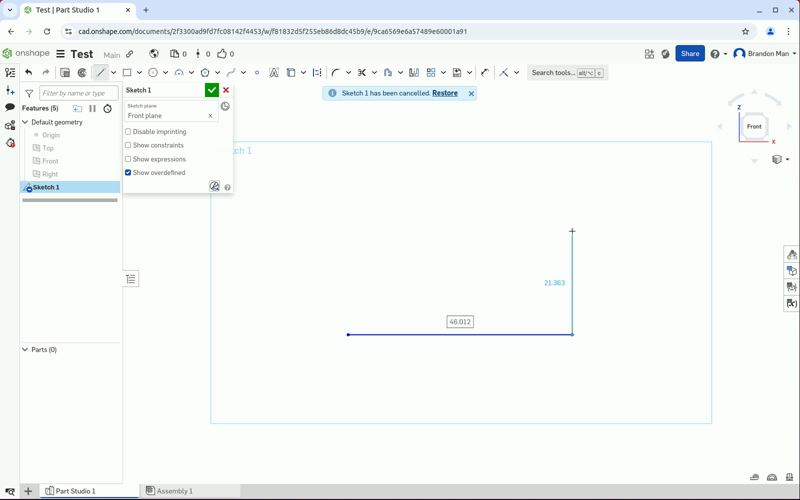
key_up(shift)
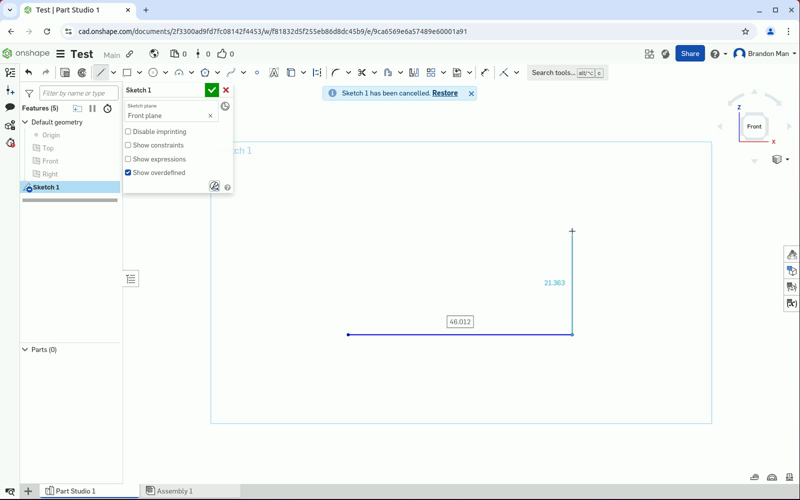
key_down(shift)
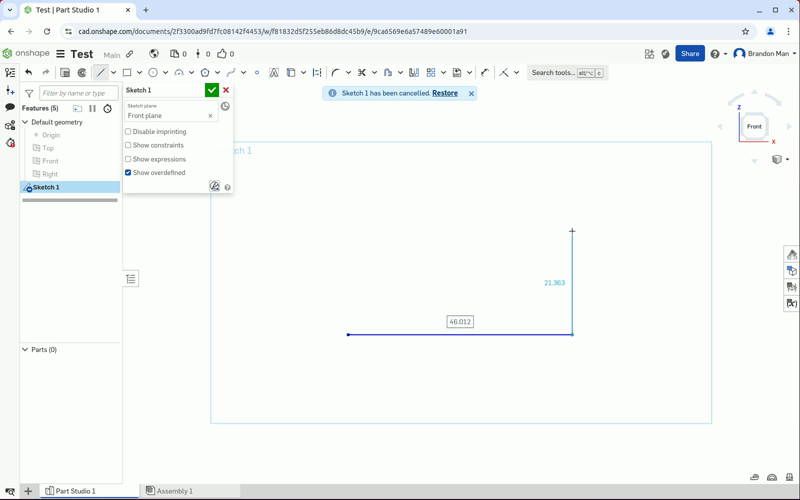
mouse_move(348, 230)
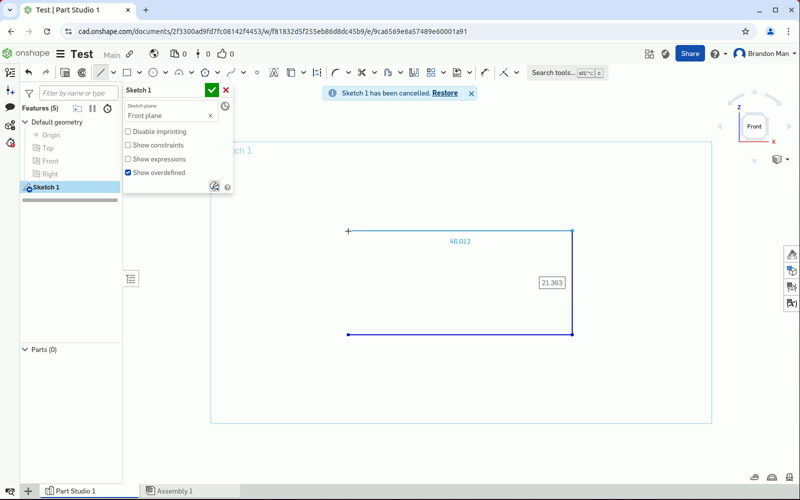
click(348, 230)
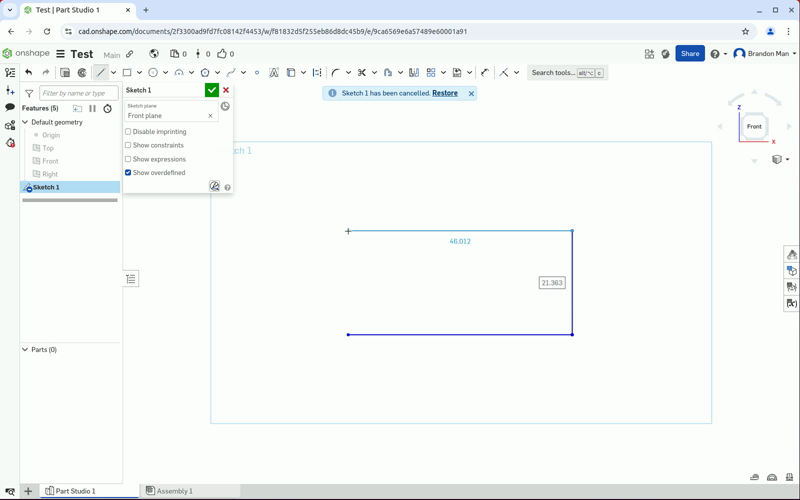
key_up(shift)
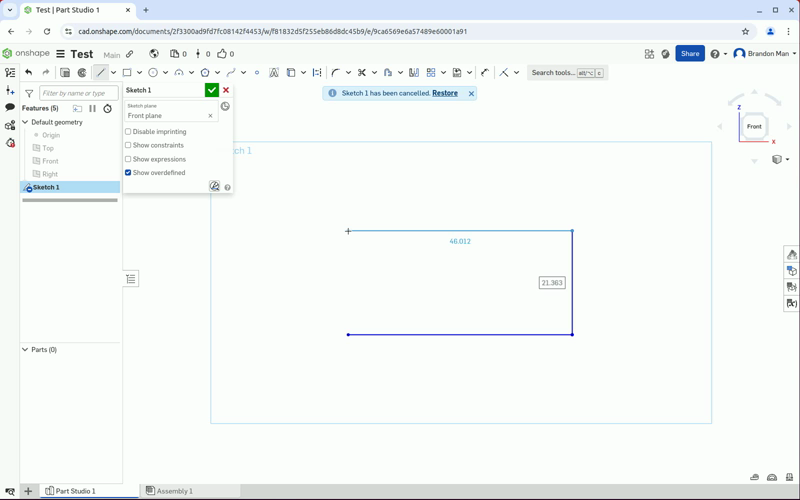
key_down(shift)
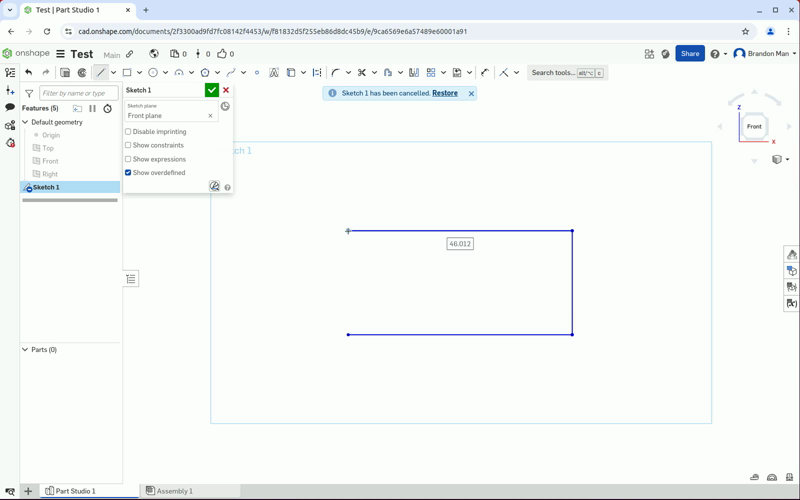
mouse_move(348, 334)
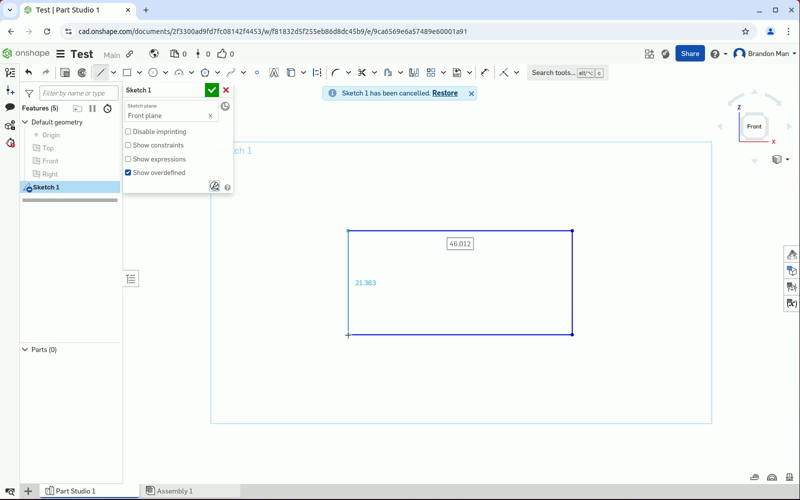
key_up(shift)
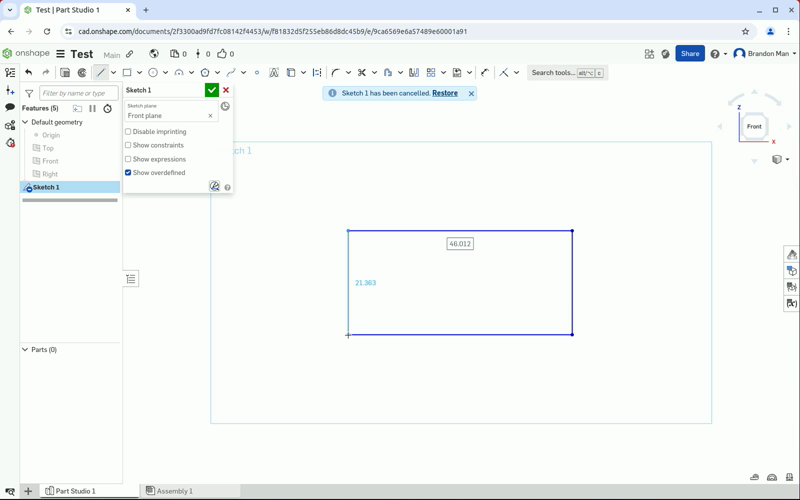
click(348, 334)
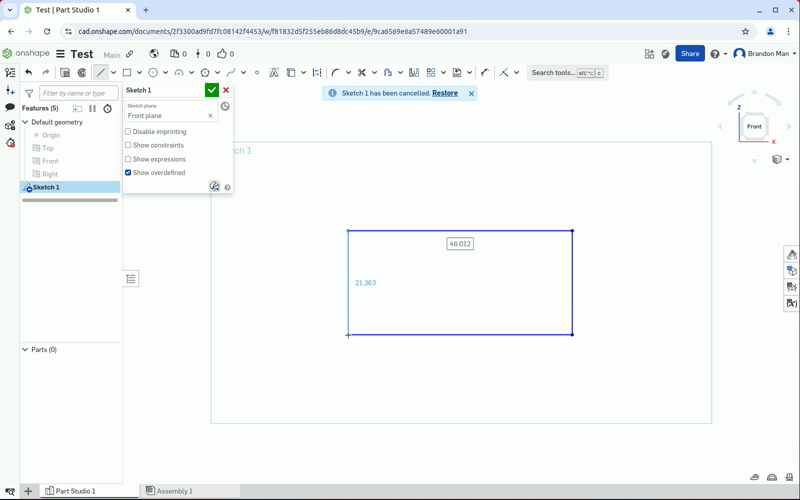
key(esc)
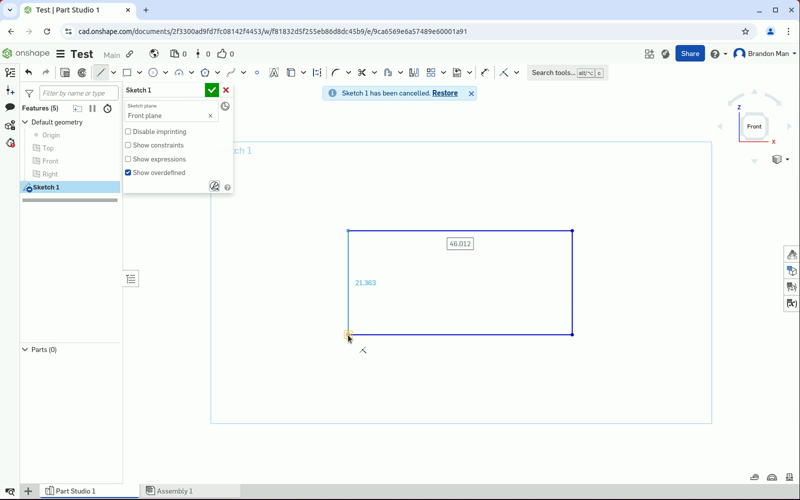
mouse_move(553, 259)
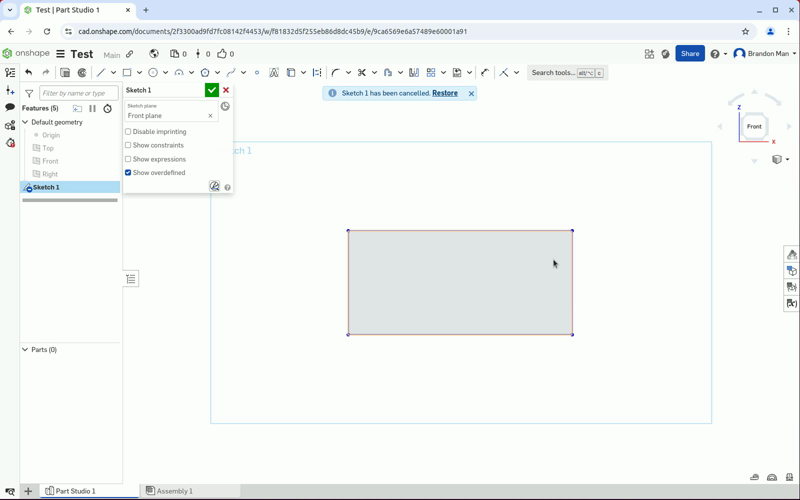
click(553, 259)
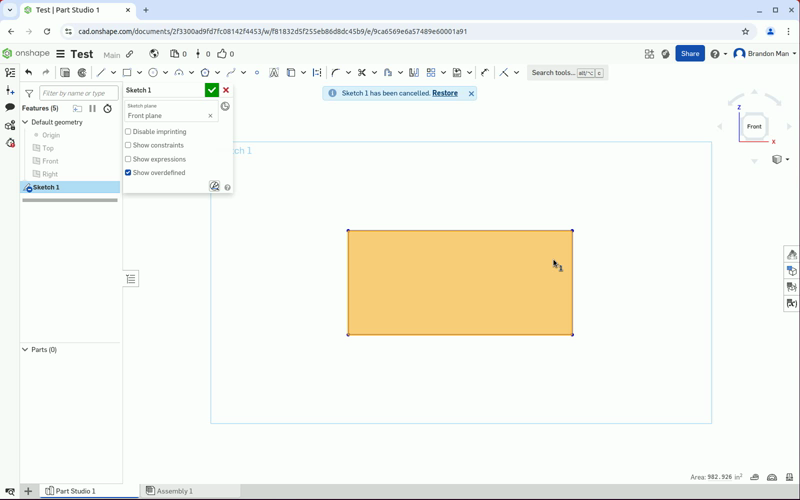
mouse_move(73, 352)
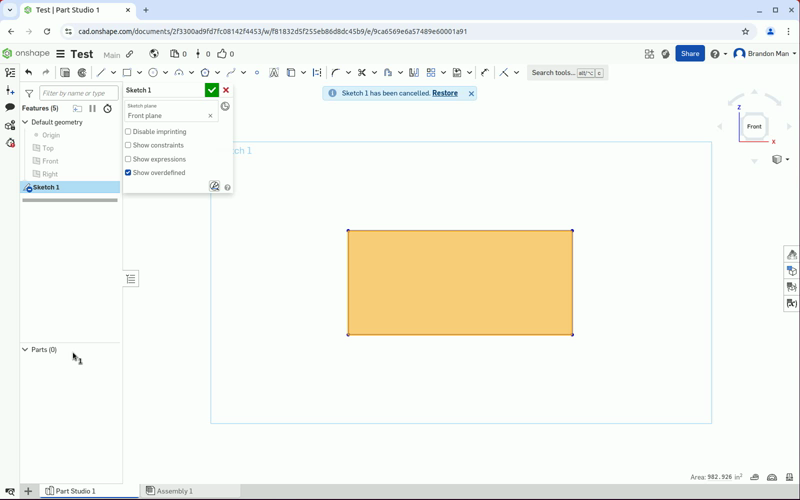
key(shift+y)
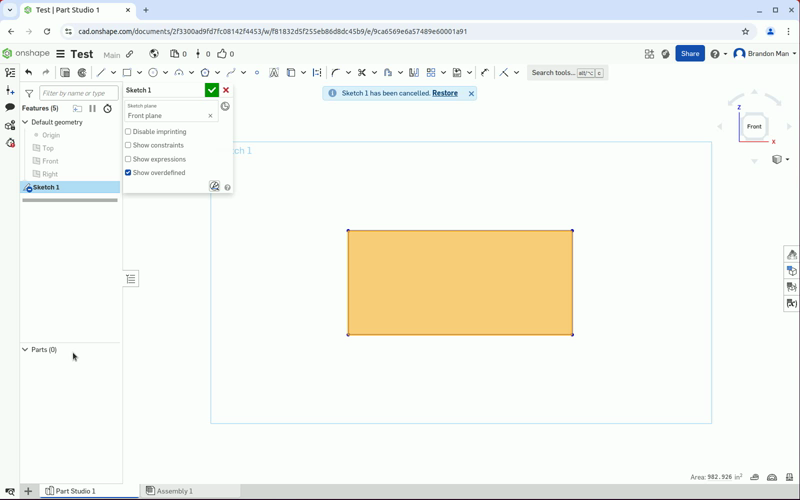
key(shift+e)
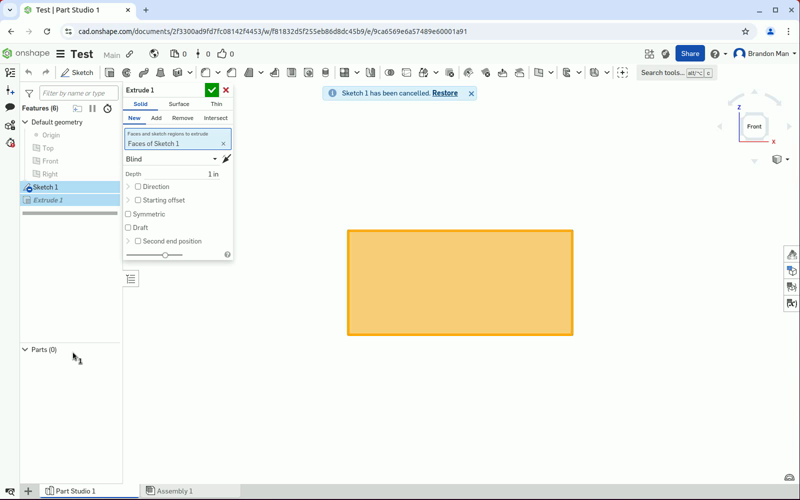
mouse_move(143, 106)
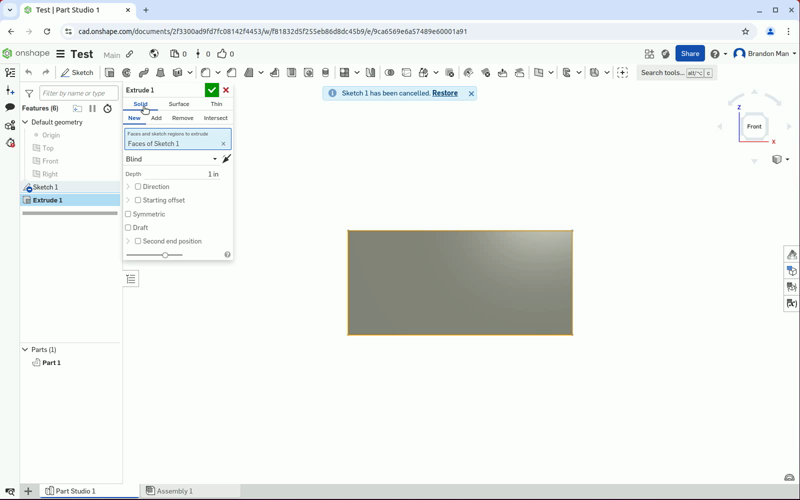
click(143, 106)
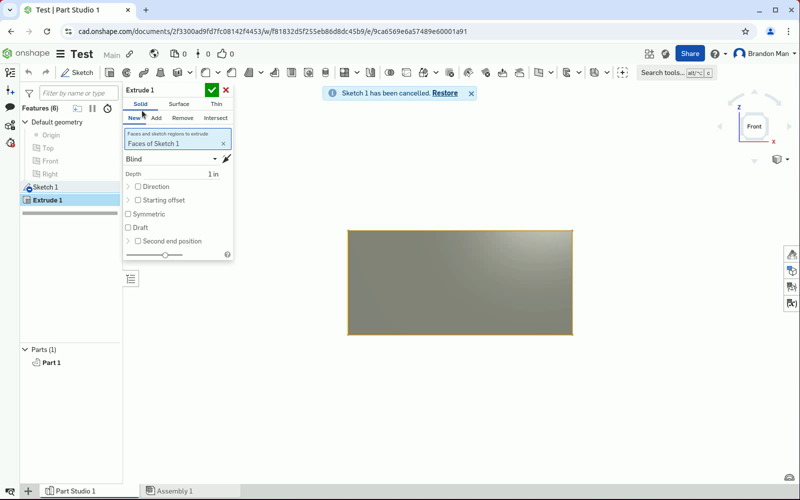
mouse_move(137, 120)
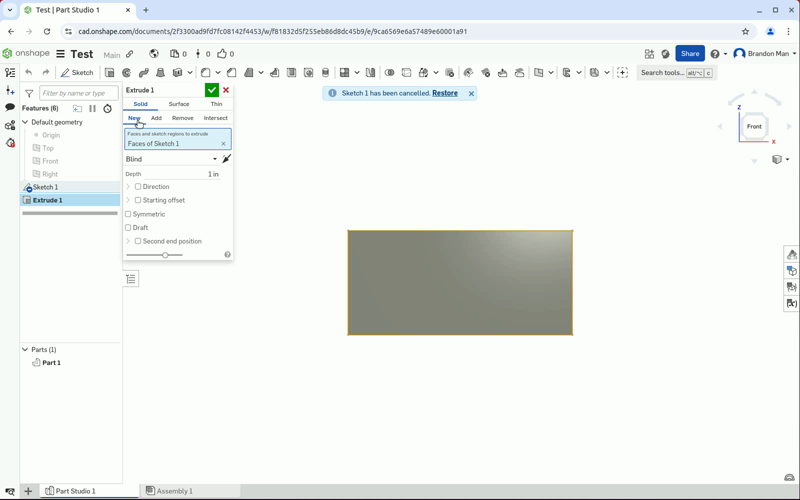
click(137, 120)
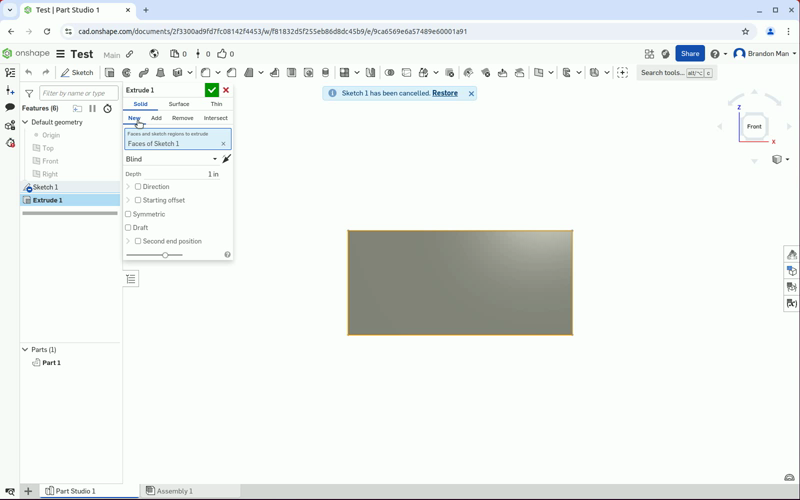
key(tab, 4)
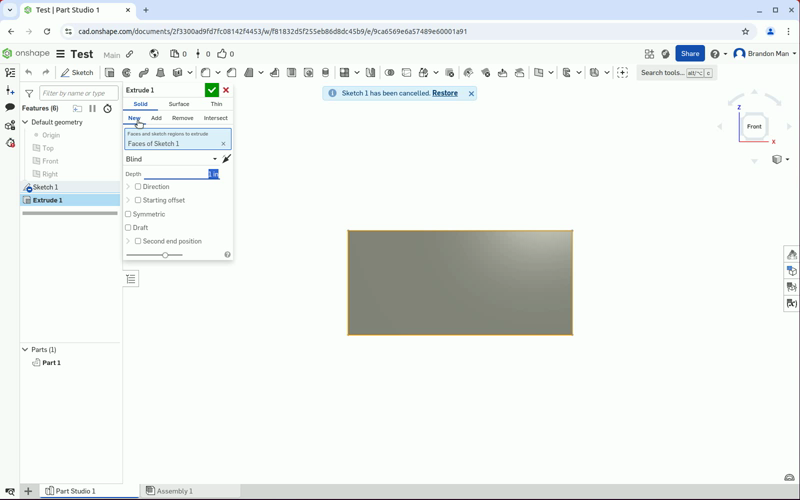
text(0.241)
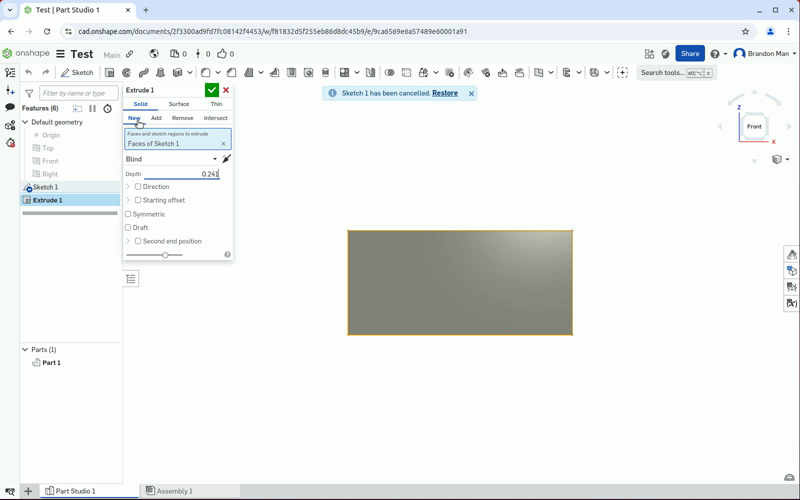
key(enter)
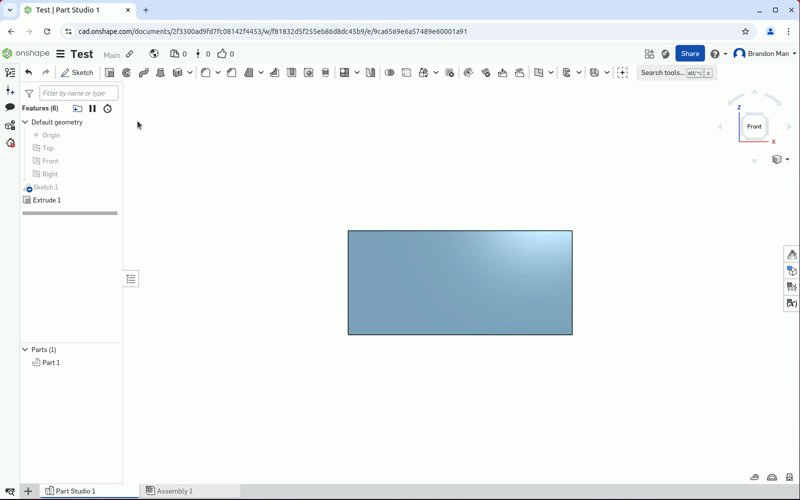
key(shift+h)
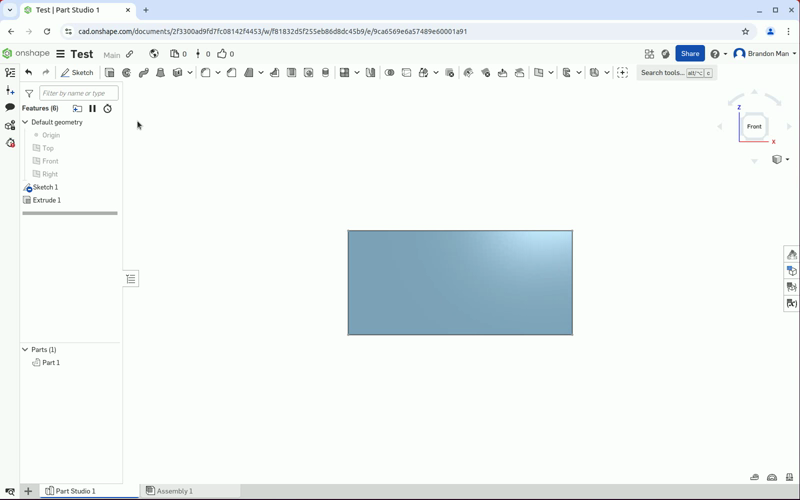
key(shift+h)
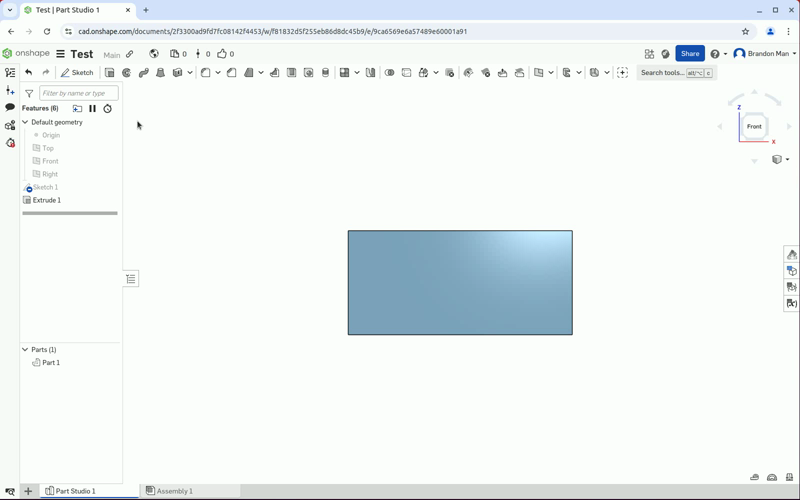
mouse_move(73, 189)
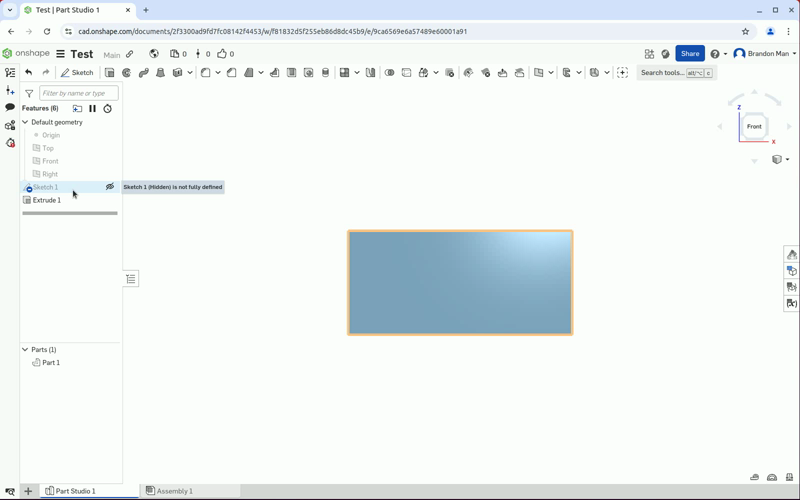
click(73, 189)
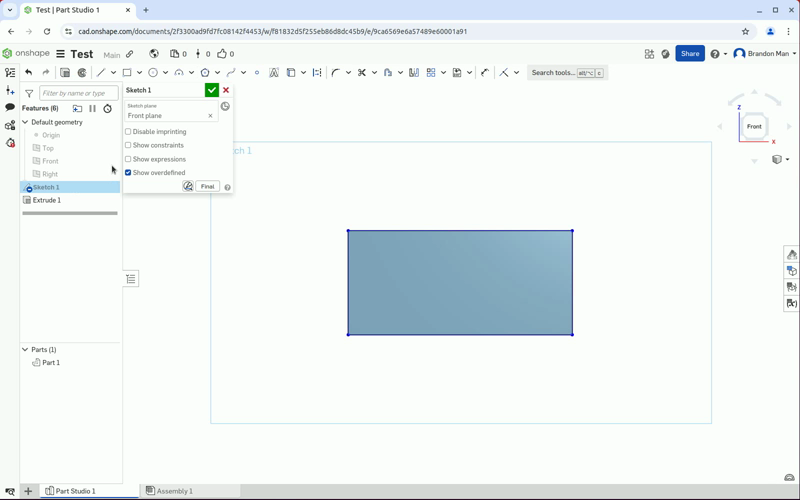
mouse_move(229, 92)
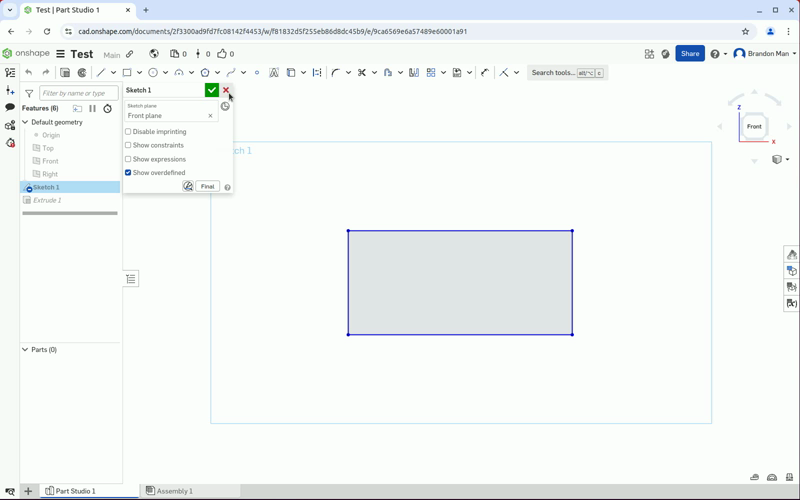
click(229, 92)
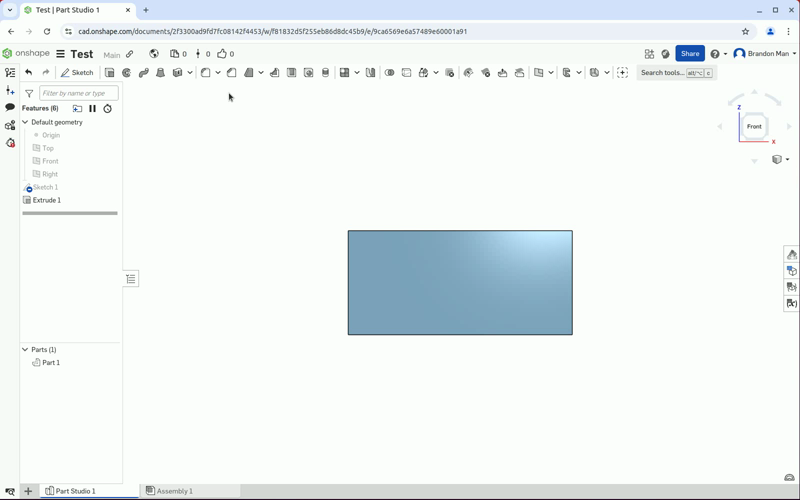
mouse_move(541, 75)
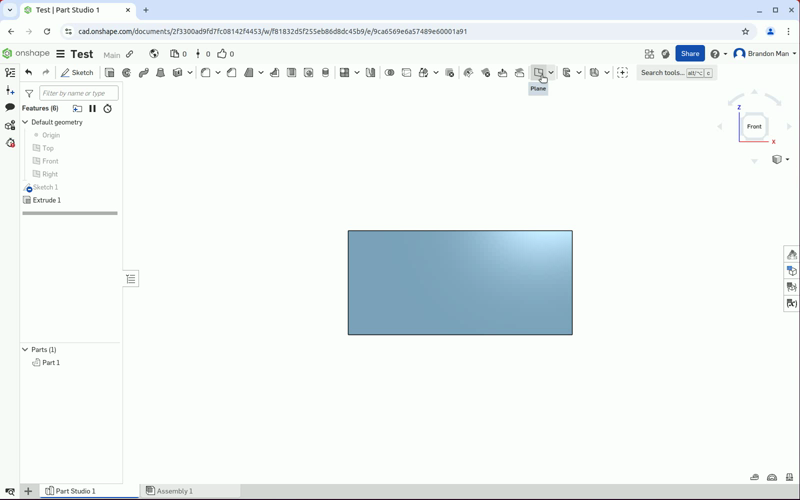
click(541, 75)
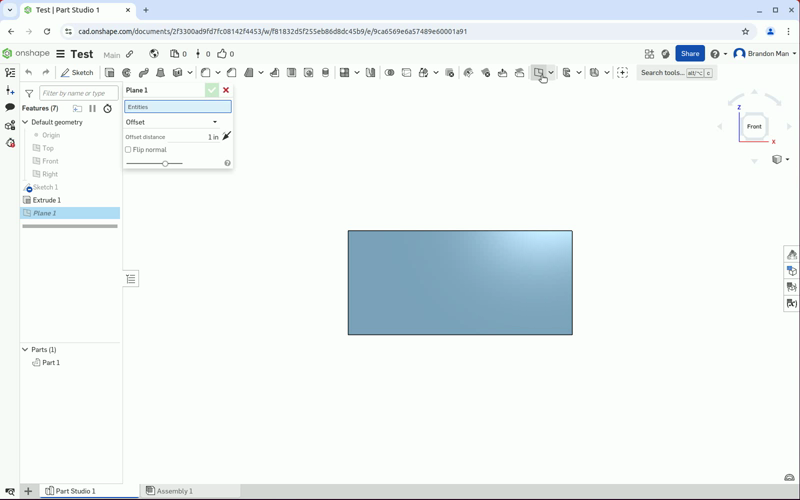
mouse_move(73, 163)
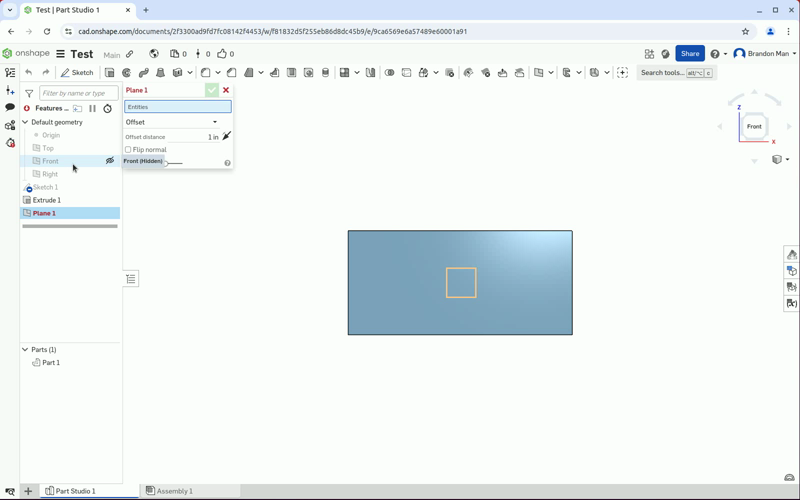
click(73, 163)
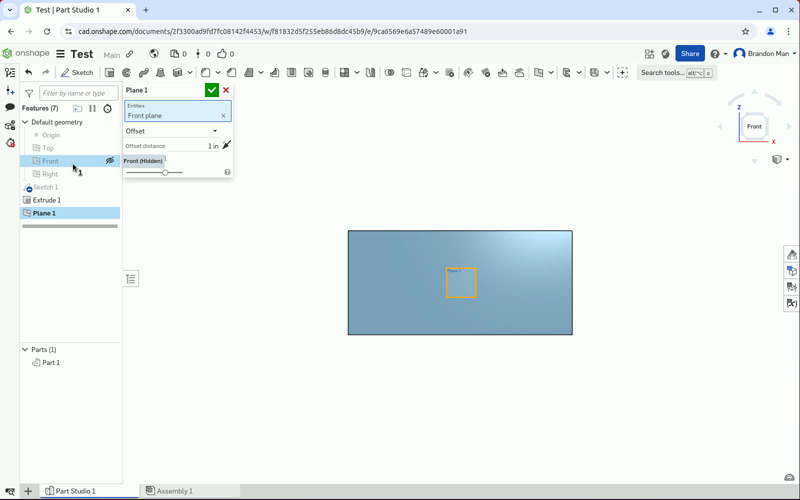
key(tab, 2)
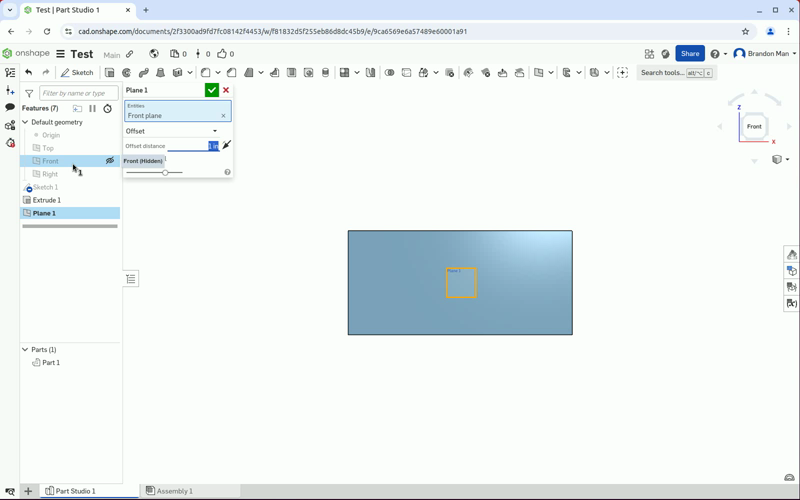
text(0.246)
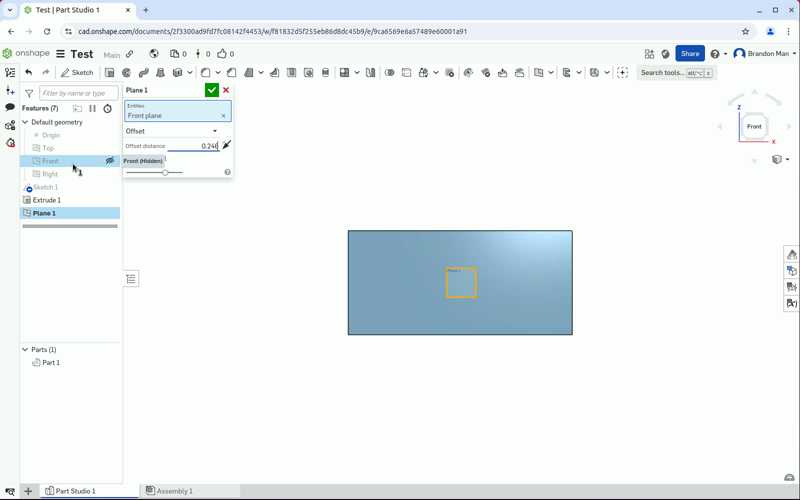
key(enter, 2)
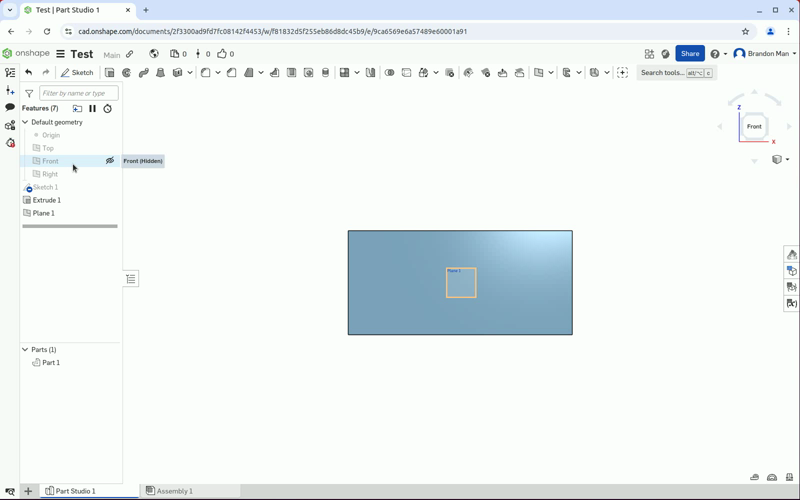
key(shift+s)
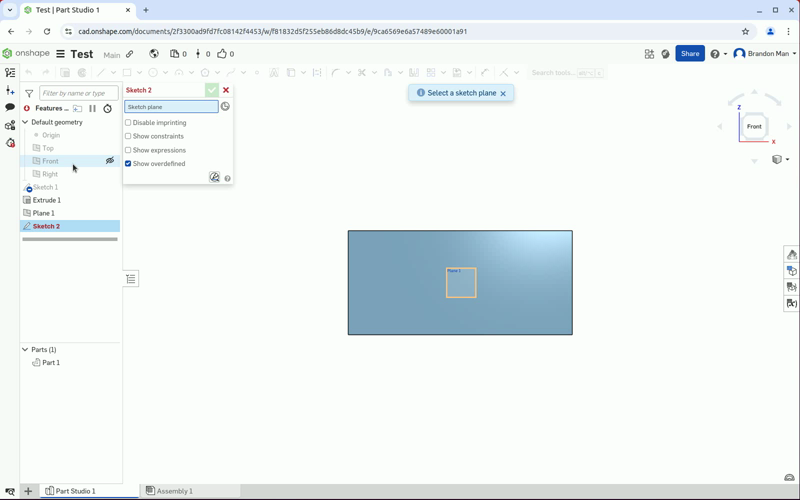
mouse_move(73, 215)
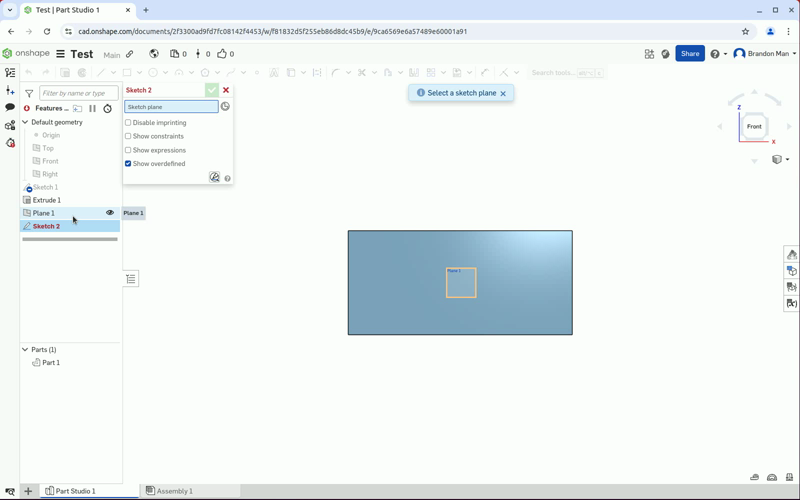
click(73, 215)
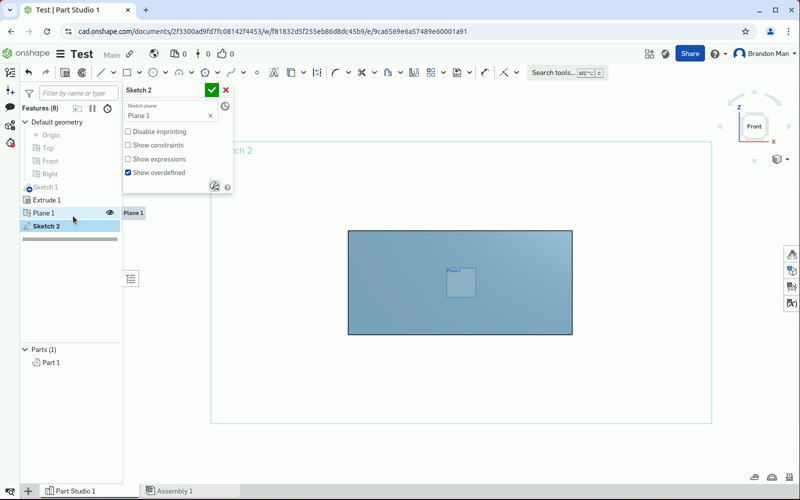
mouse_move(73, 352)
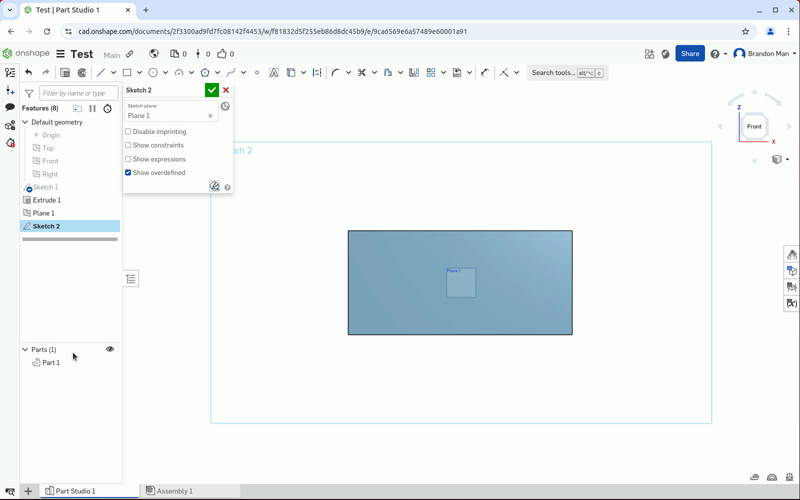
key(y)
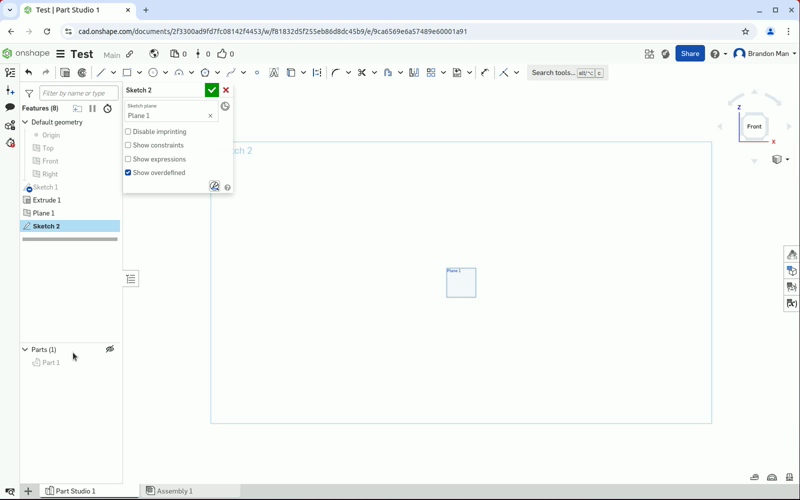
key(l)
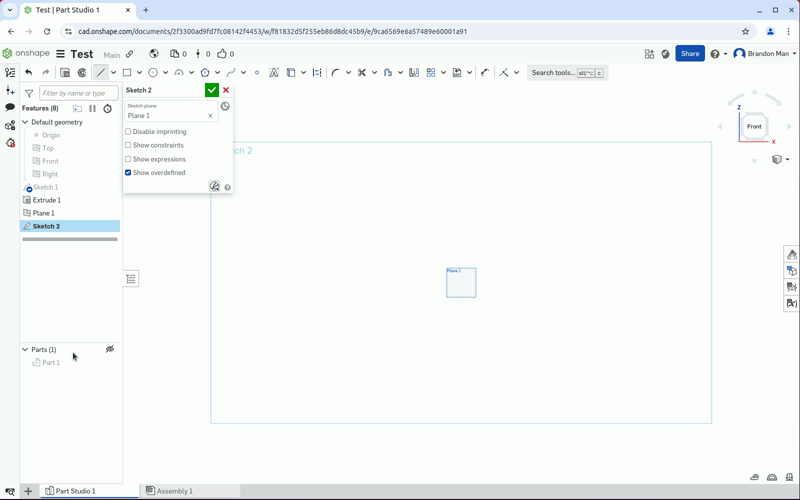
key_down(shift)
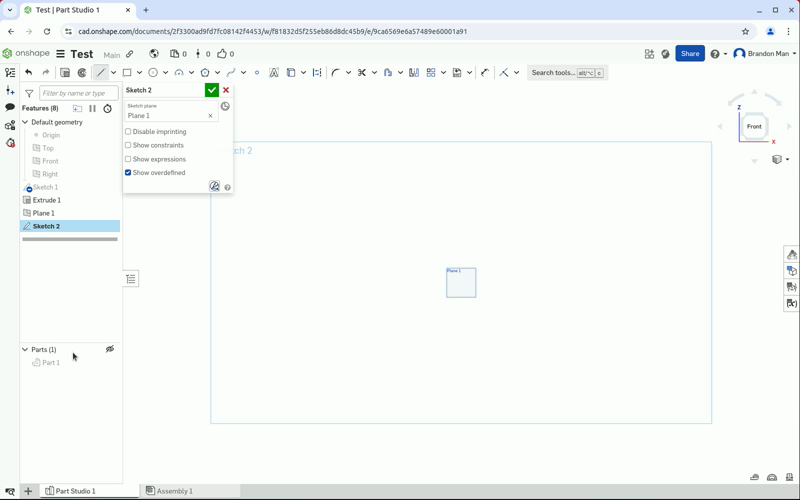
mouse_move(440, 271)
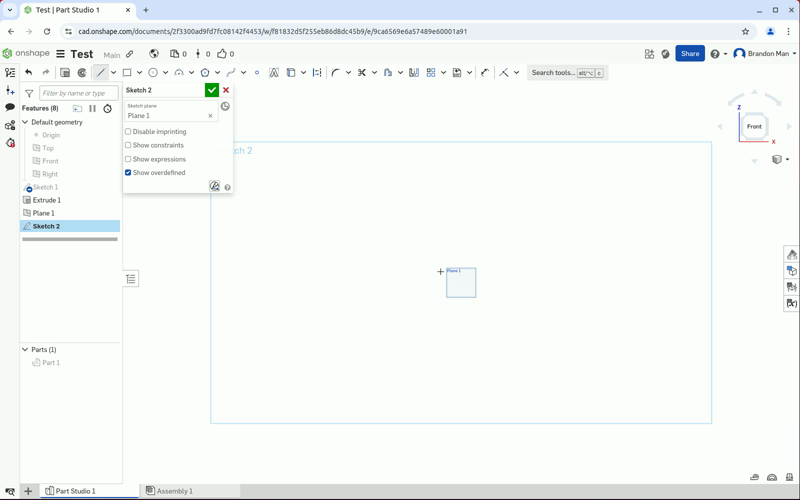
click(440, 271)
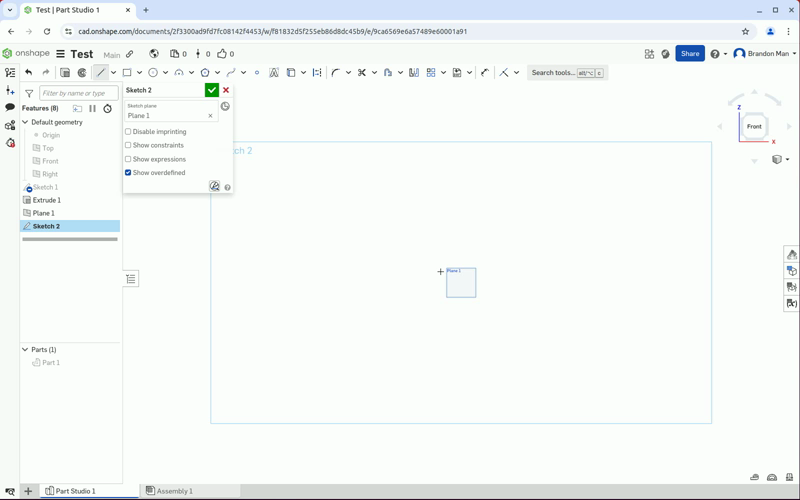
key_up(shift)
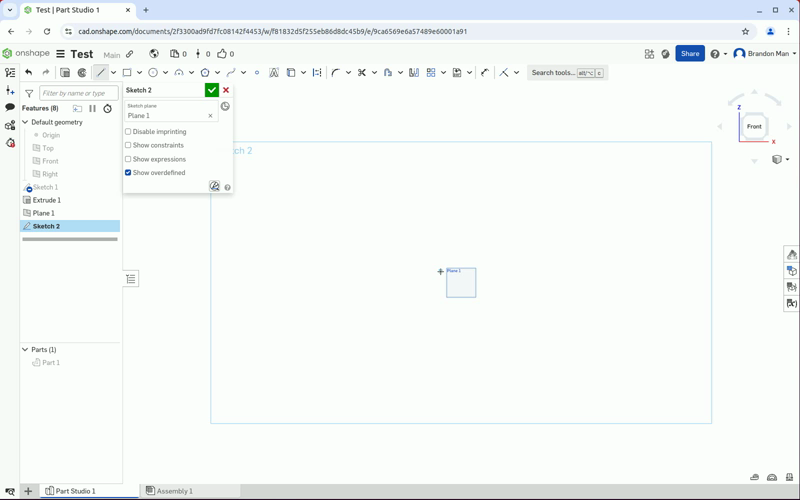
key_down(shift)
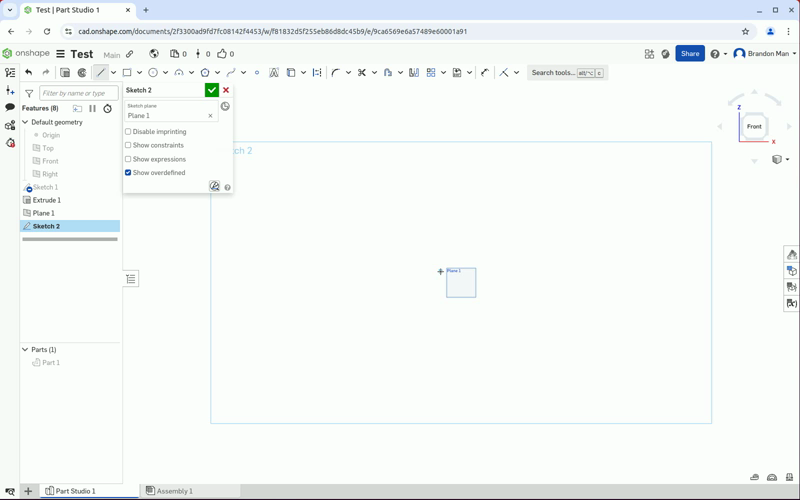
mouse_move(470, 271)
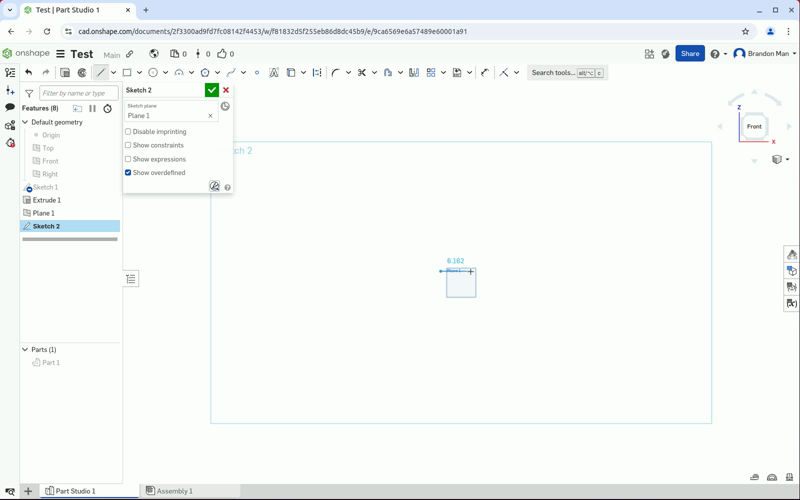
mouse_move(481, 271)
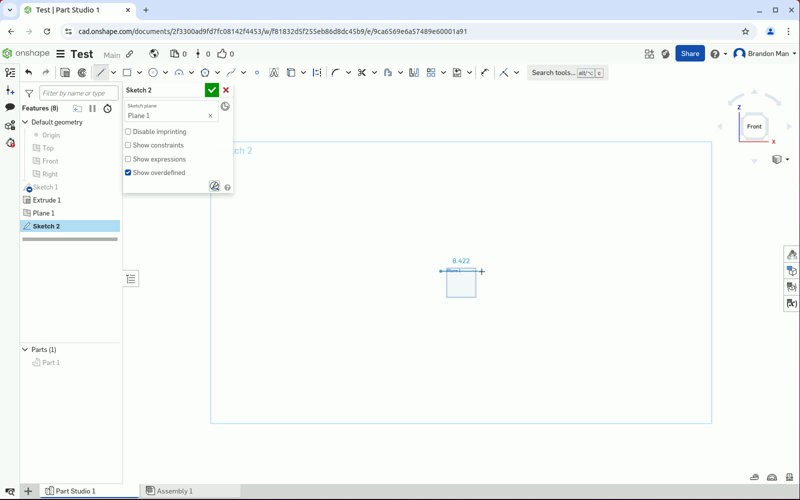
click(481, 271)
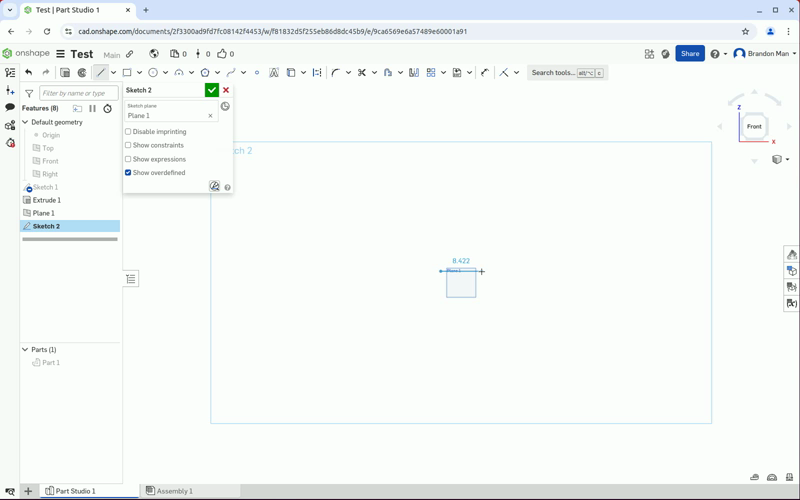
key_up(shift)
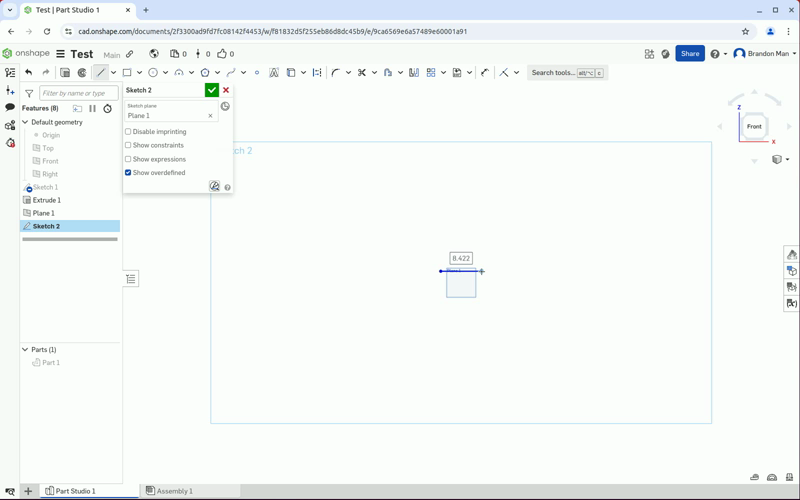
key_down(shift)
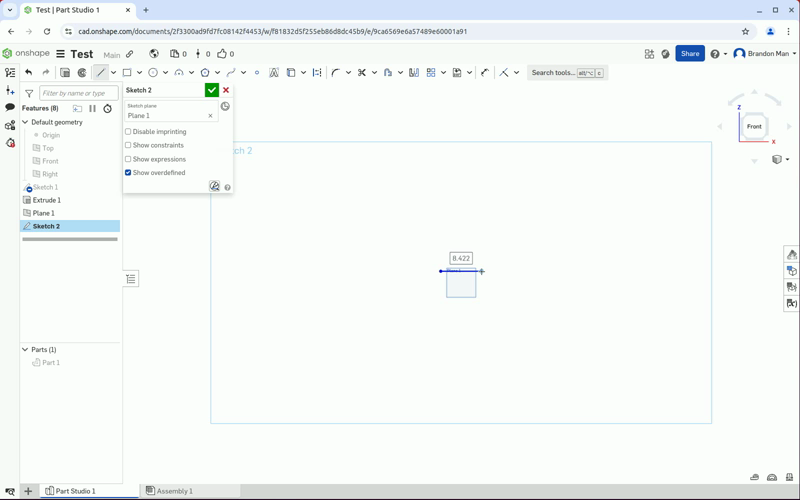
mouse_move(511, 271)
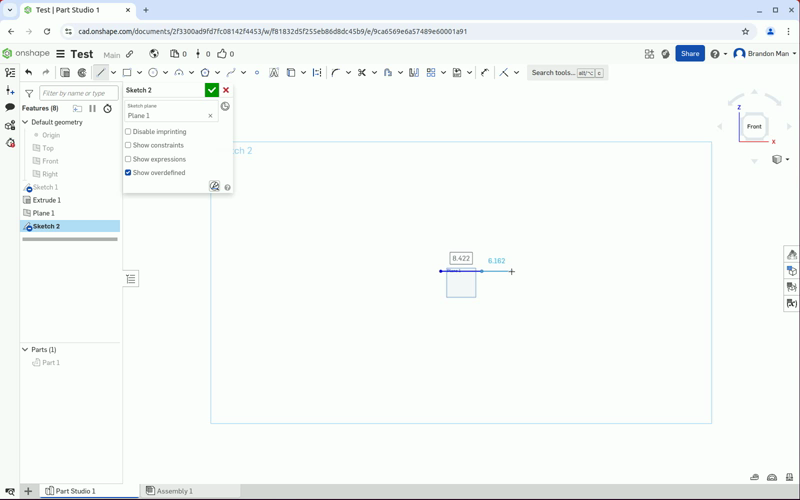
mouse_move(481, 240)
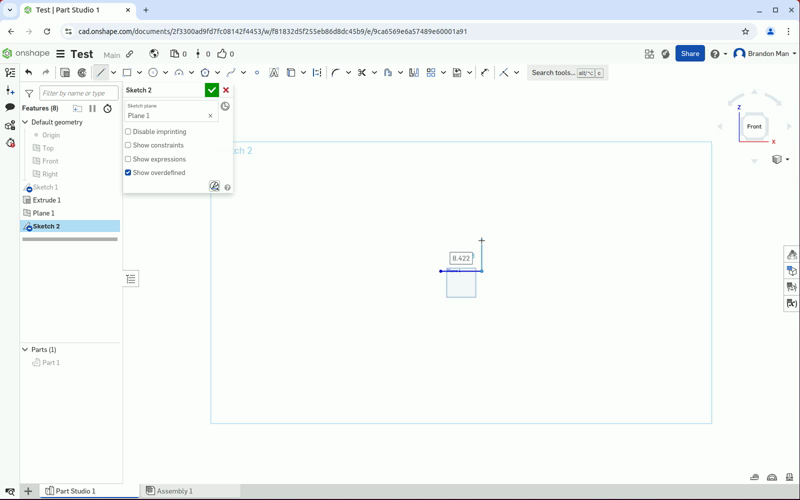
click(481, 240)
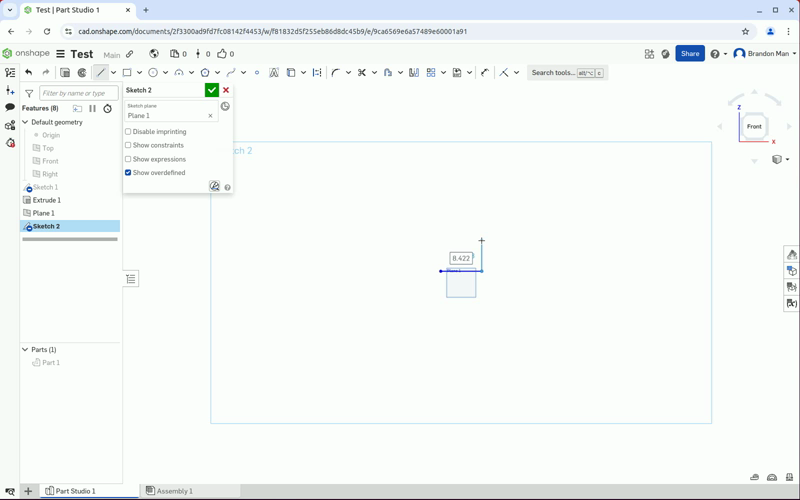
key_up(shift)
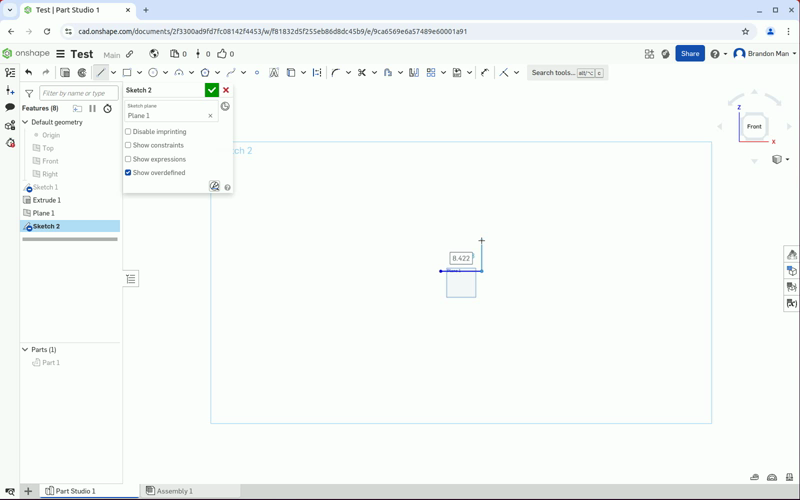
key_down(shift)
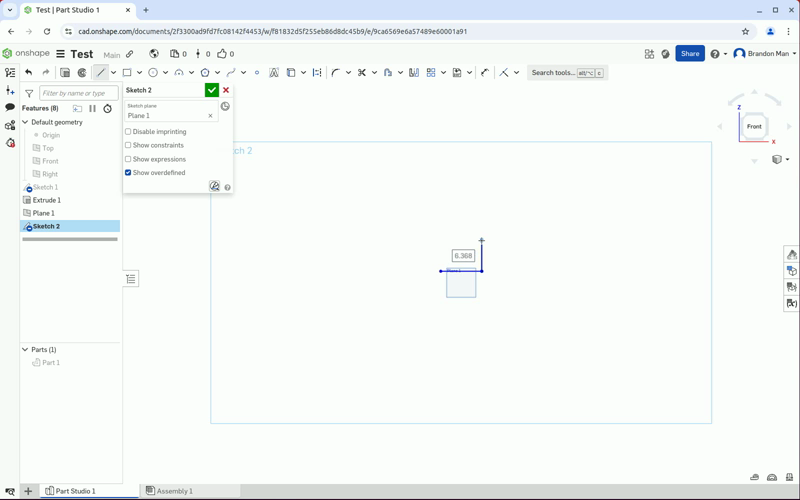
mouse_move(511, 240)
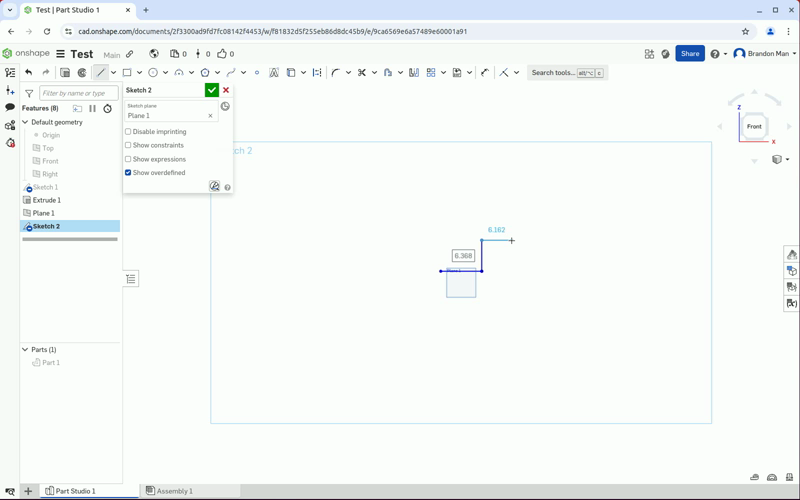
mouse_move(440, 240)
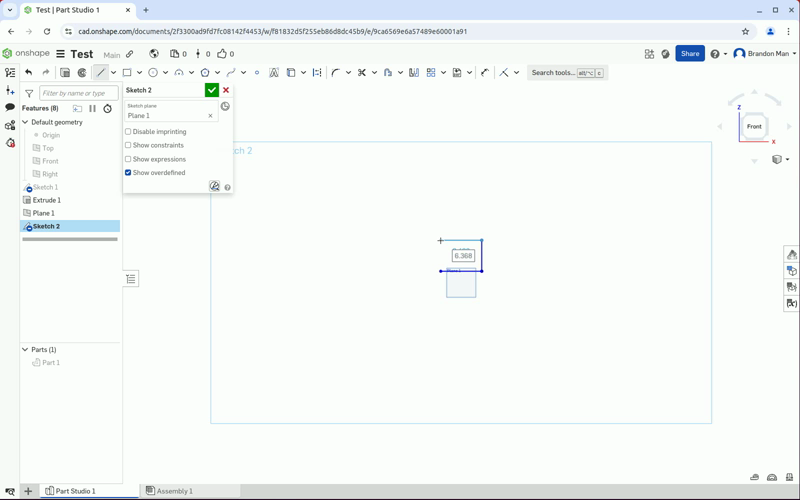
click(440, 240)
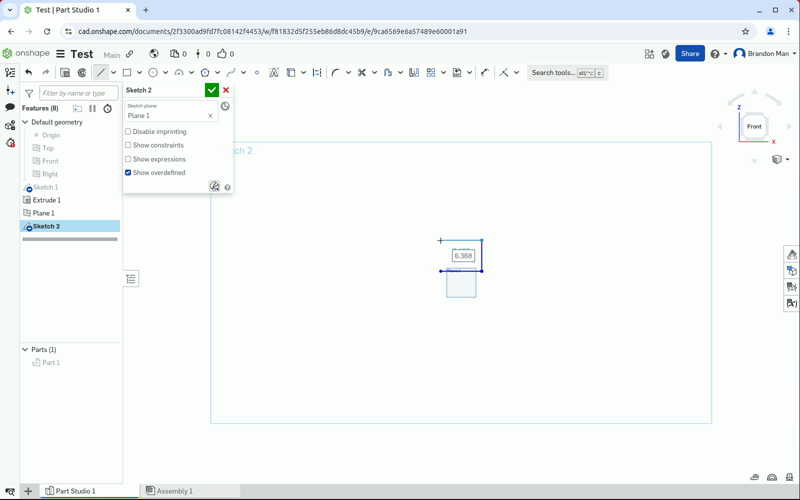
key_up(shift)
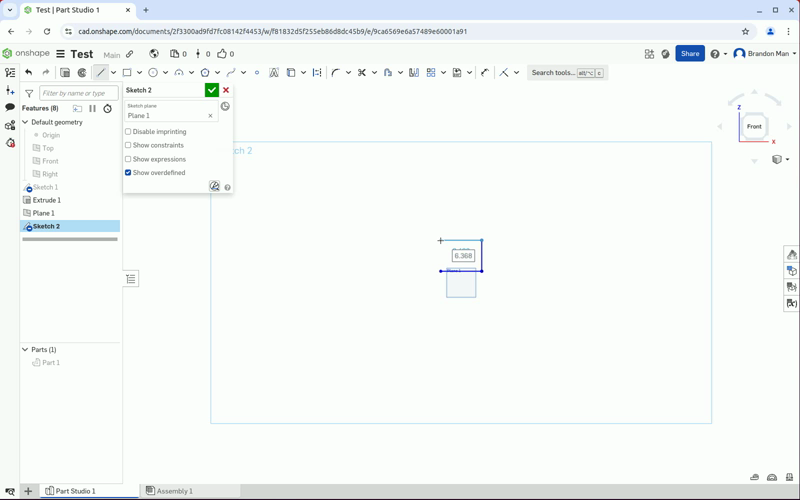
mouse_move(470, 240)
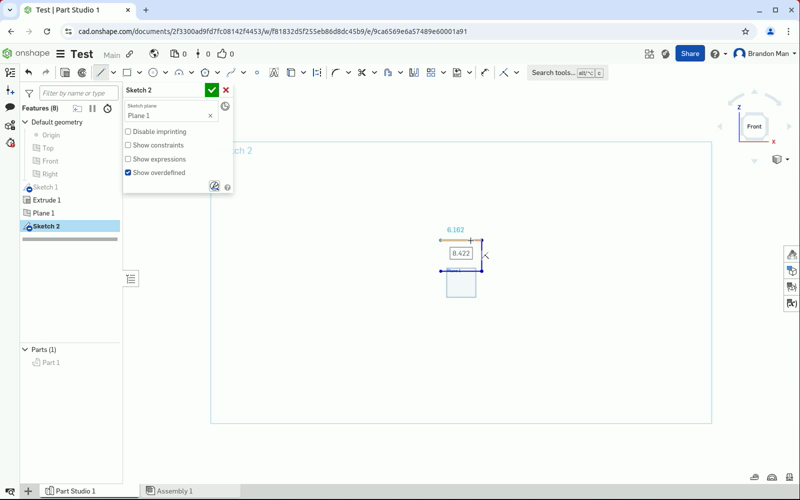
key_down(shift)
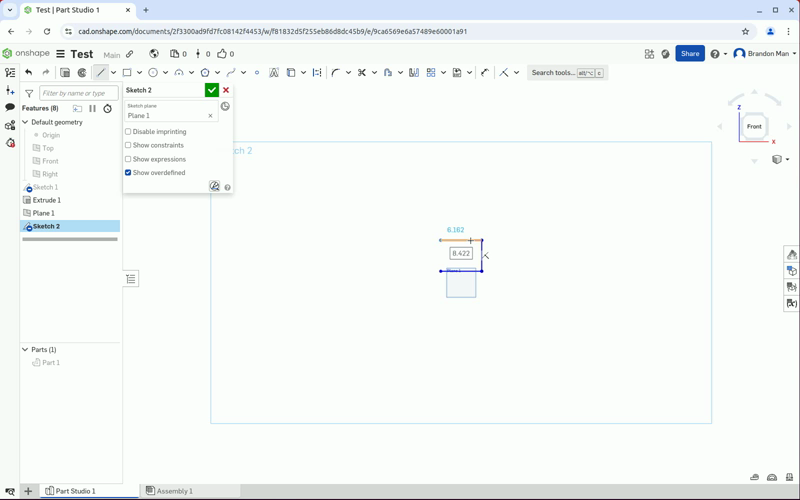
mouse_move(440, 271)
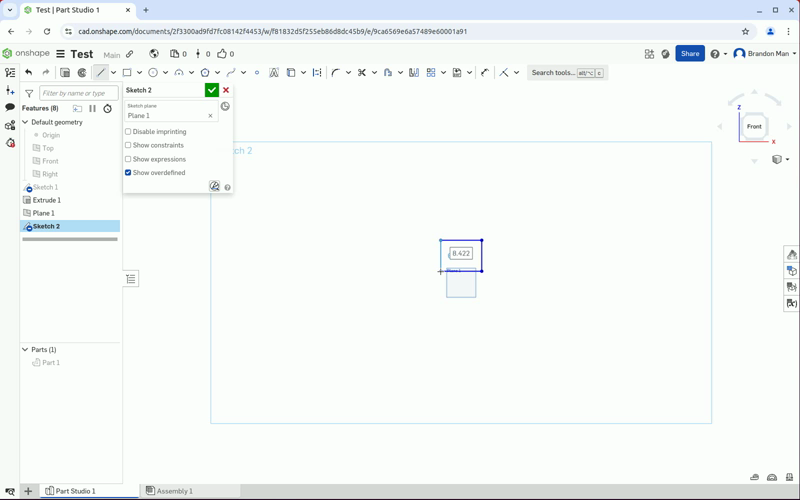
key_up(shift)
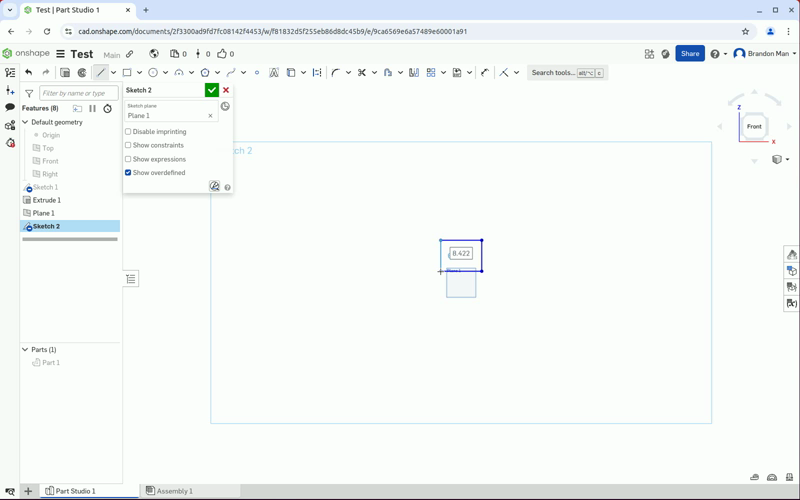
click(440, 271)
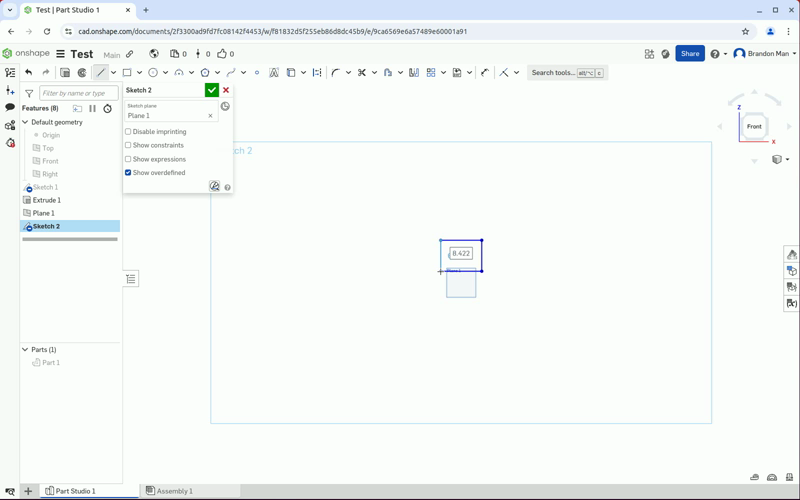
key(esc)
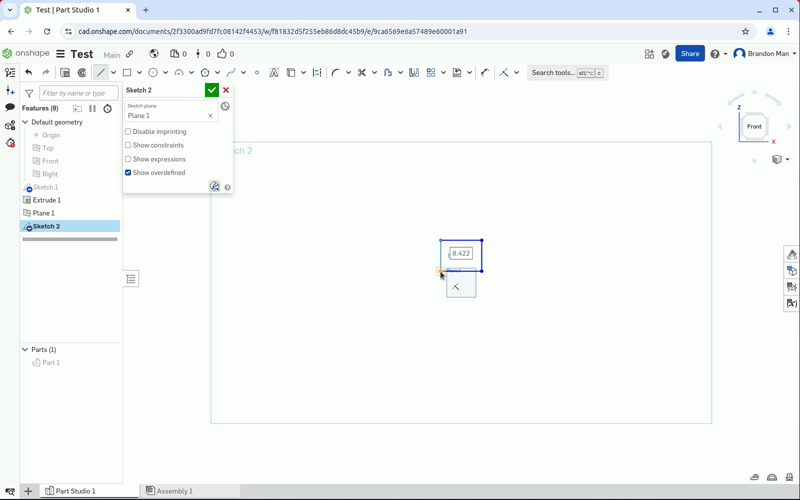
mouse_move(466, 242)
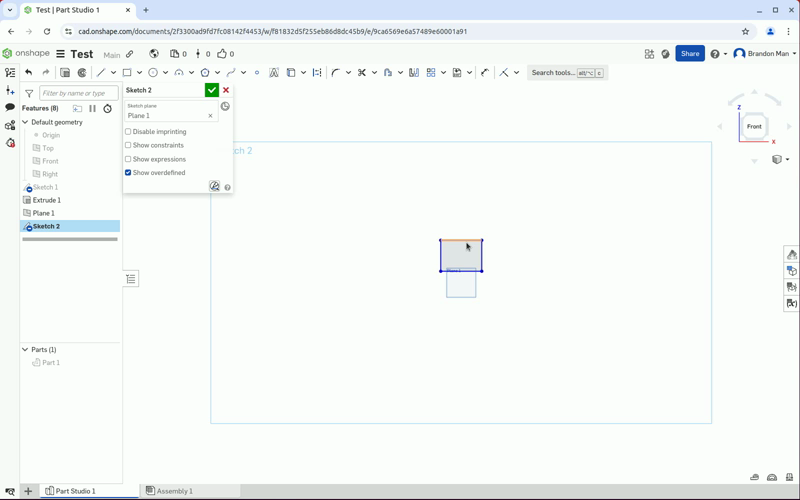
scroll(6)
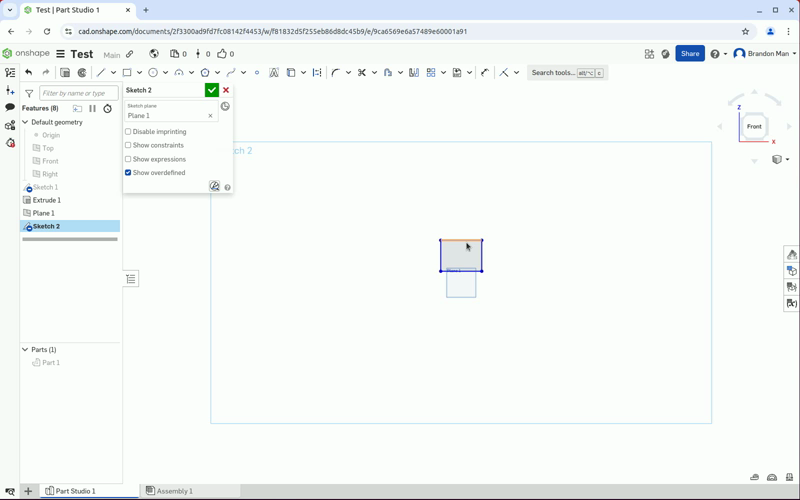
scroll(6)
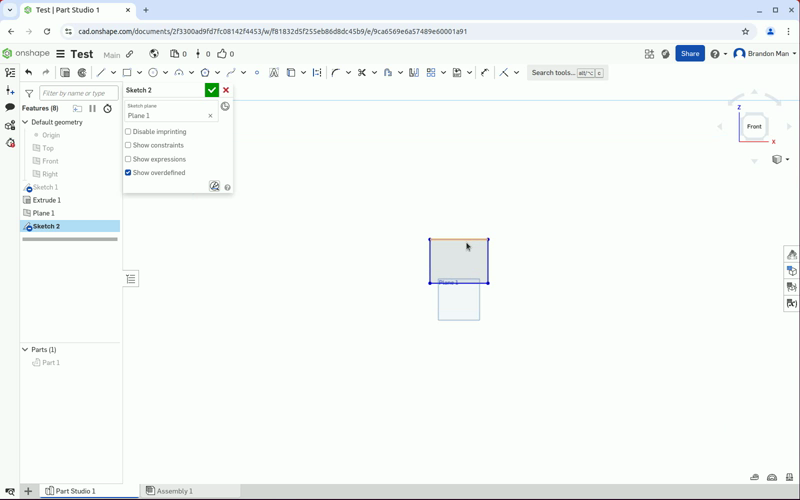
scroll(6)
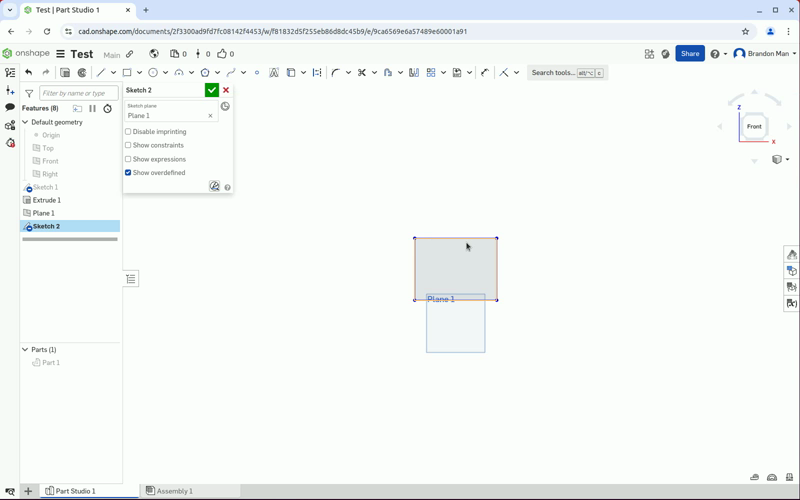
scroll(6)
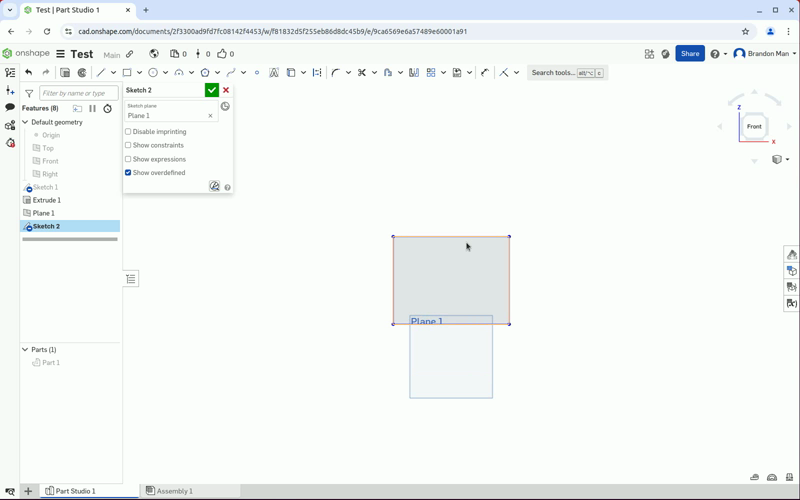
scroll(6)
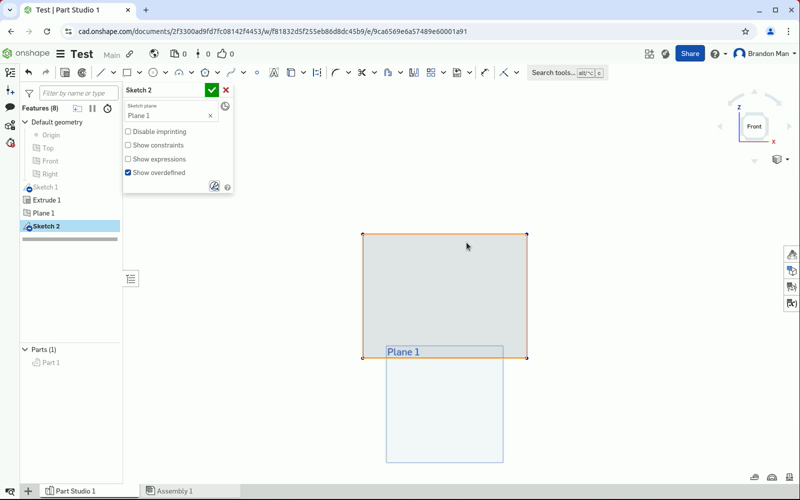
scroll(6)
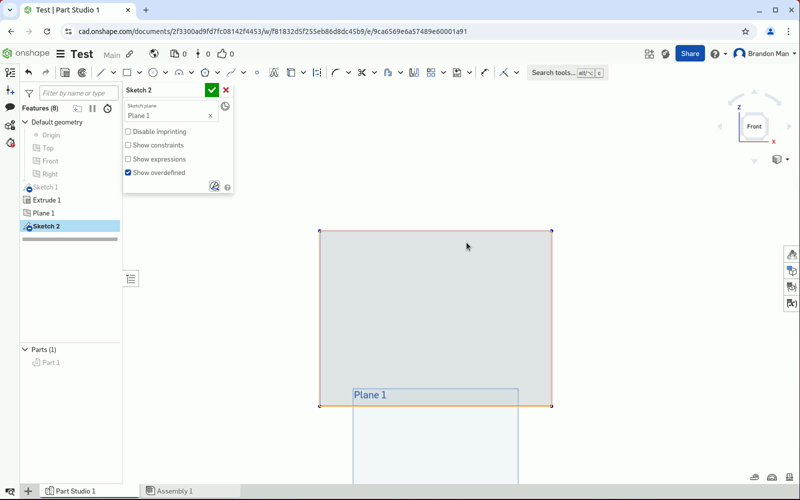
scroll(6)
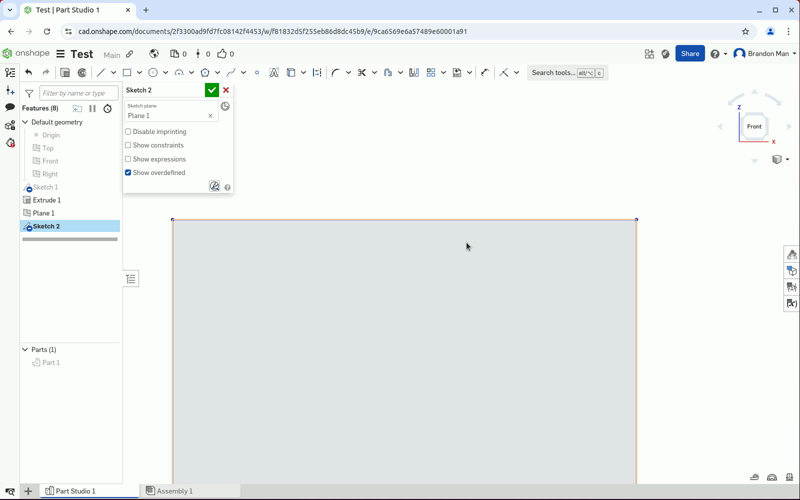
click(466, 242)
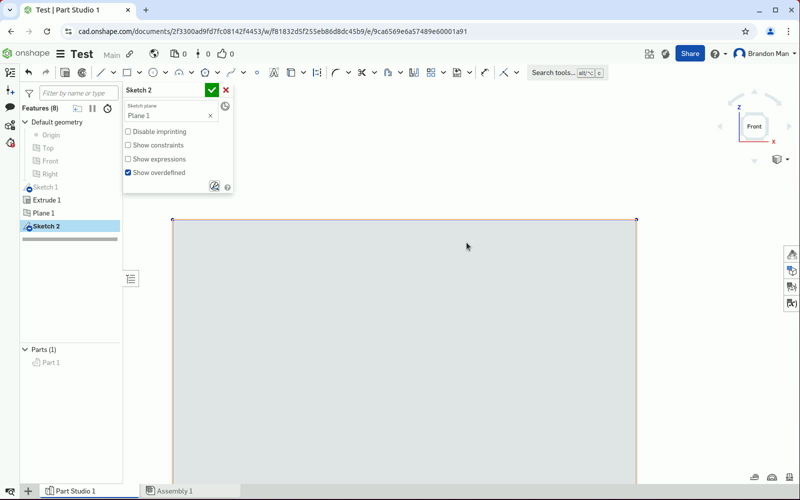
scroll(-6)
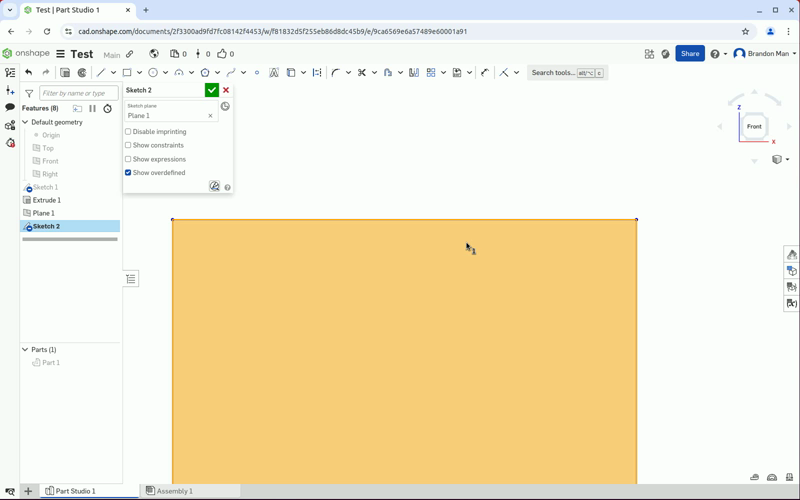
scroll(-6)
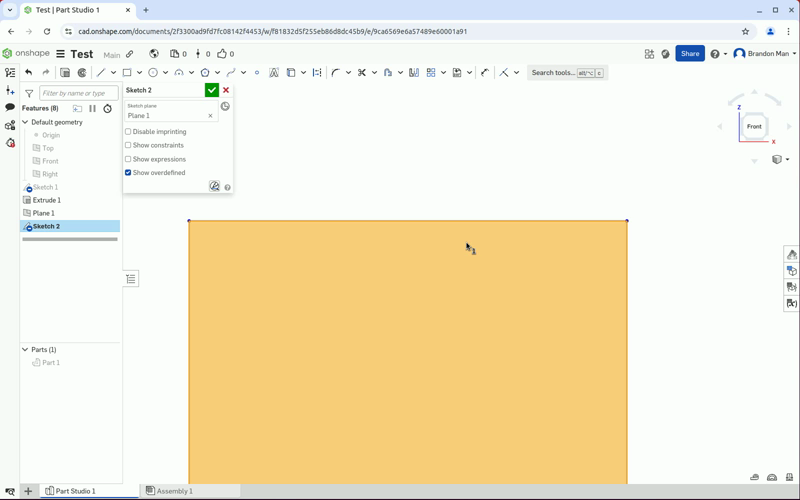
scroll(-6)
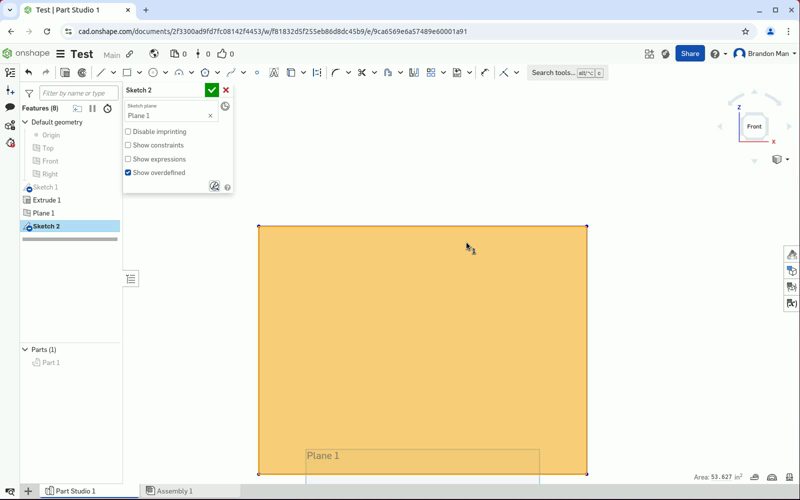
scroll(-6)
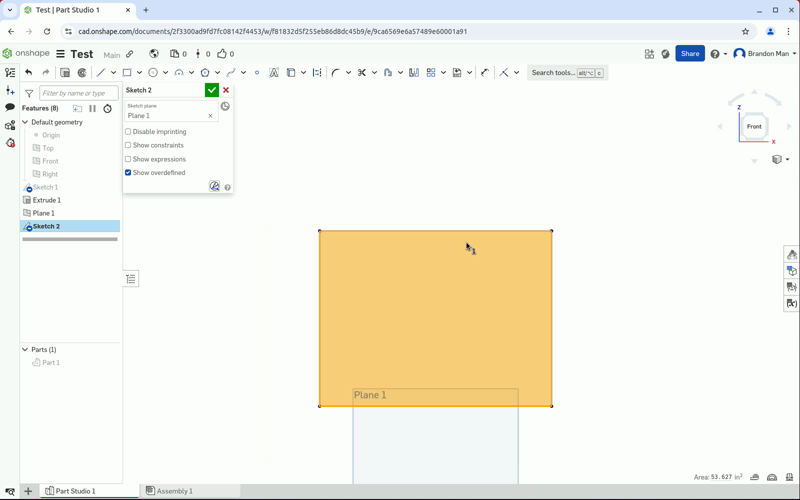
scroll(-6)
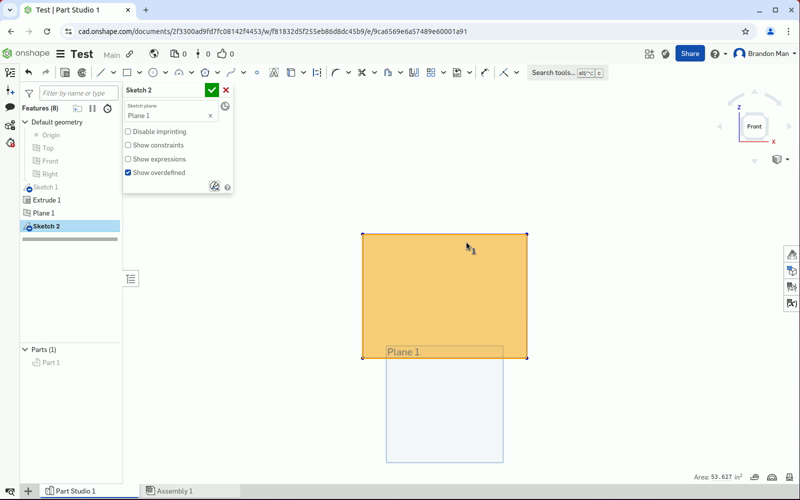
scroll(-6)
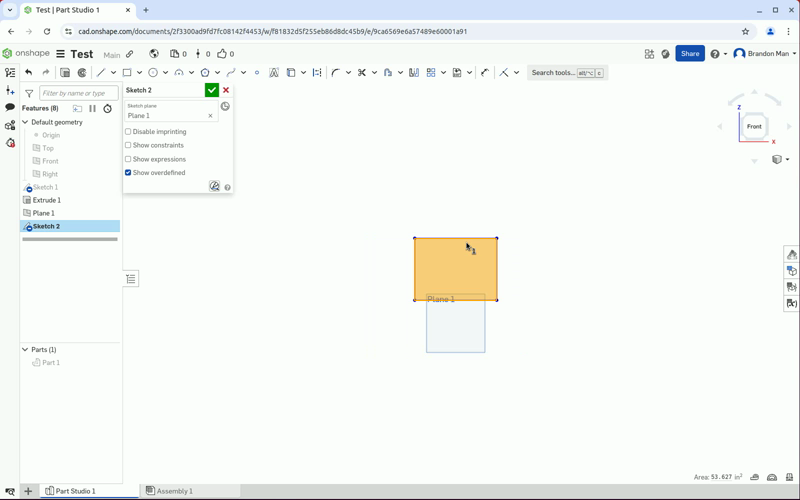
scroll(-6)
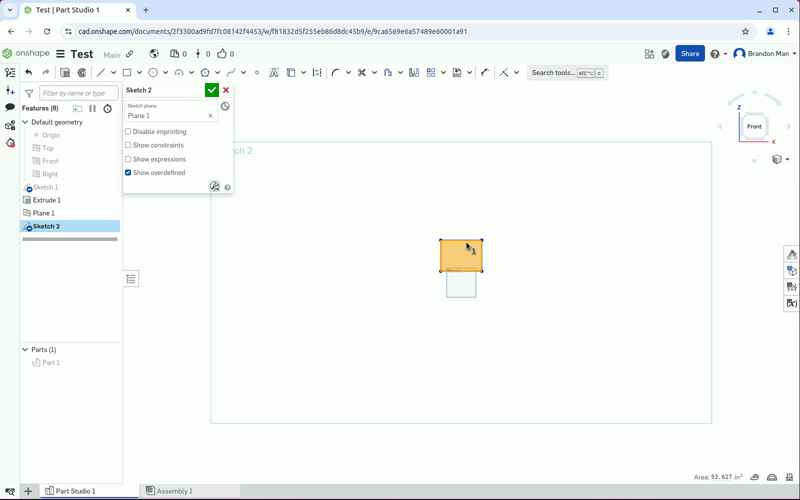
mouse_move(73, 352)
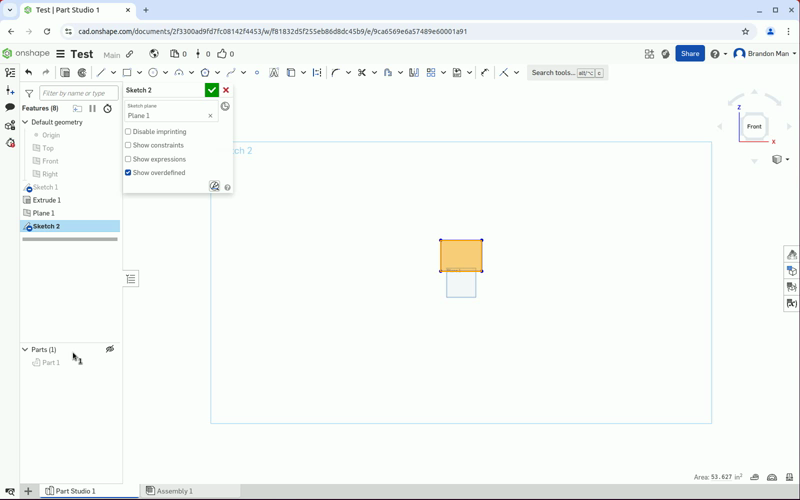
key(shift+y)
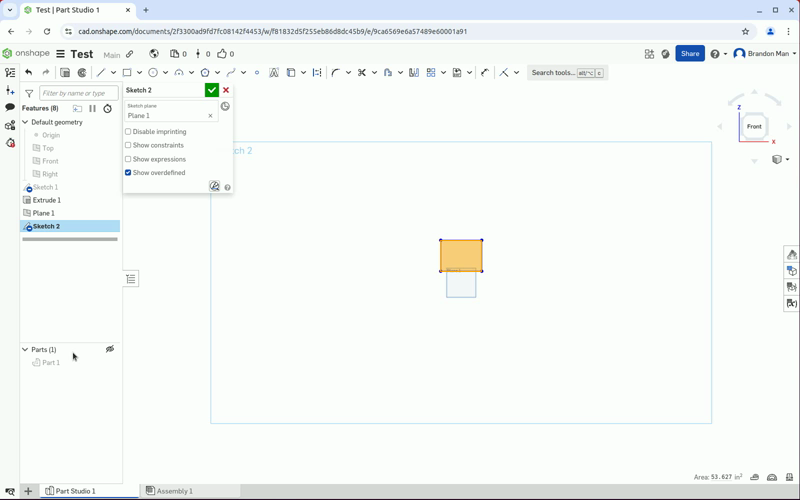
key(shift+e)
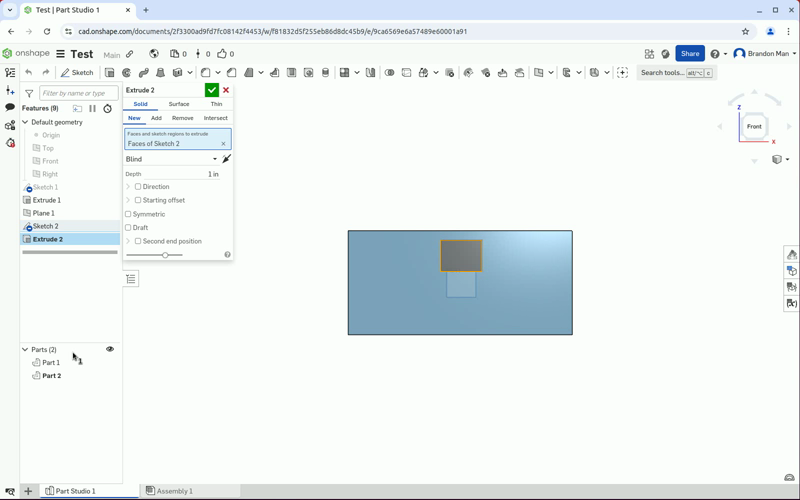
mouse_move(143, 106)
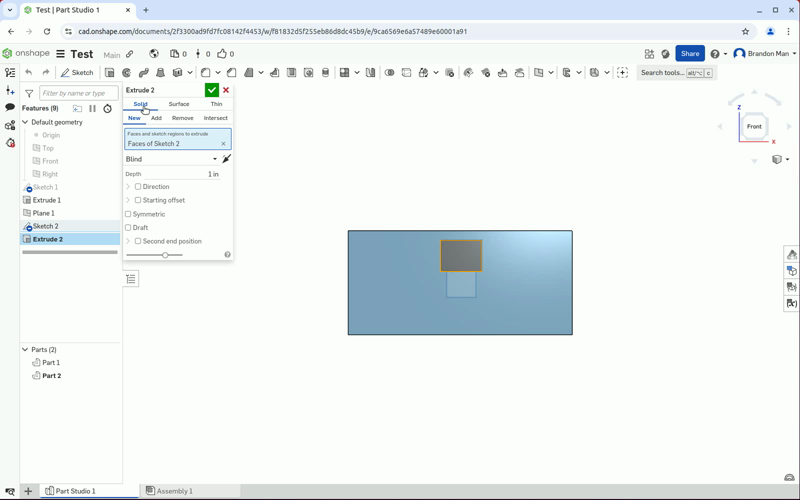
click(143, 106)
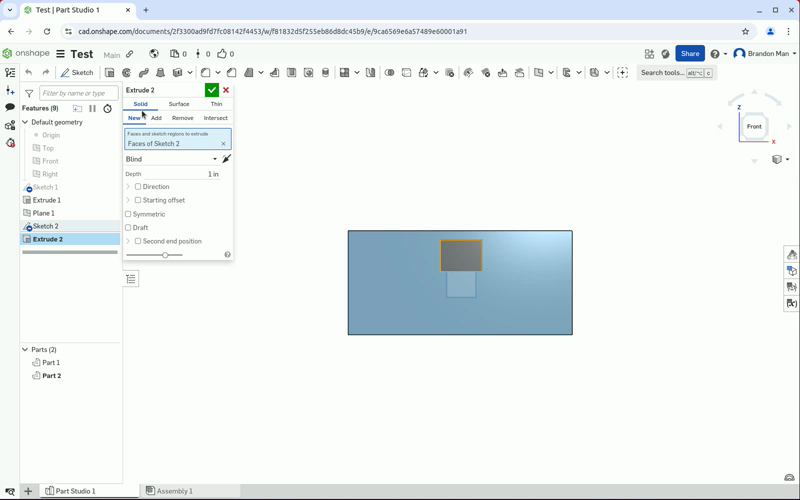
mouse_move(137, 120)
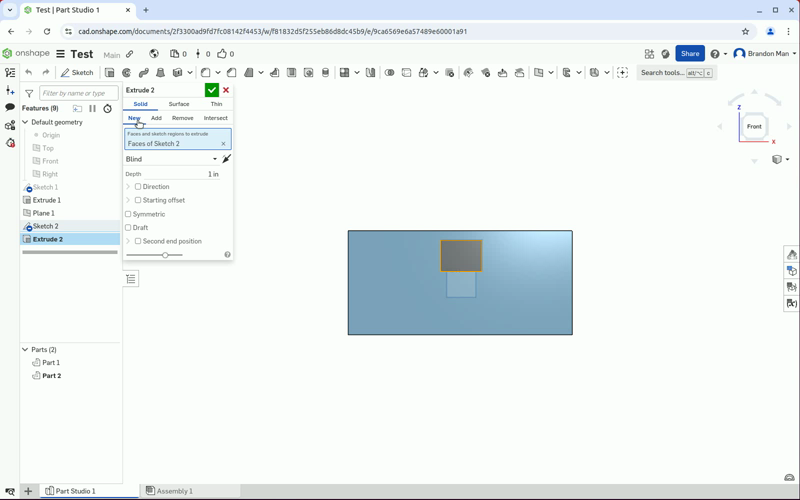
click(137, 120)
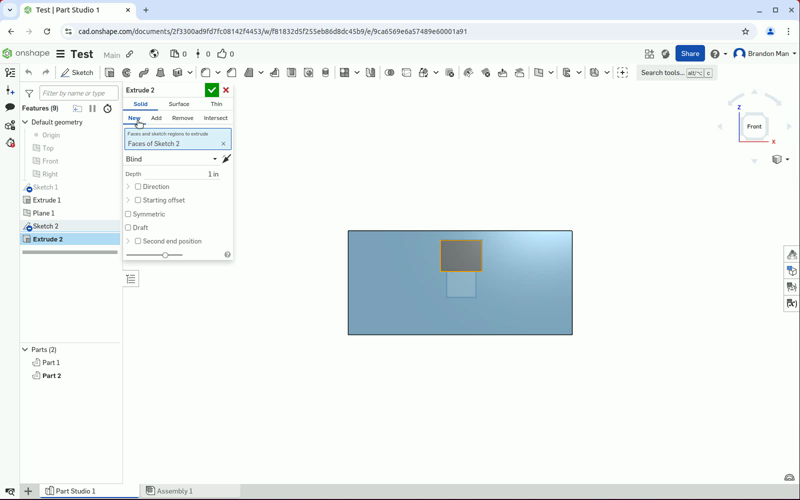
key(tab, 4)
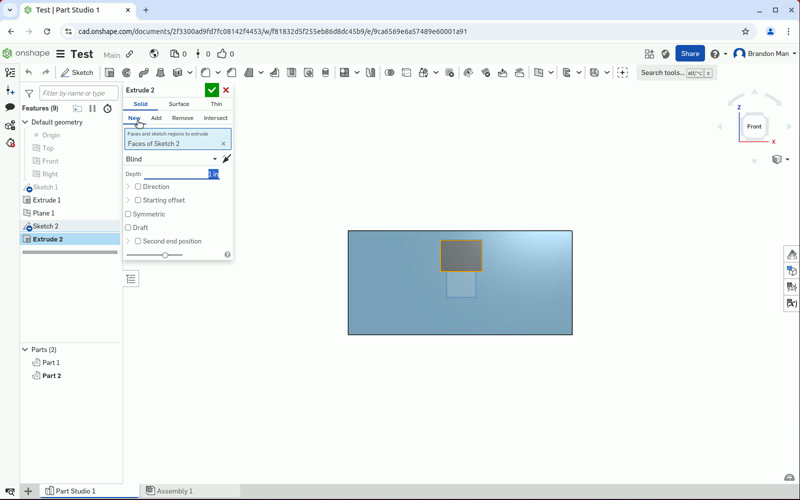
text(-2.889)
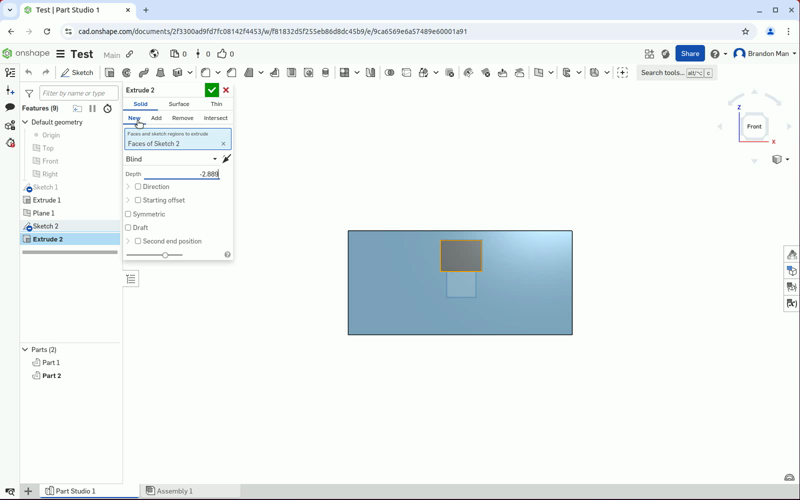
key(enter)
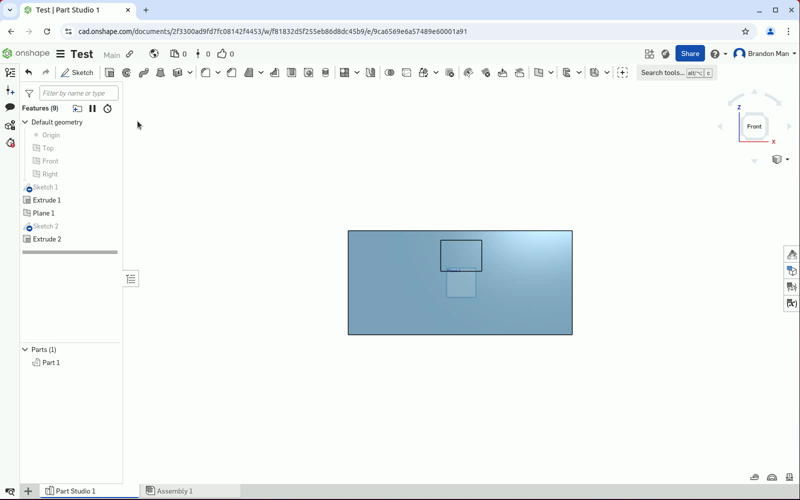
key(shift+h)
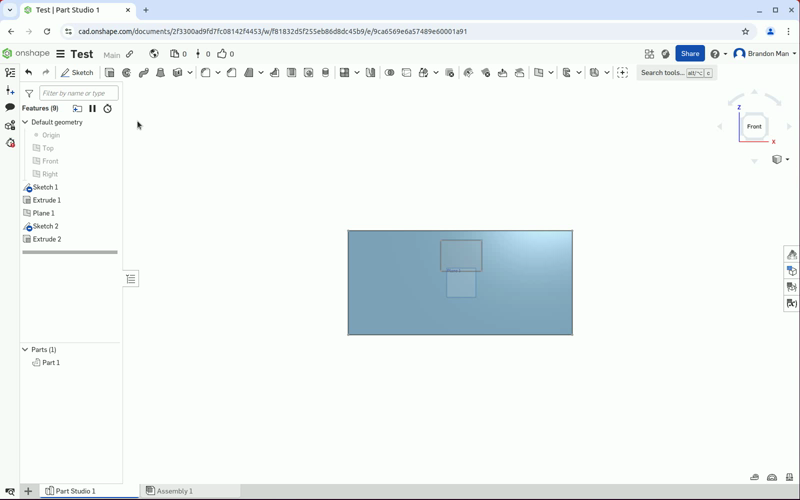
key(shift+h)
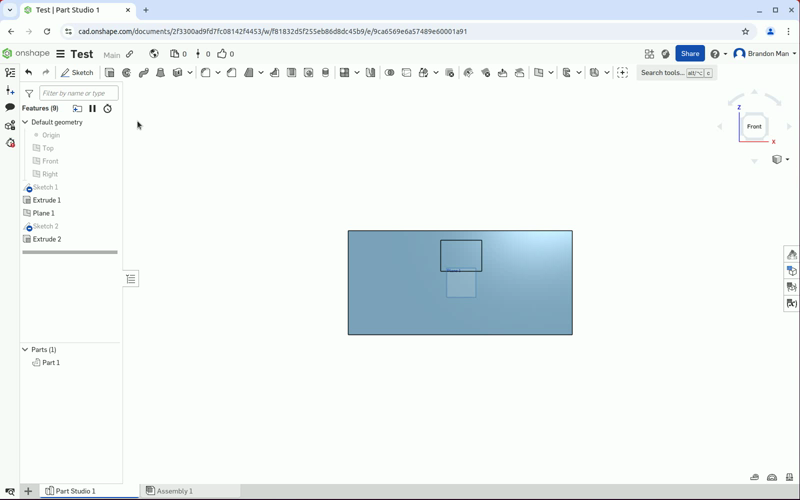
mouse_move(73, 189)
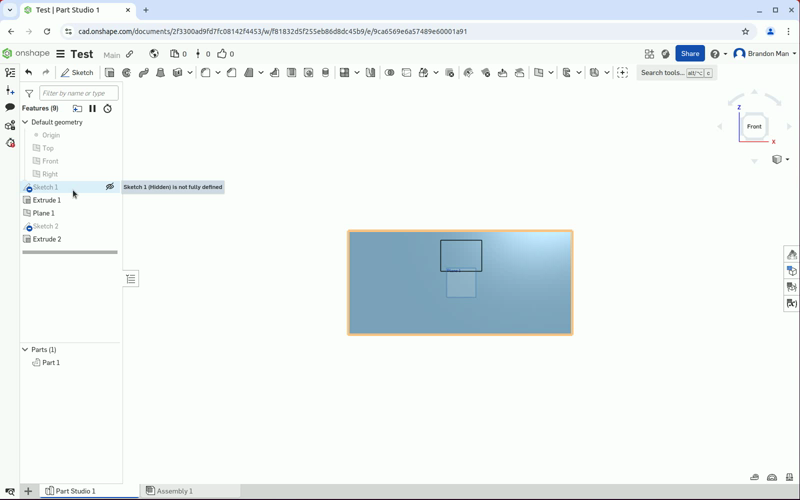
click(73, 189)
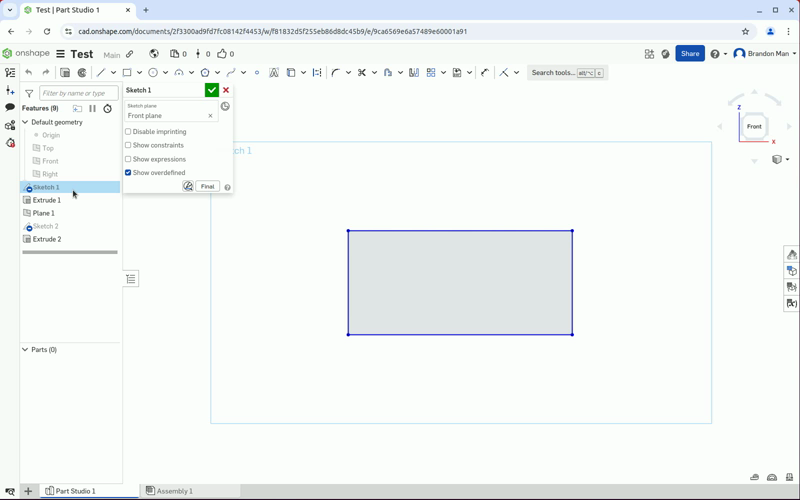
mouse_move(229, 92)
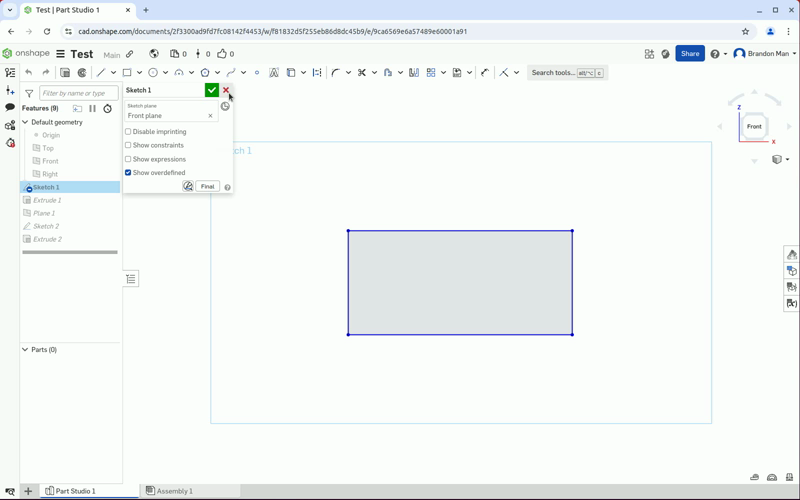
click(229, 92)
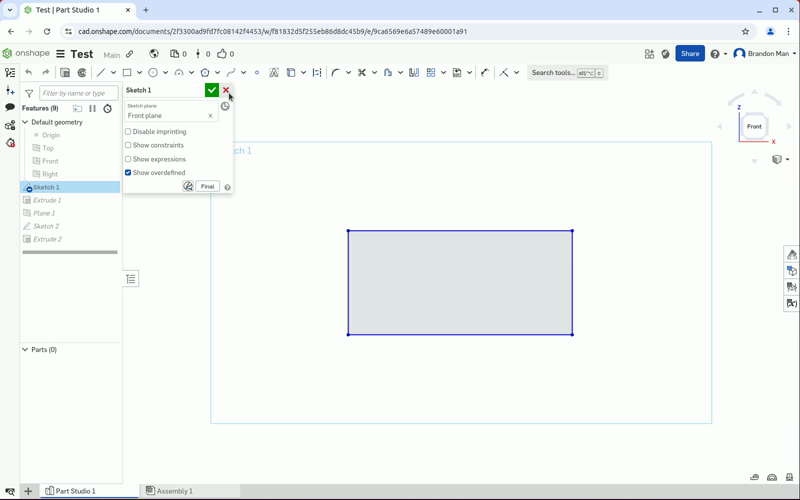
key(shift+s)
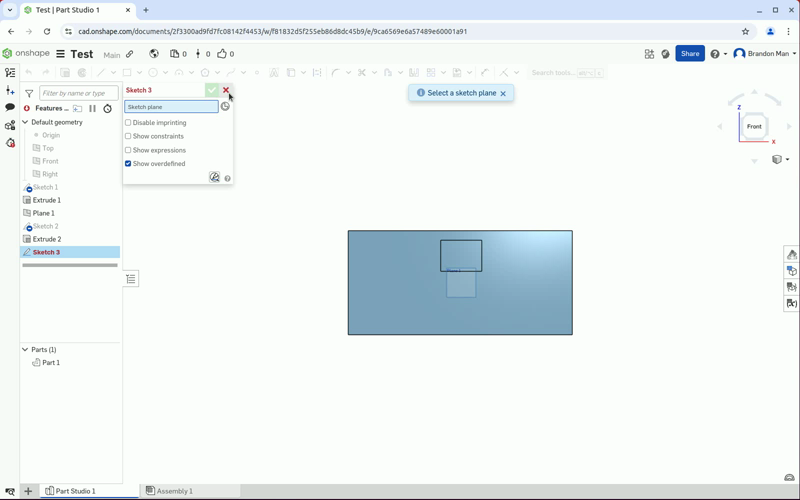
mouse_move(73, 215)
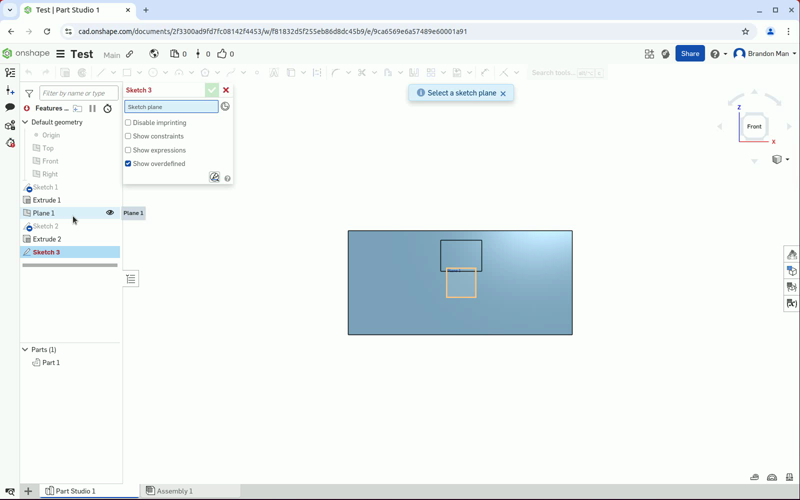
click(73, 215)
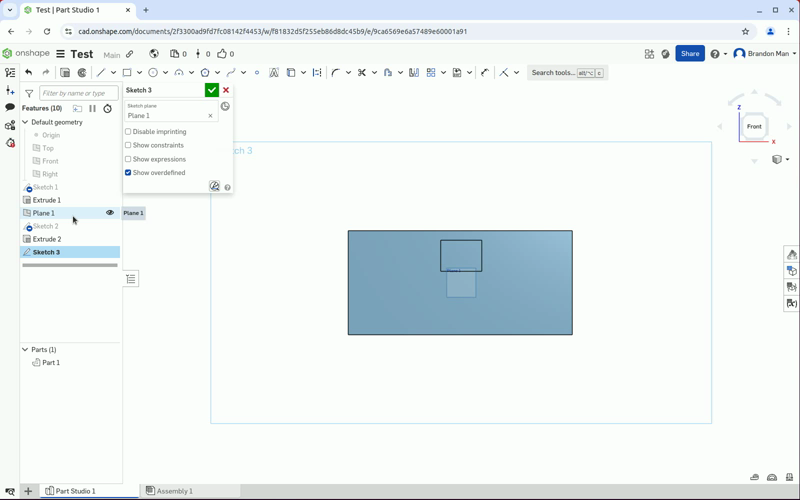
mouse_move(73, 352)
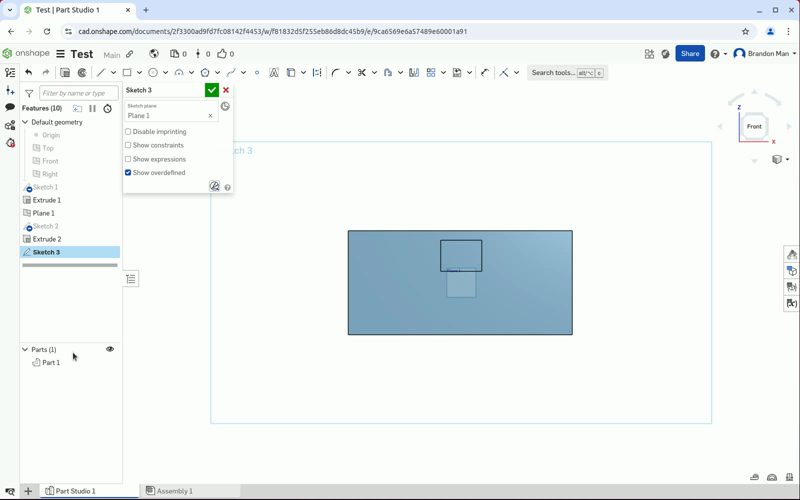
key(y)
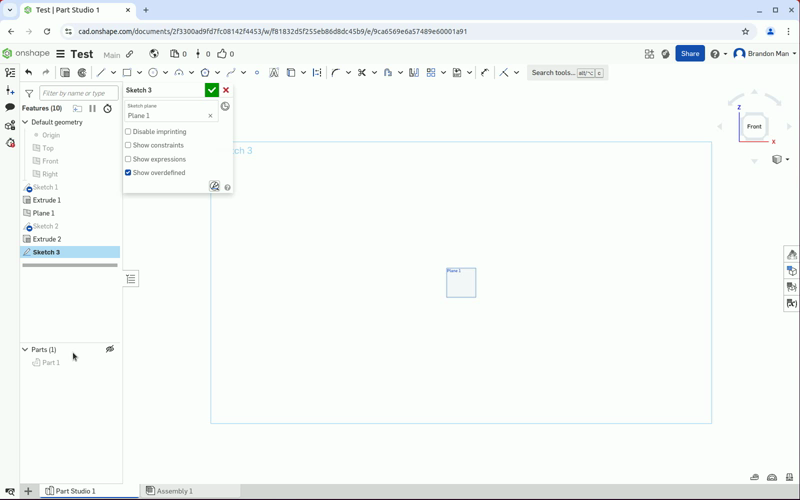
key(l)
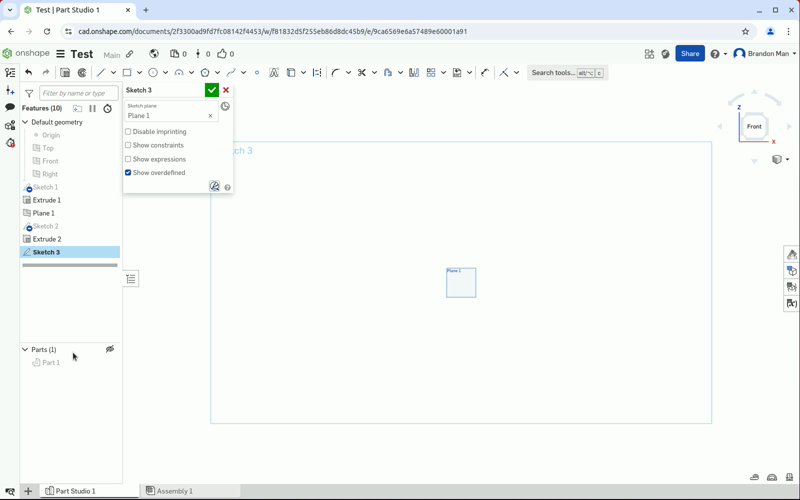
key_down(shift)
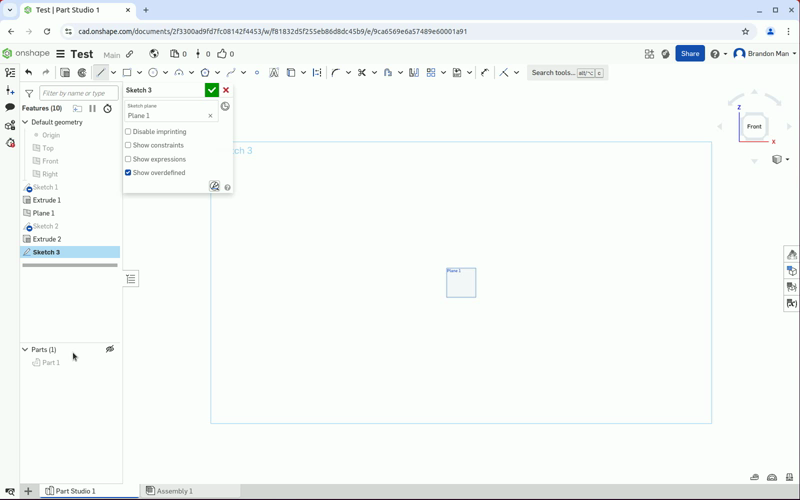
mouse_move(440, 271)
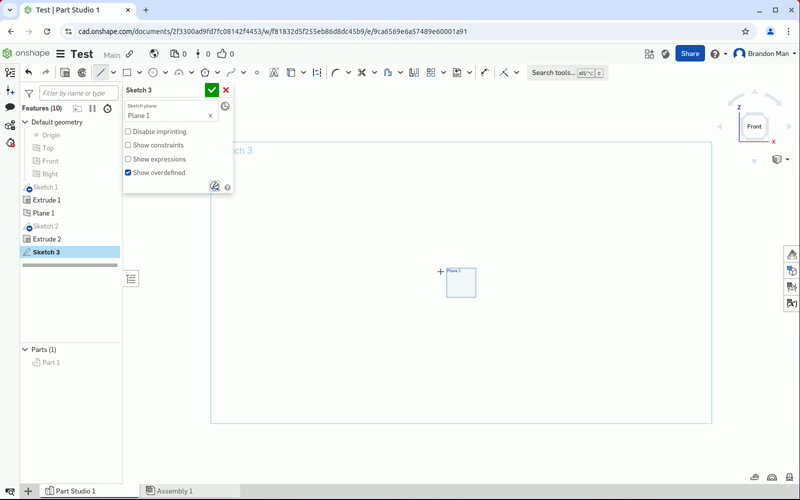
click(440, 271)
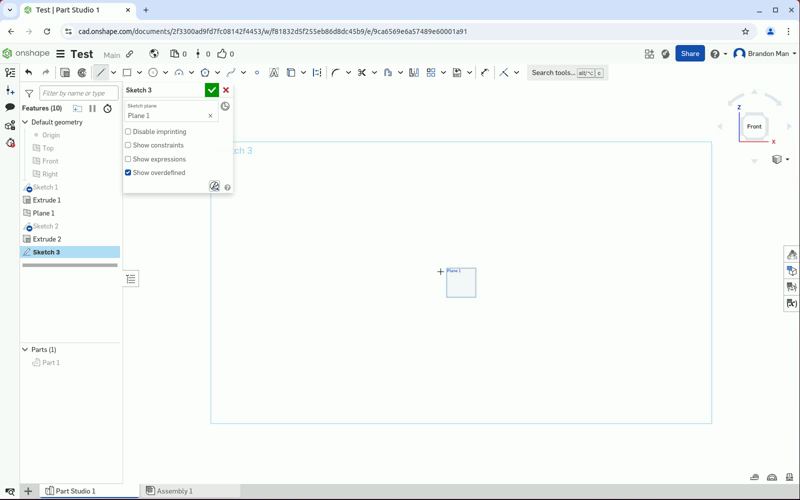
key_up(shift)
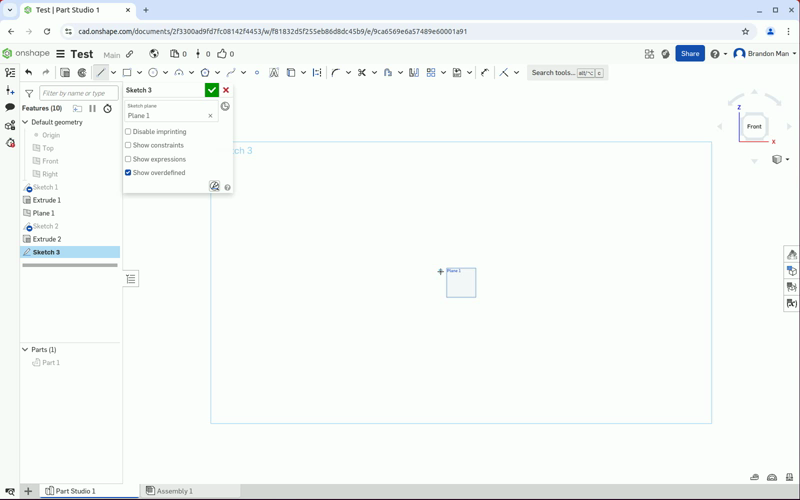
key_down(shift)
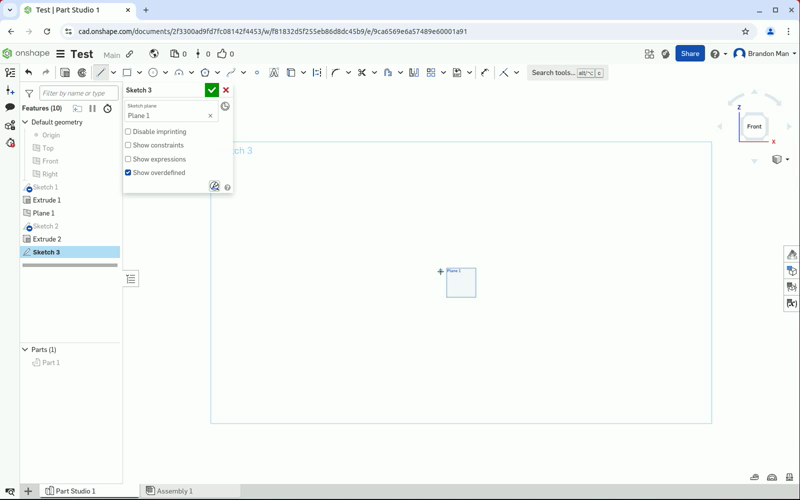
mouse_move(470, 271)
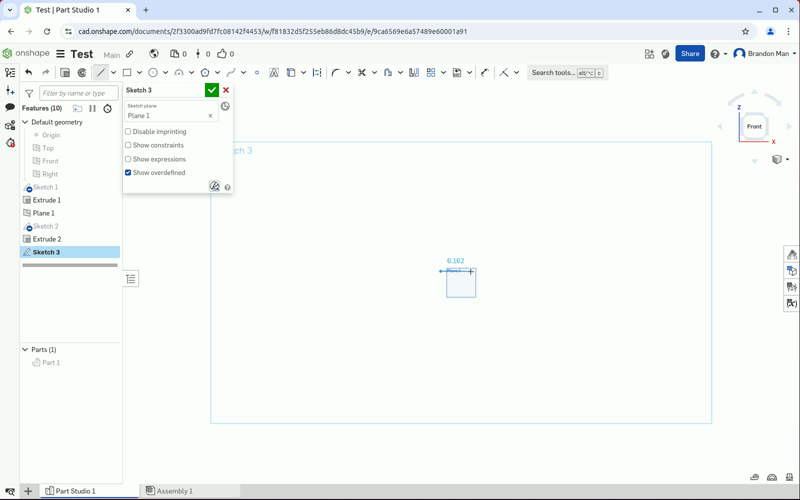
mouse_move(481, 271)
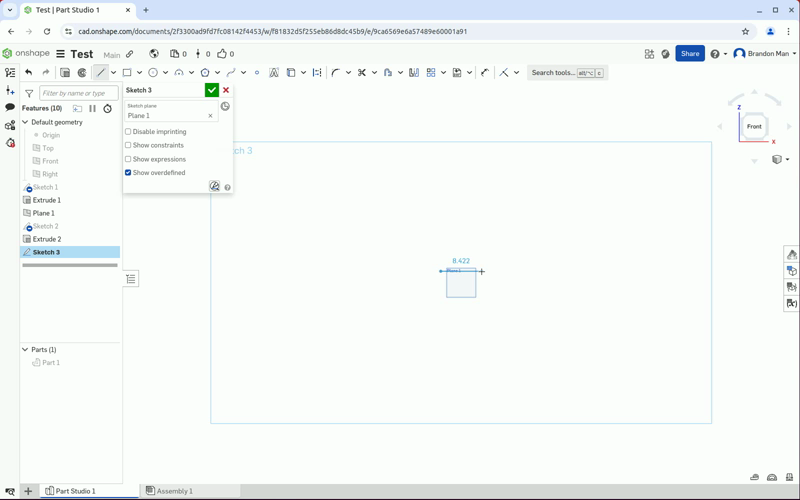
click(481, 271)
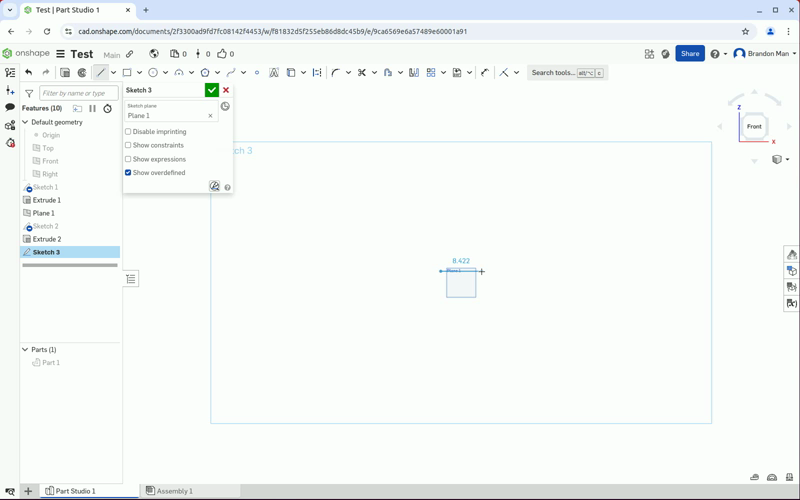
key_up(shift)
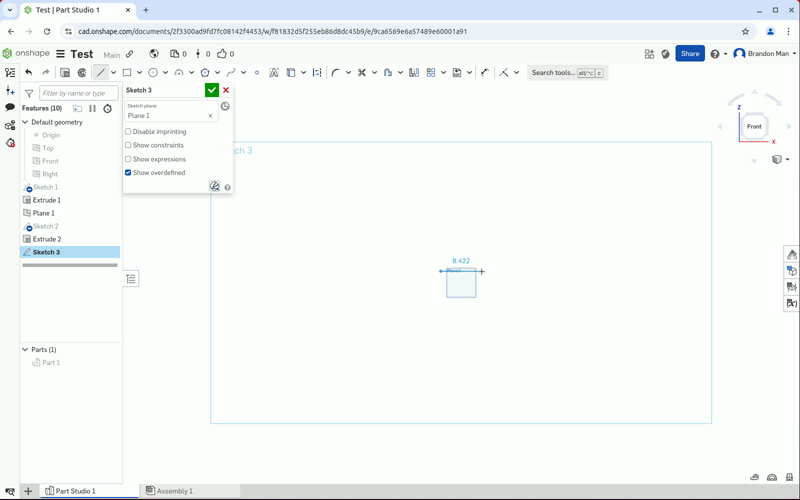
key_down(shift)
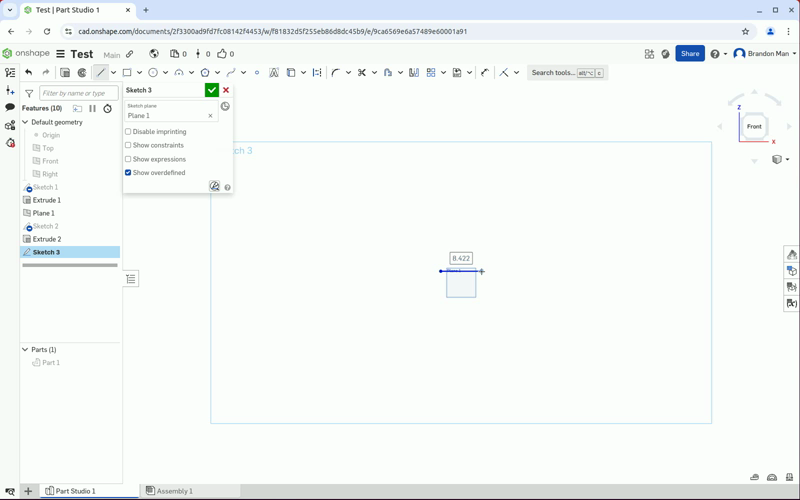
mouse_move(511, 271)
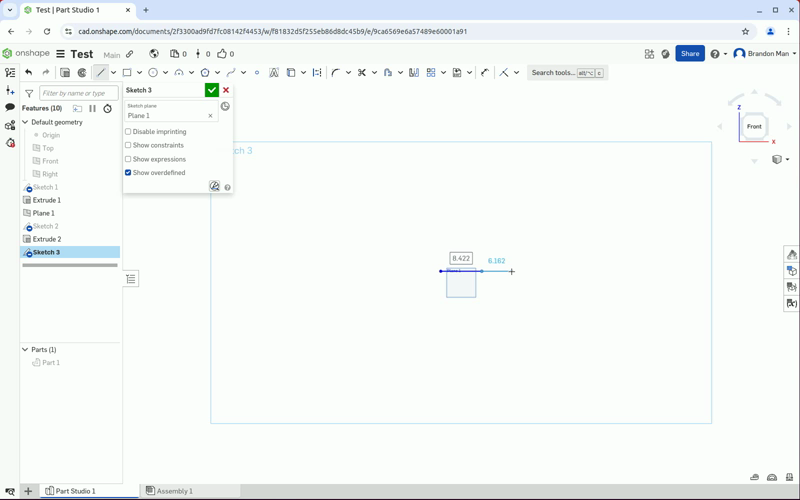
mouse_move(481, 240)
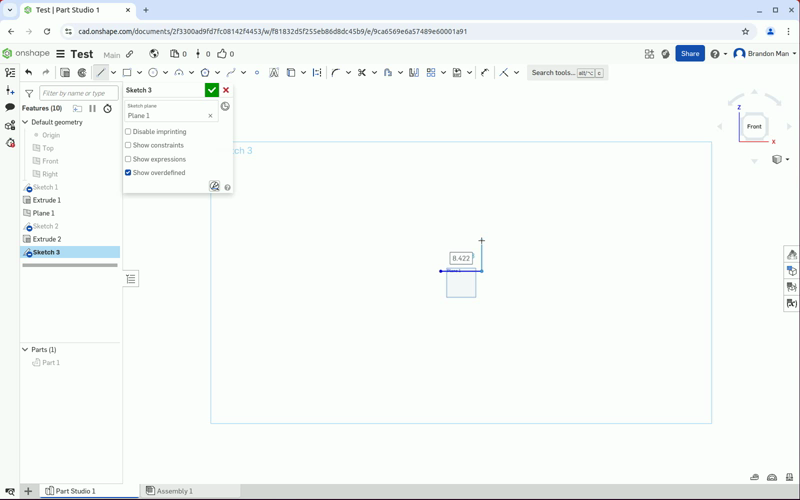
click(481, 240)
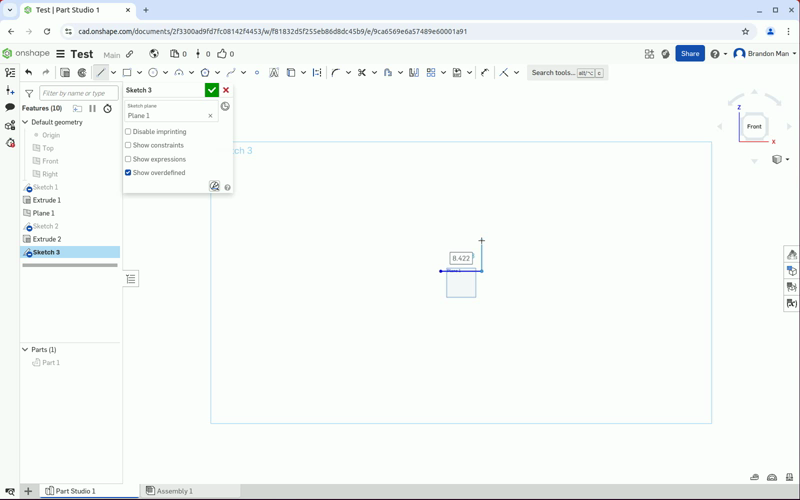
key_up(shift)
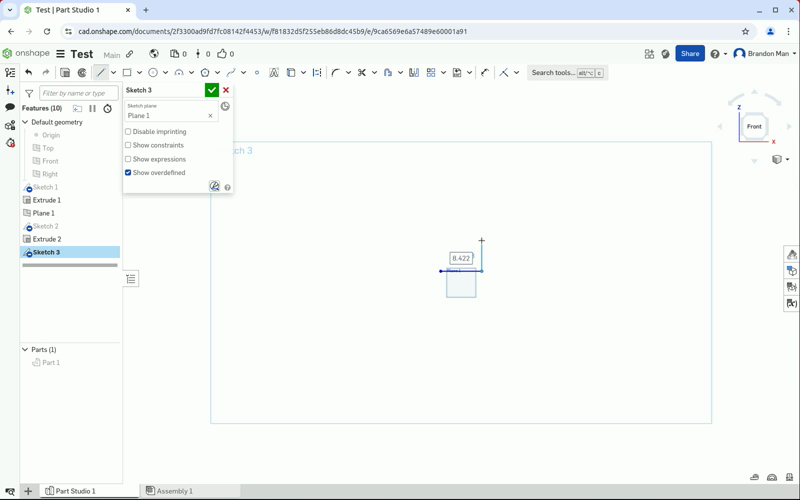
key_down(shift)
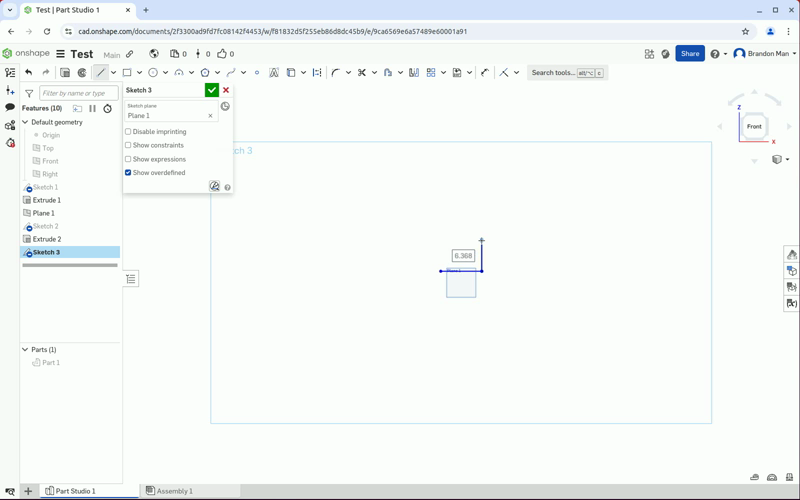
mouse_move(511, 240)
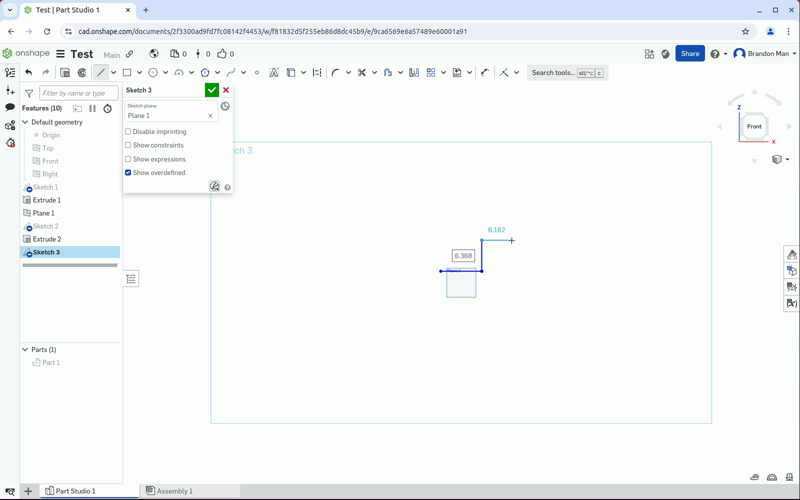
mouse_move(440, 240)
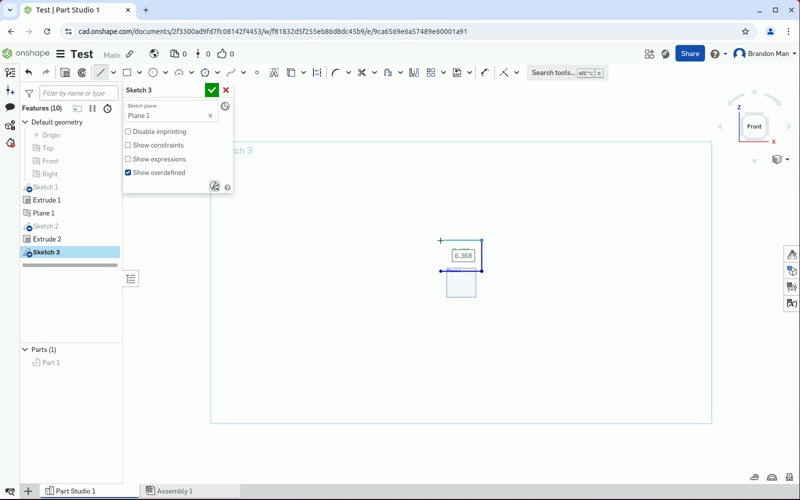
click(440, 240)
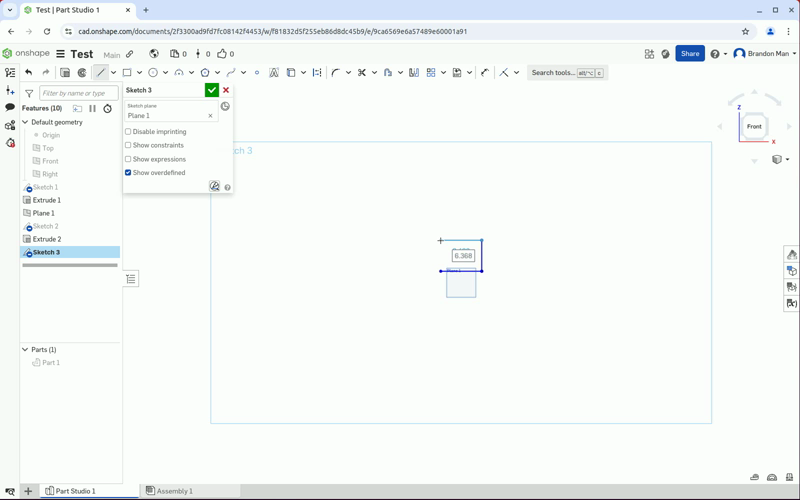
key_up(shift)
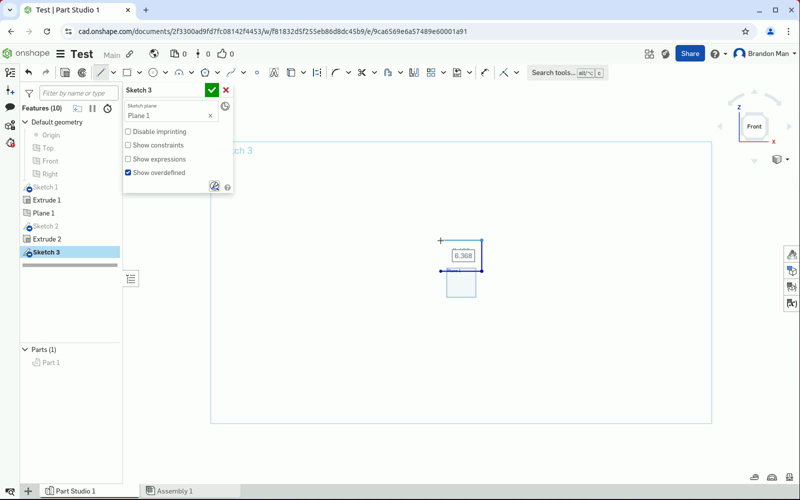
mouse_move(470, 240)
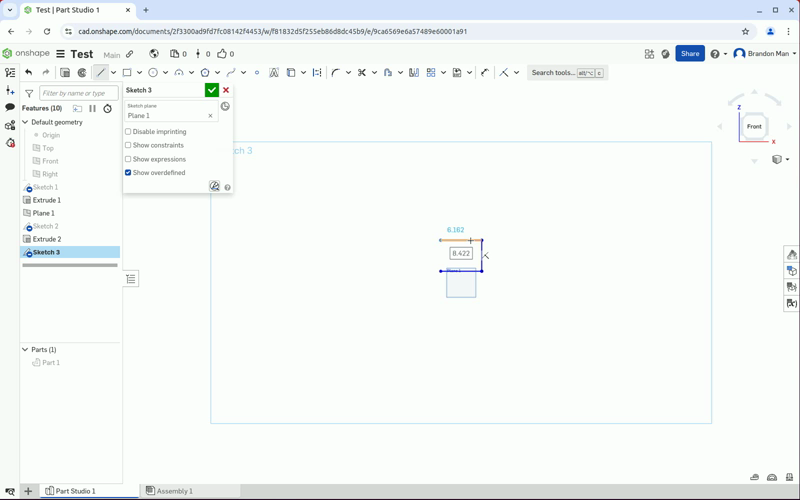
key_down(shift)
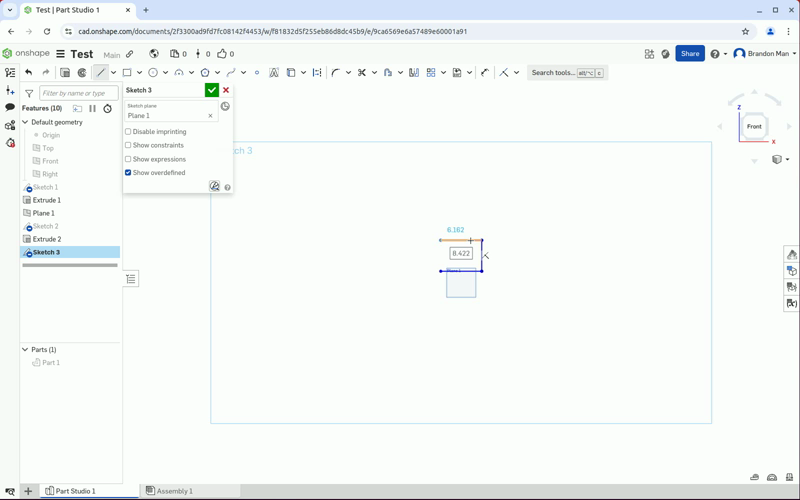
mouse_move(440, 271)
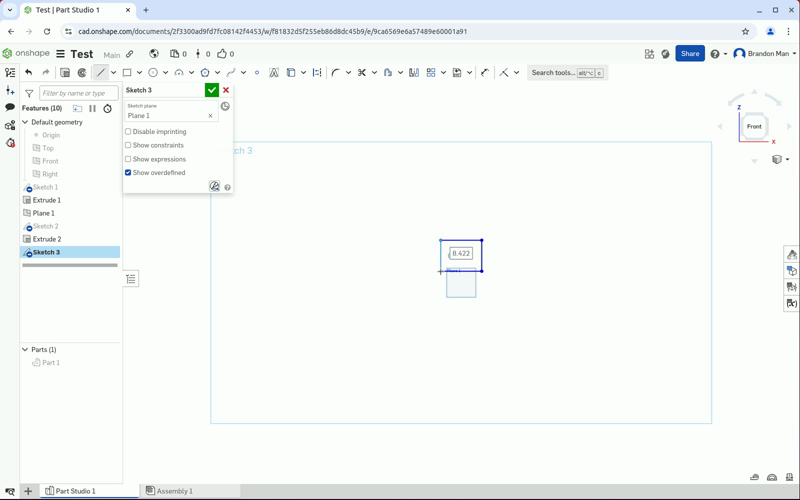
key_up(shift)
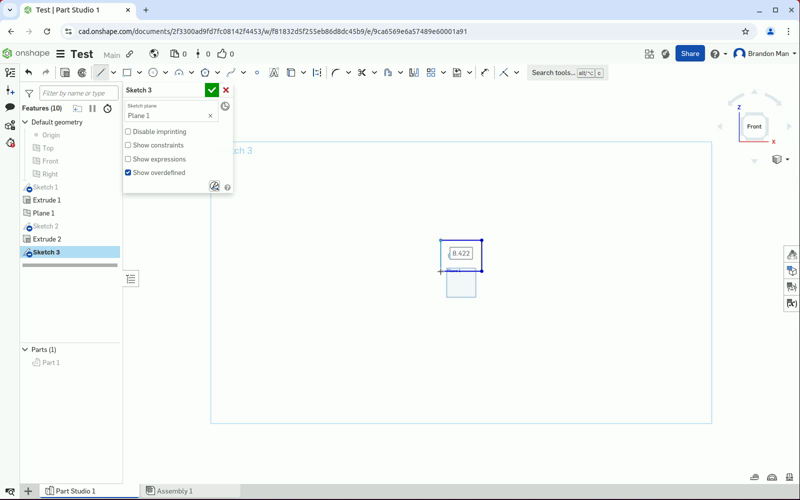
click(440, 271)
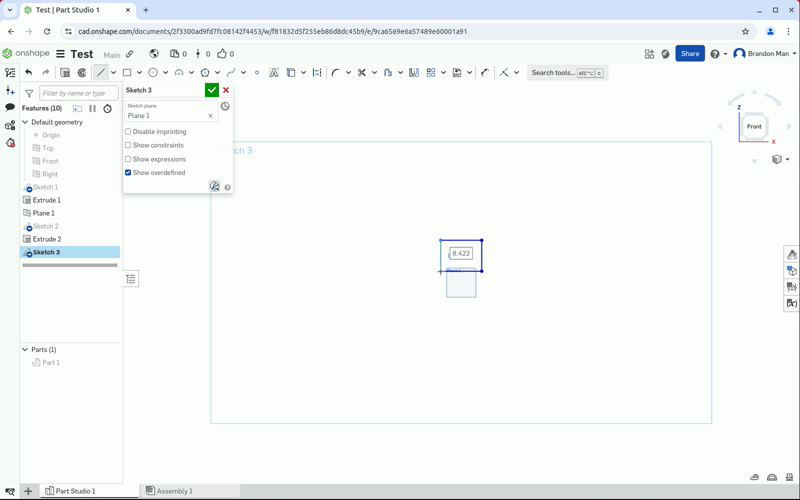
key(esc)
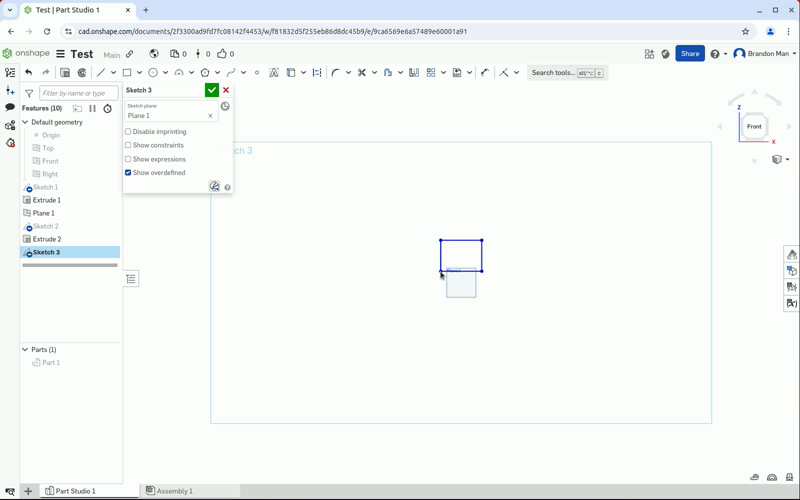
mouse_move(456, 255)
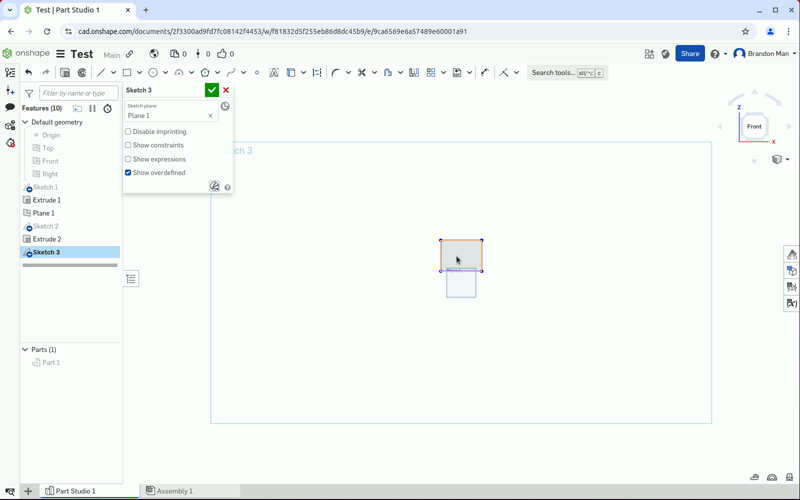
scroll(6)
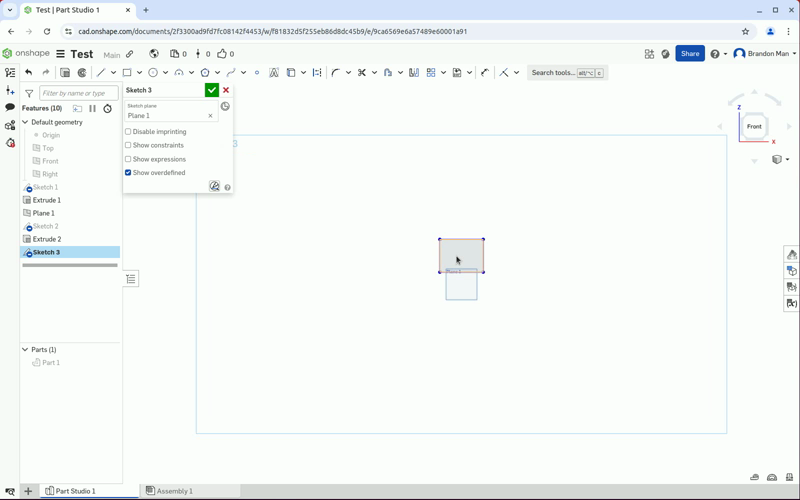
scroll(6)
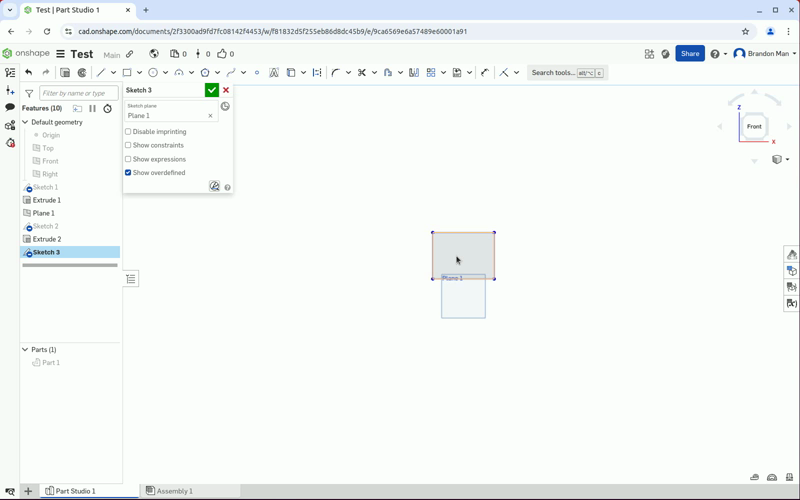
scroll(6)
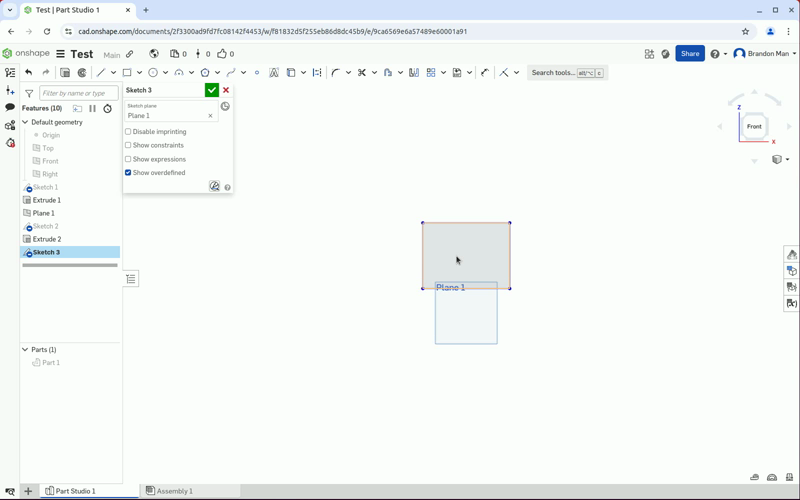
scroll(6)
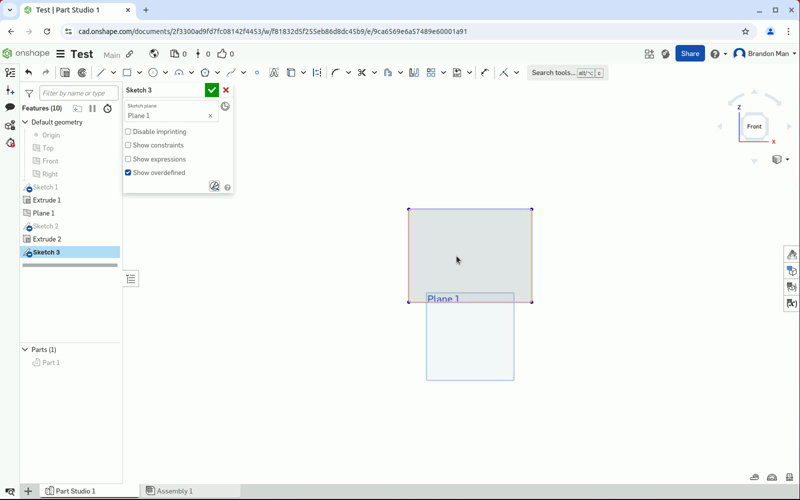
scroll(6)
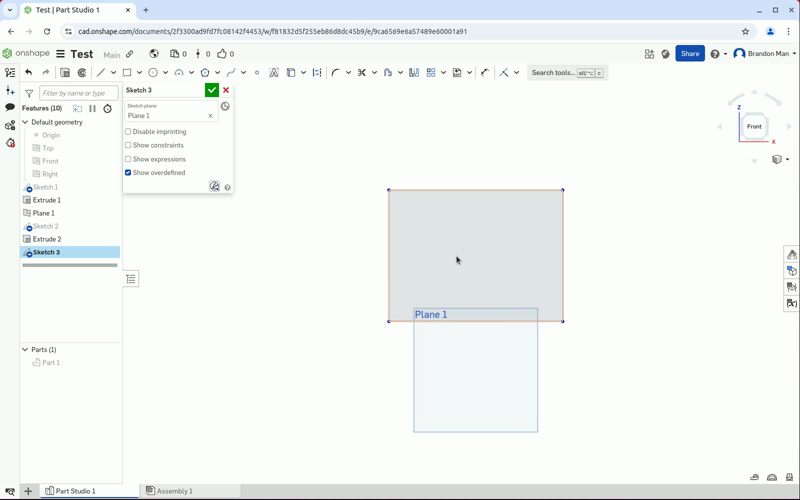
scroll(6)
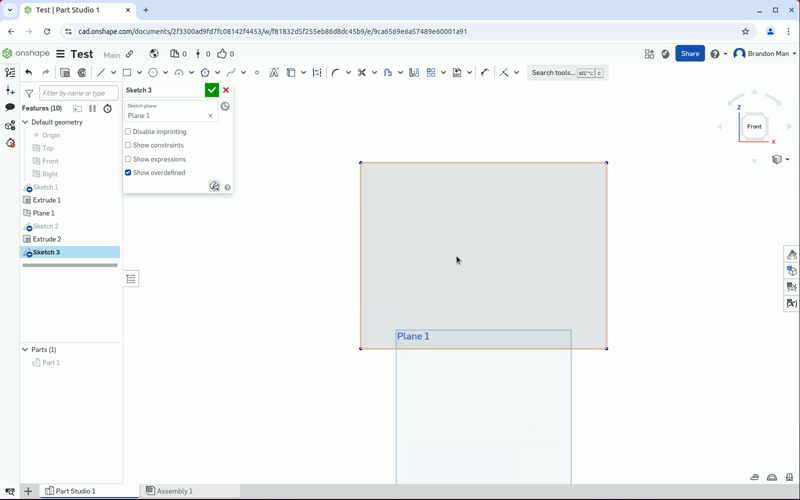
scroll(6)
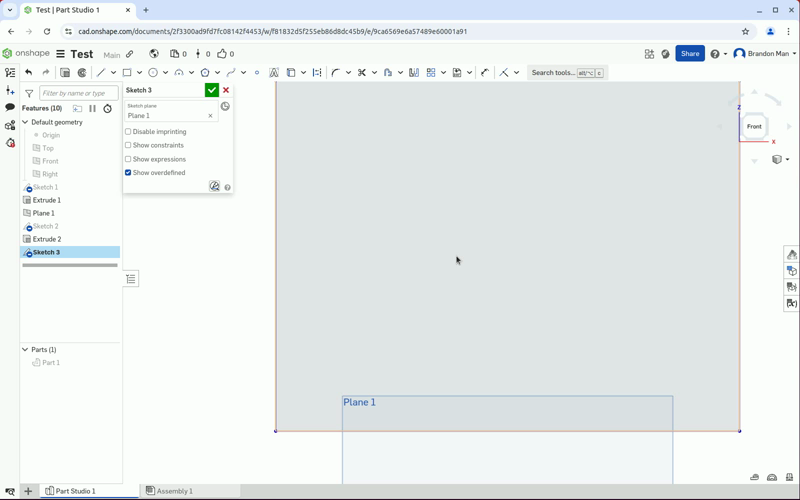
click(456, 255)
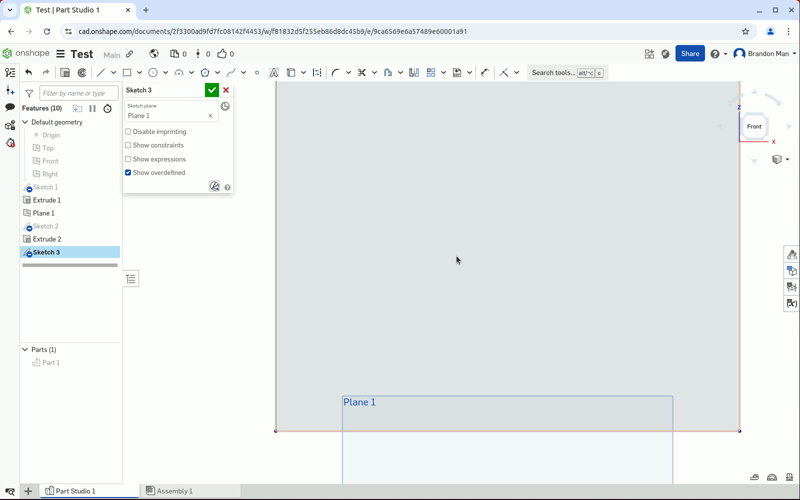
scroll(-6)
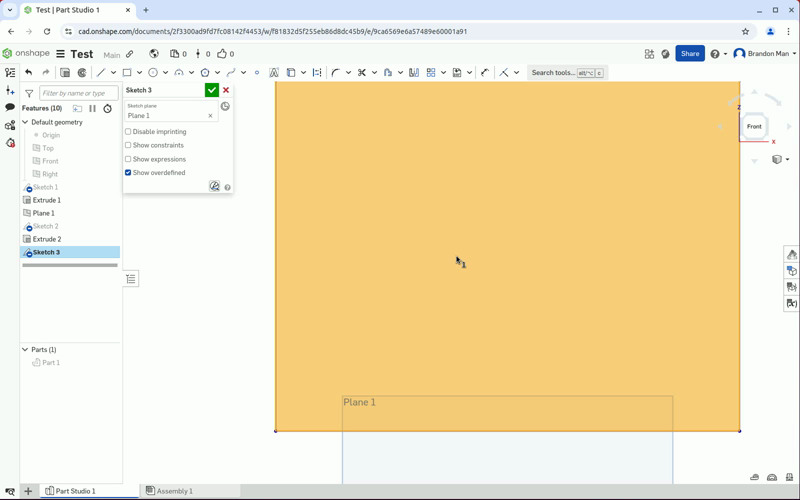
scroll(-6)
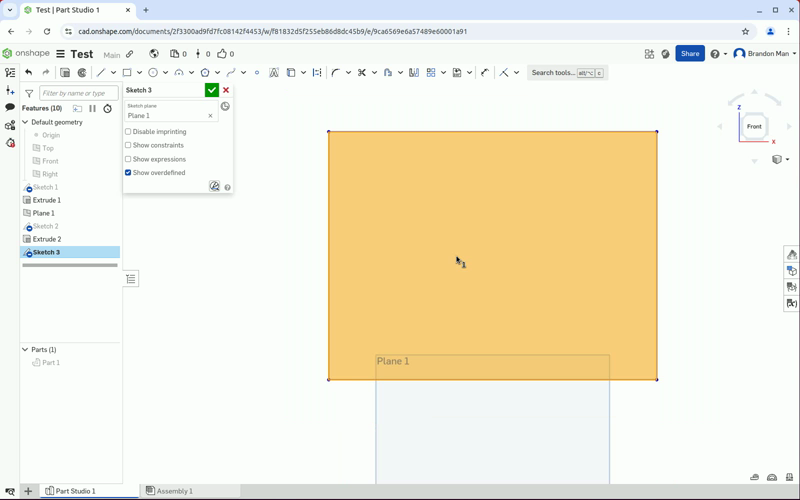
scroll(-6)
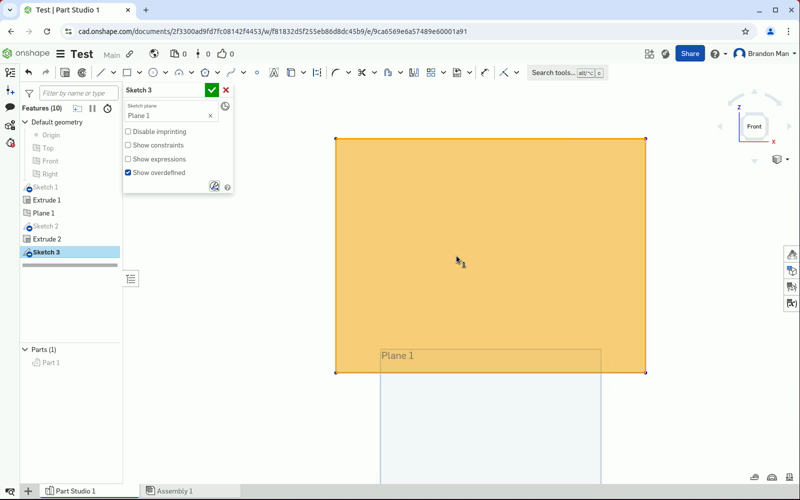
scroll(-6)
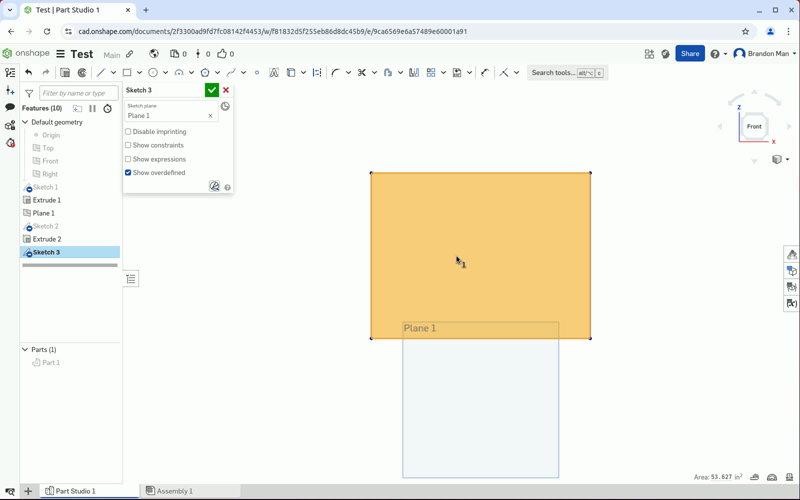
scroll(-6)
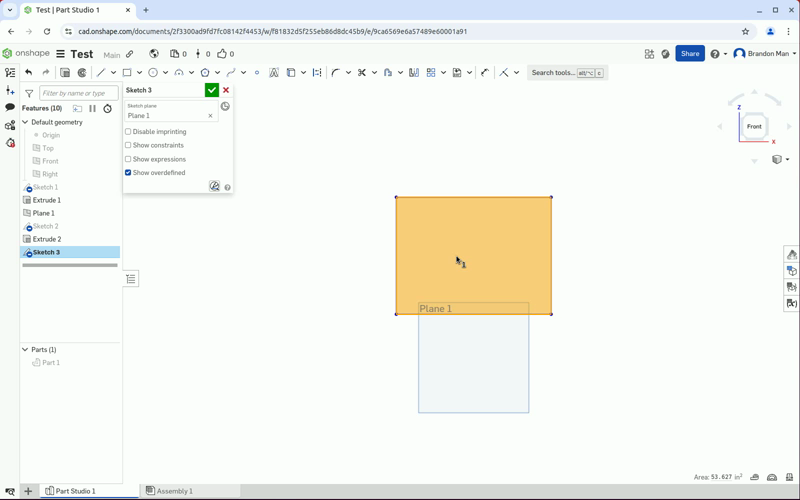
scroll(-6)
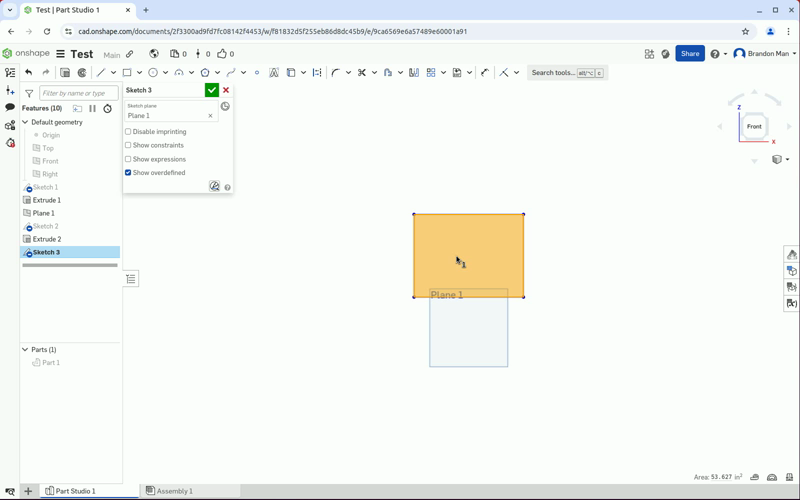
scroll(-6)
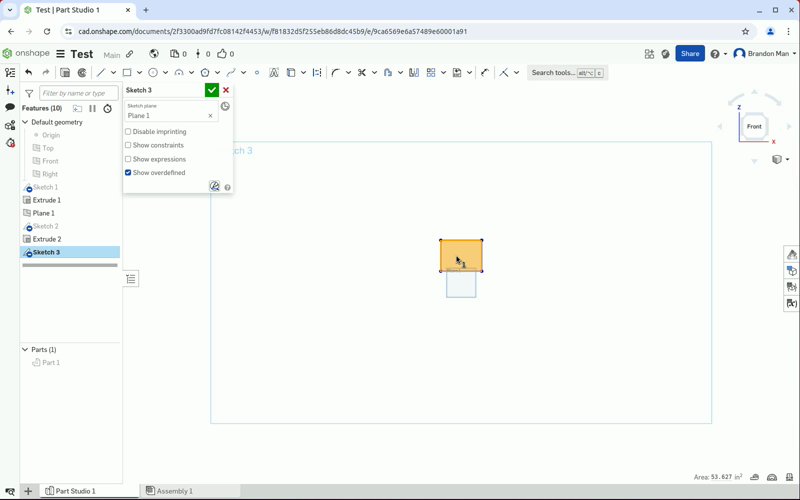
mouse_move(73, 352)
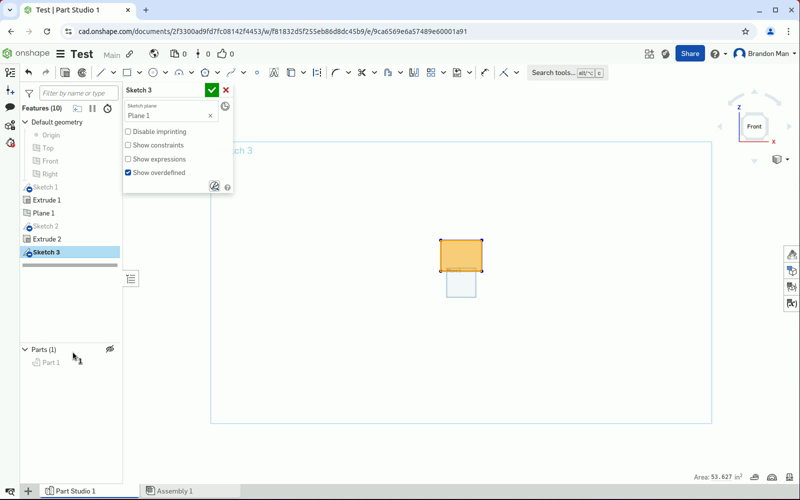
key(shift+y)
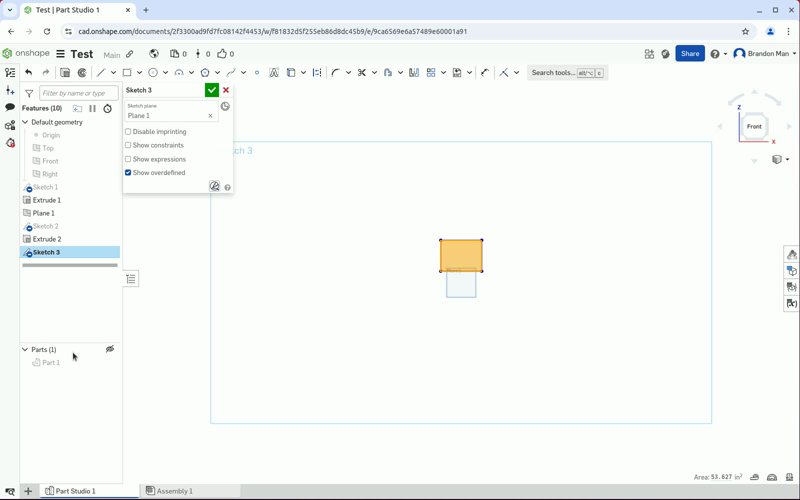
key(shift+e)
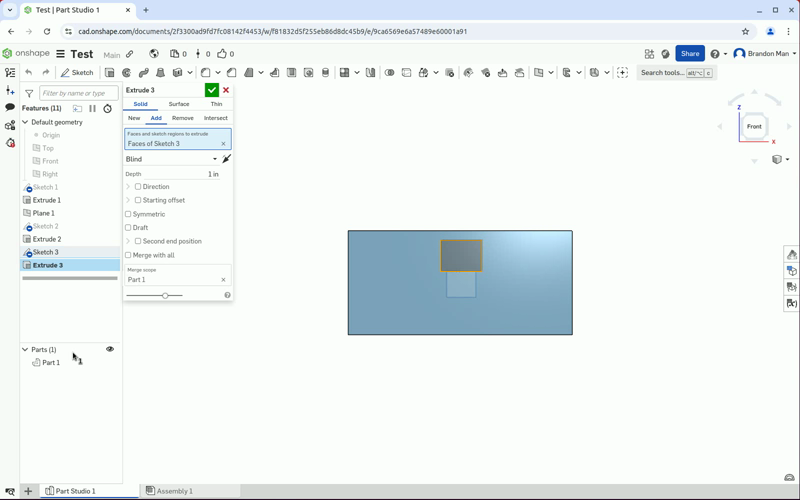
mouse_move(143, 106)
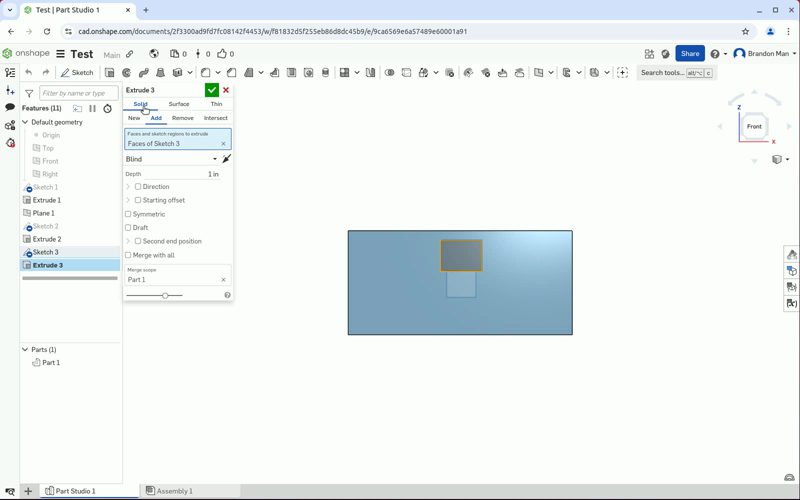
click(143, 106)
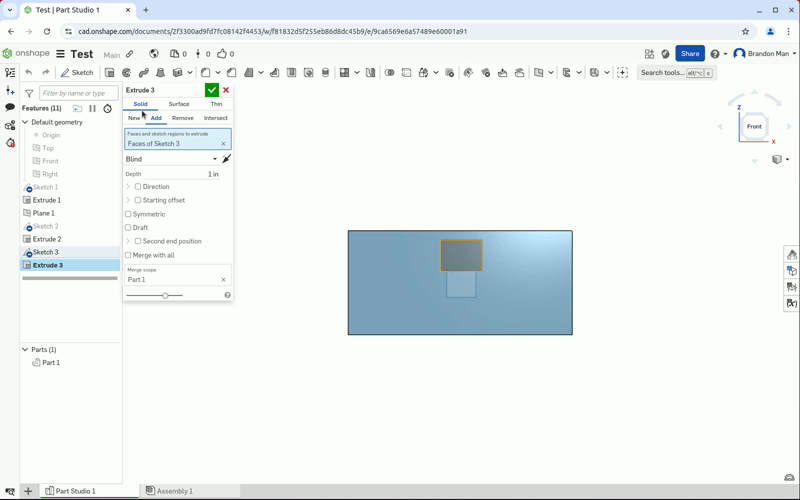
mouse_move(137, 120)
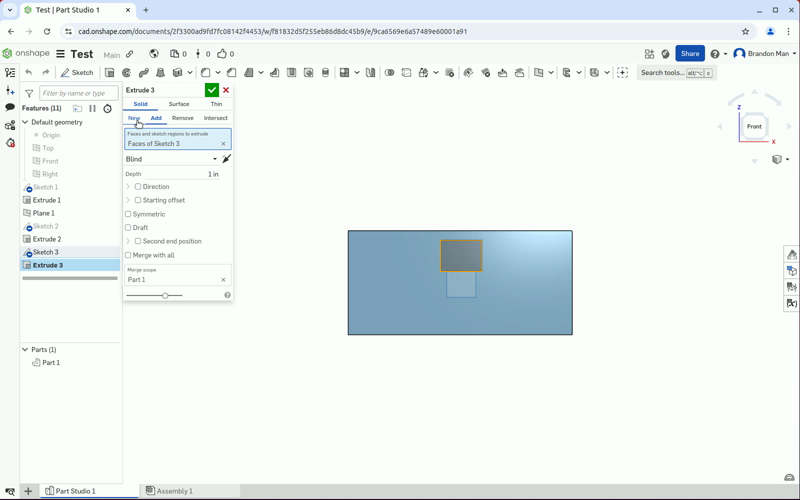
click(137, 120)
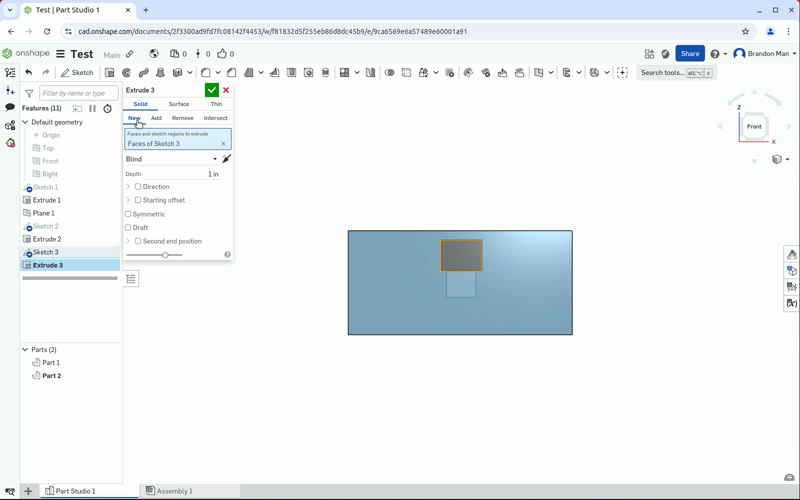
key(tab, 4)
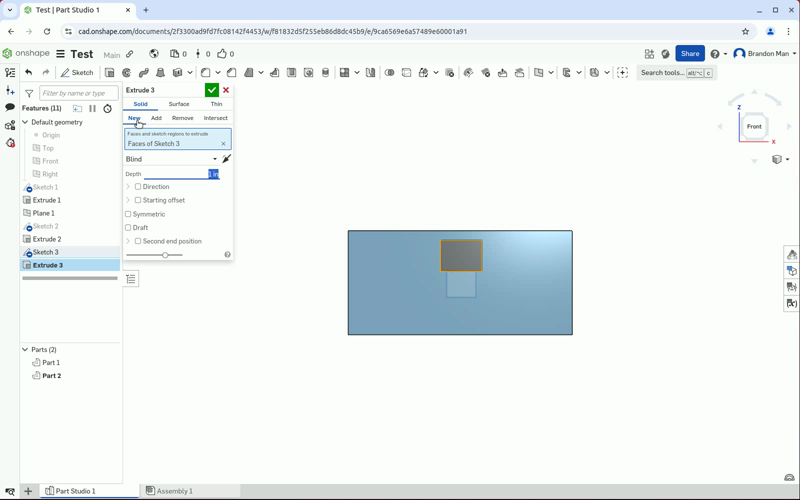
text(0.241)
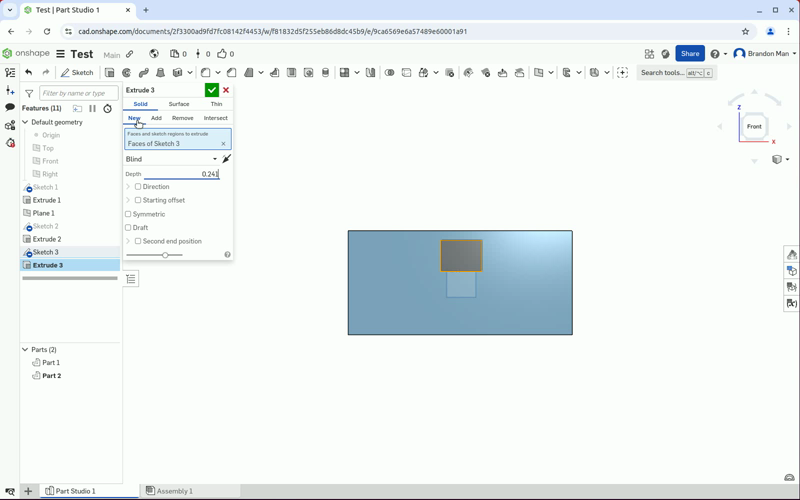
key(enter)
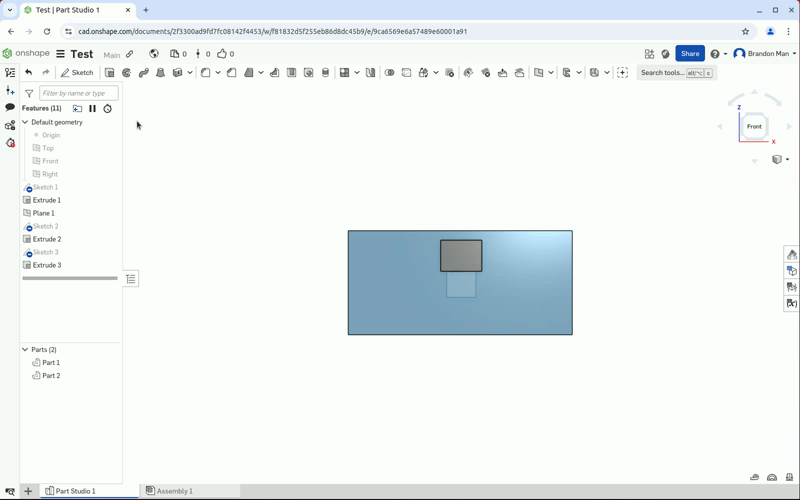
key(shift+h)
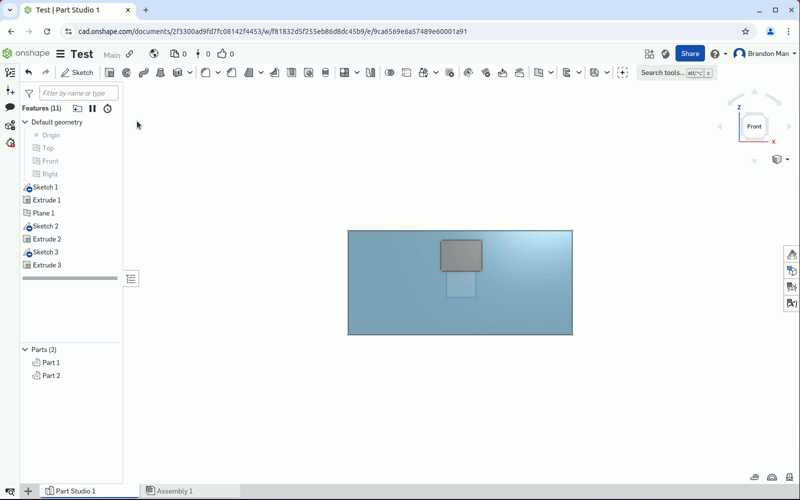
key(shift+h)
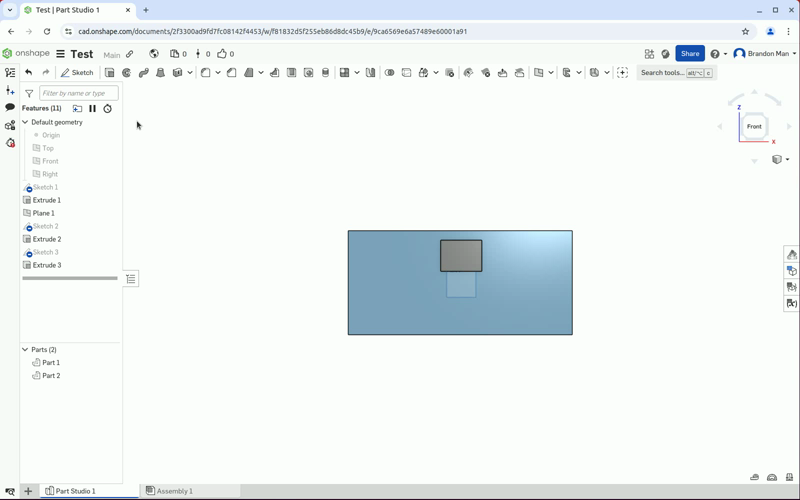
mouse_move(73, 189)
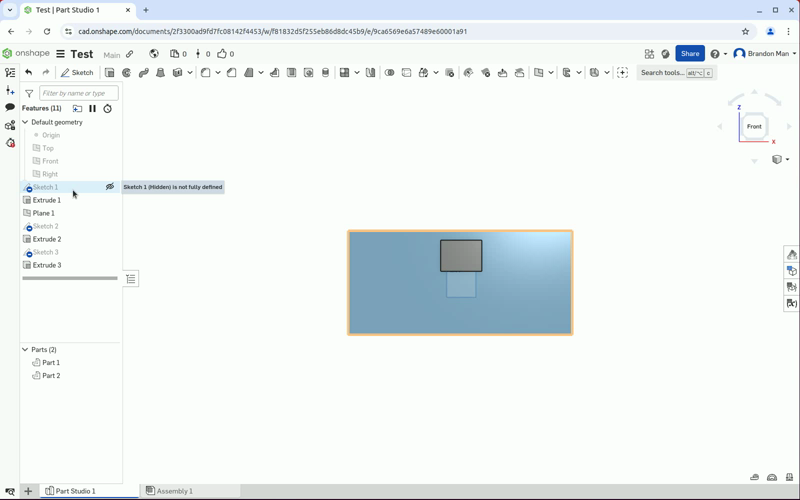
click(73, 189)
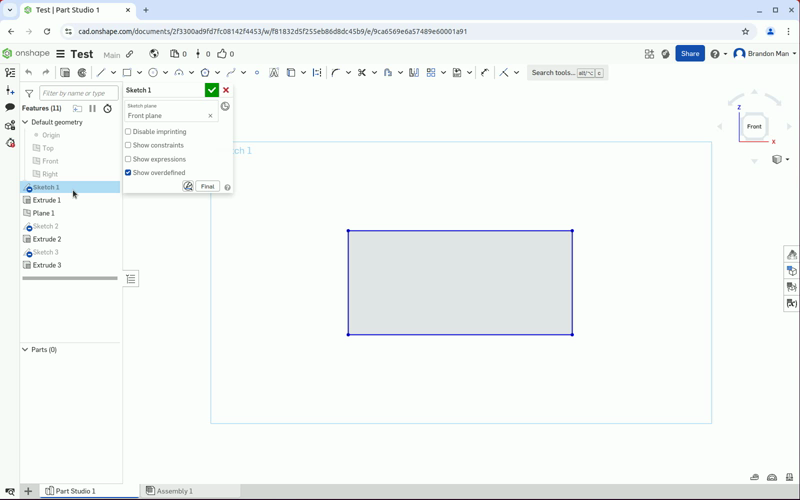
mouse_move(229, 92)
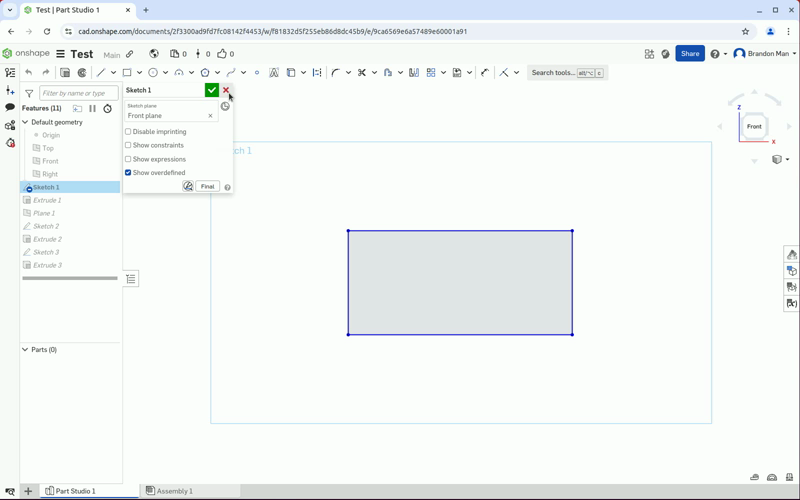
click(229, 92)
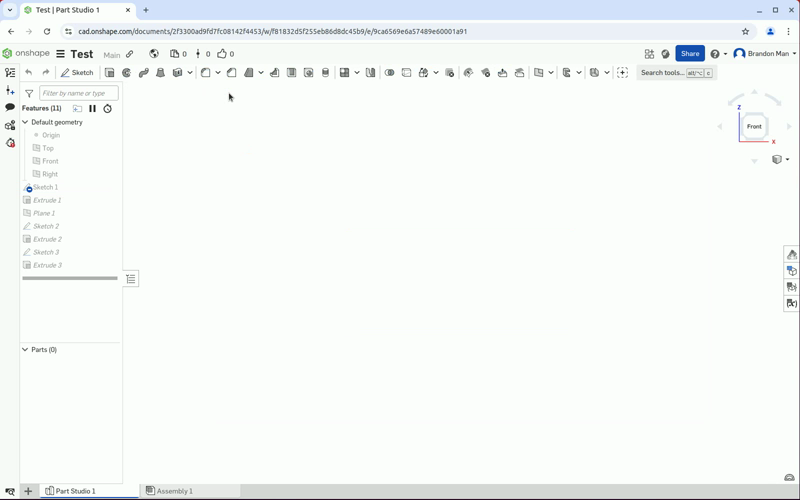
mouse_move(541, 75)
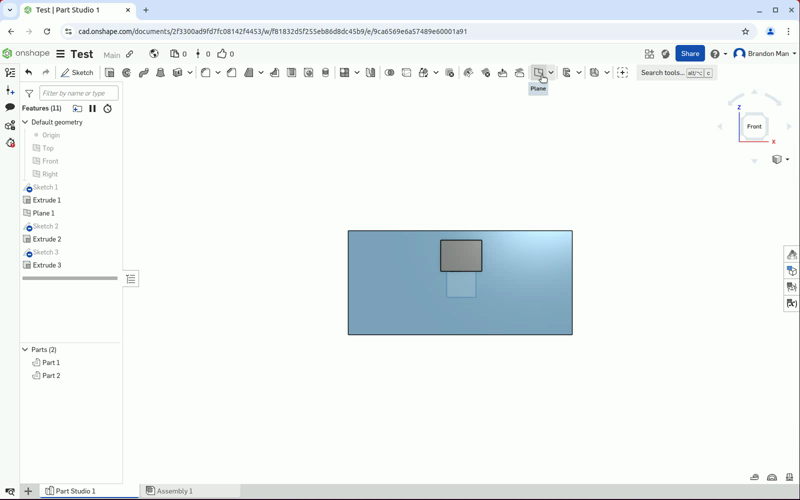
click(541, 75)
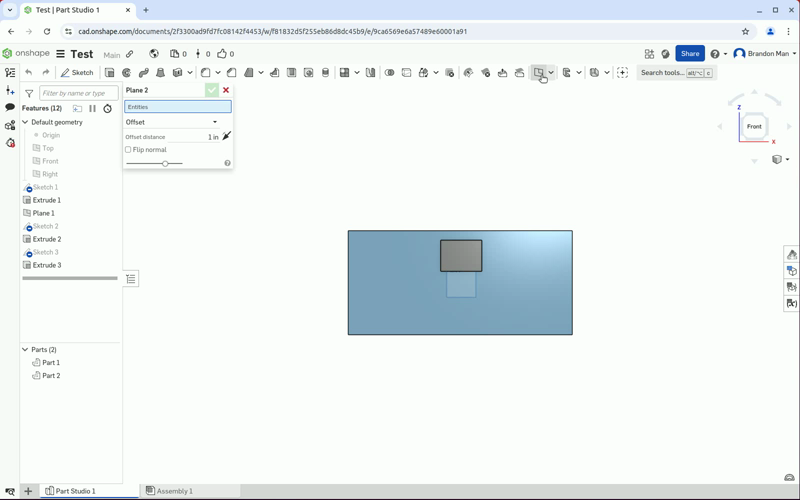
mouse_move(73, 163)
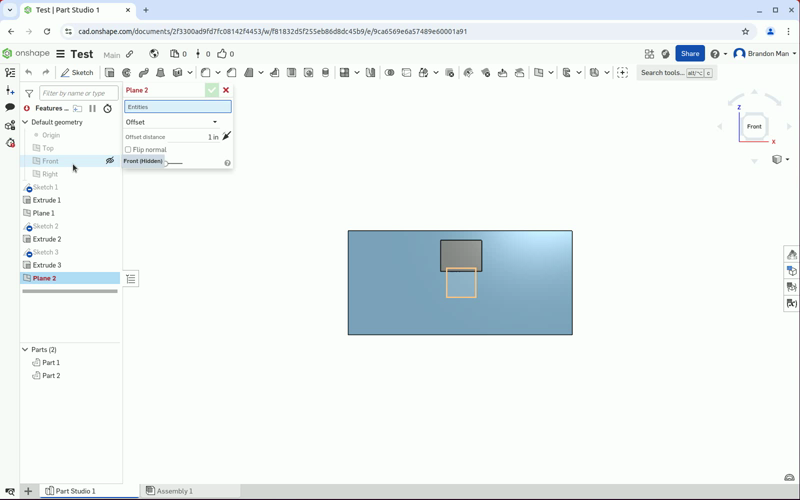
click(73, 163)
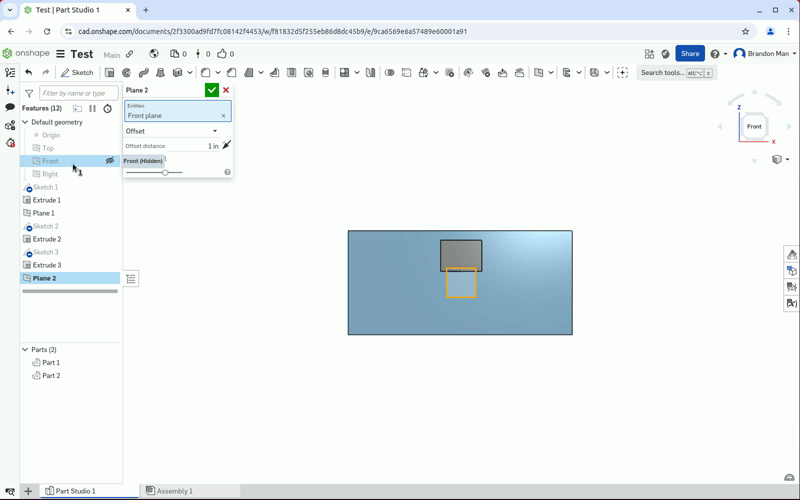
key(tab, 2)
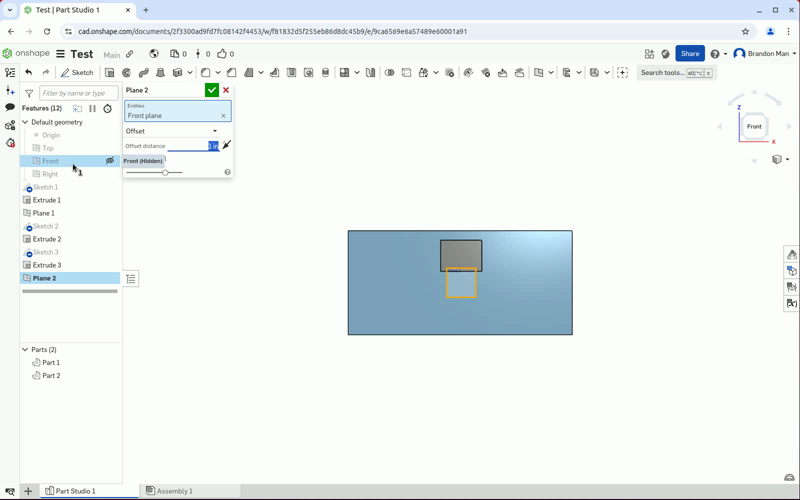
text(0.493)
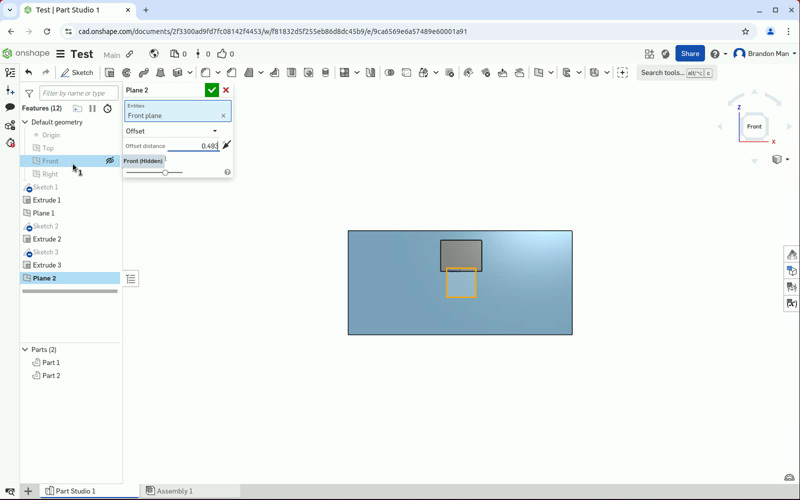
key(enter, 2)
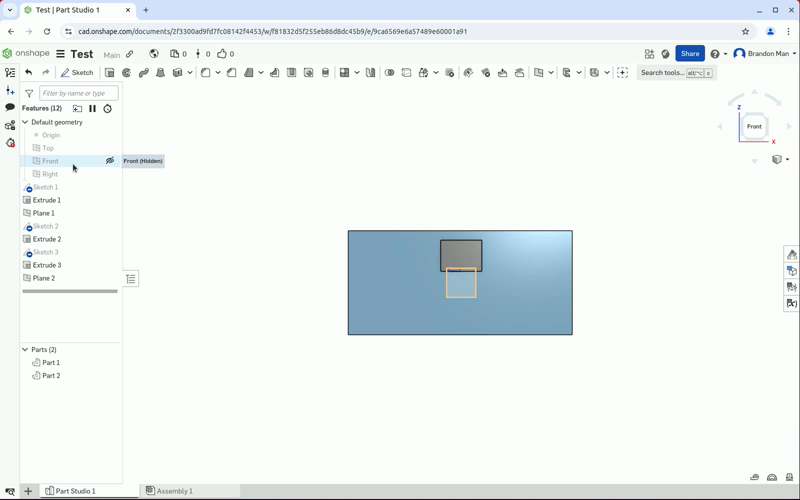
key(shift+s)
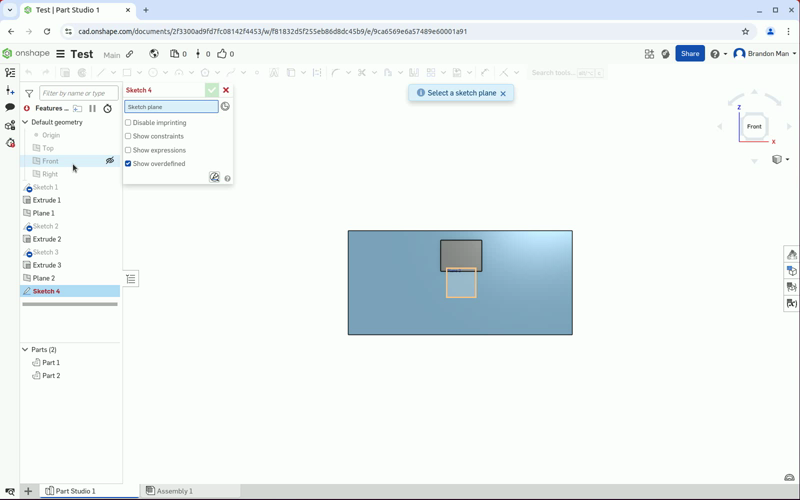
mouse_move(73, 280)
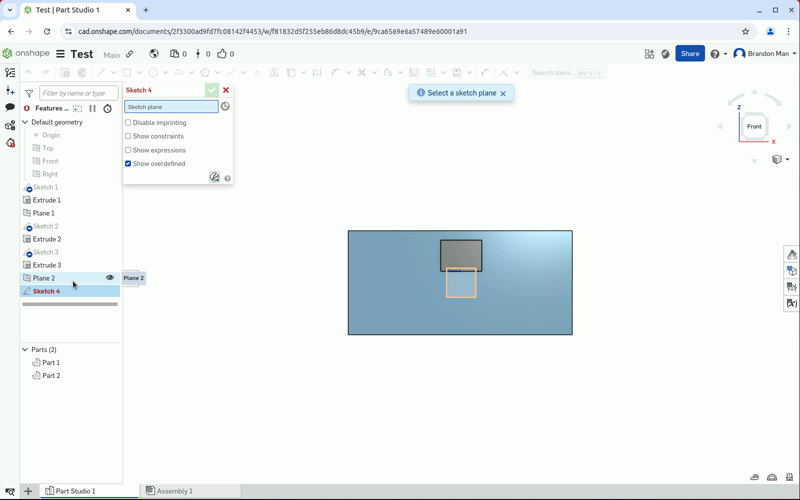
click(73, 280)
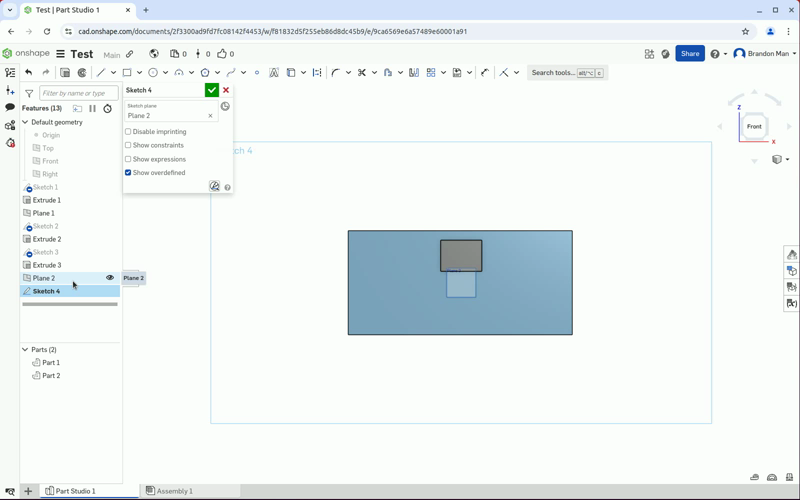
mouse_move(73, 352)
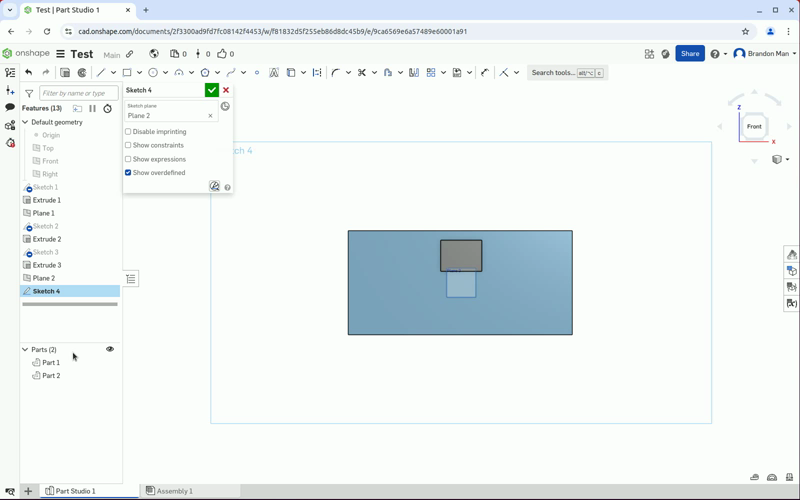
key(y)
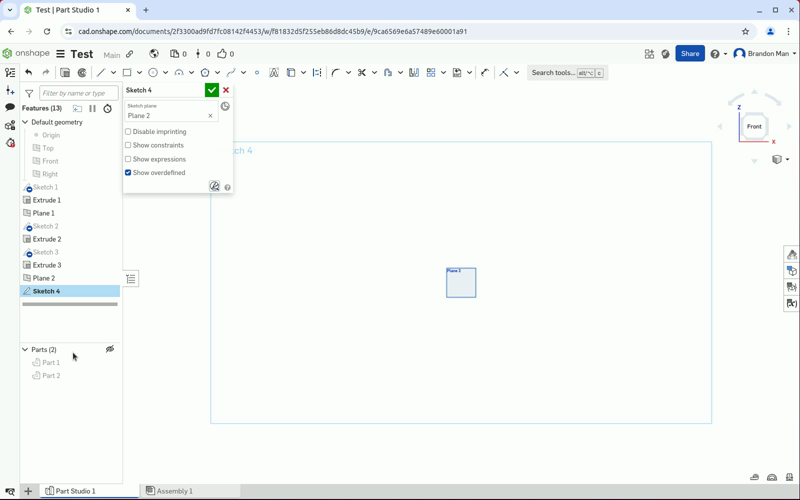
key(l)
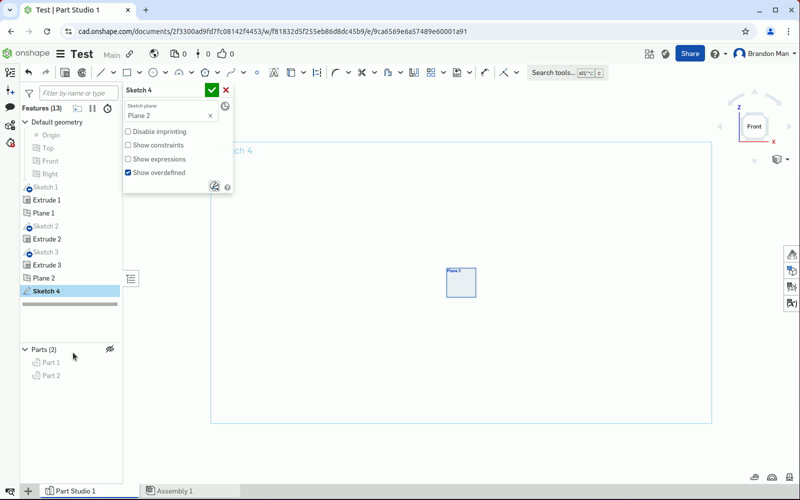
key_down(shift)
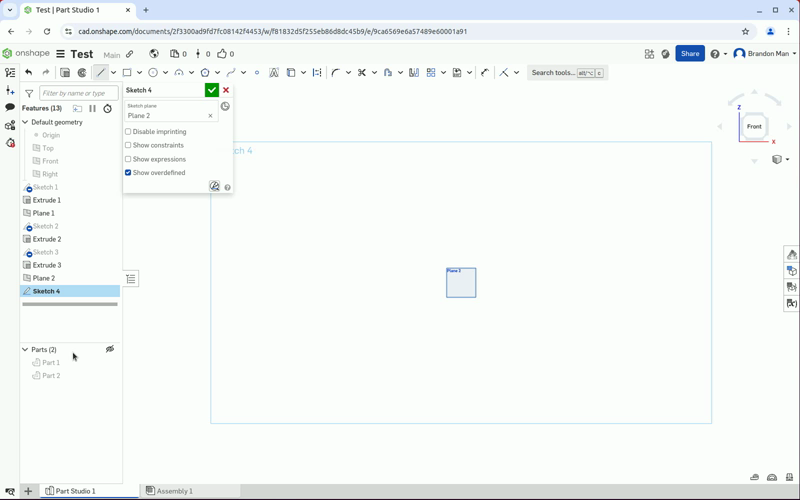
mouse_move(441, 270)
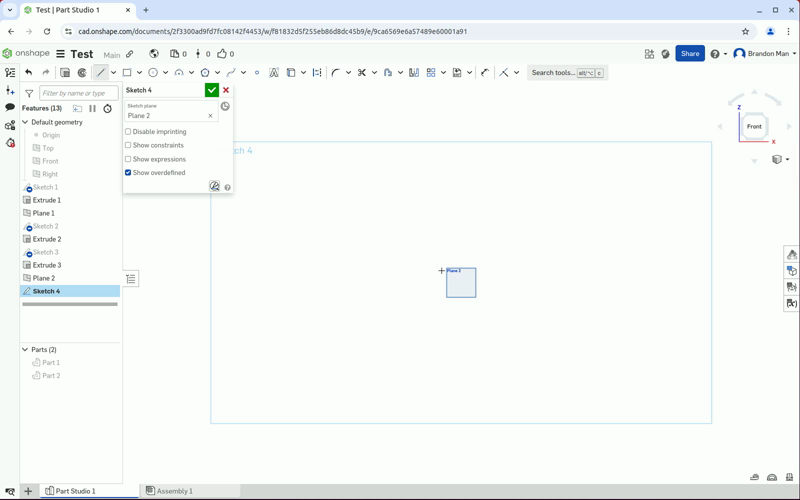
click(441, 270)
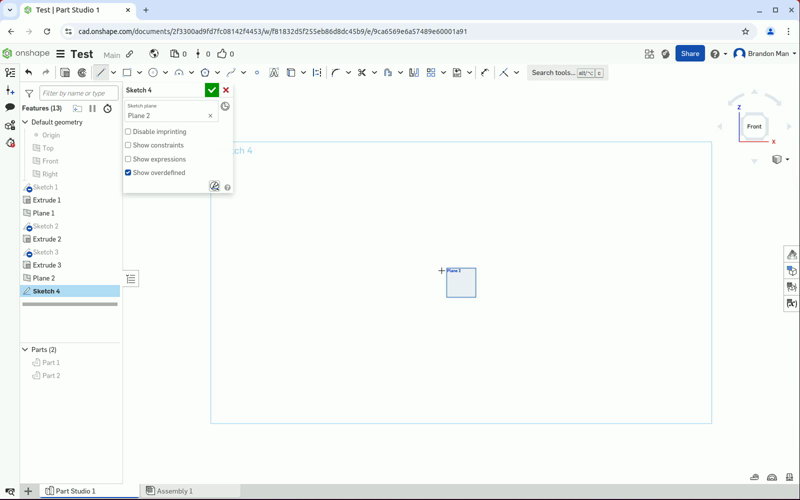
key_up(shift)
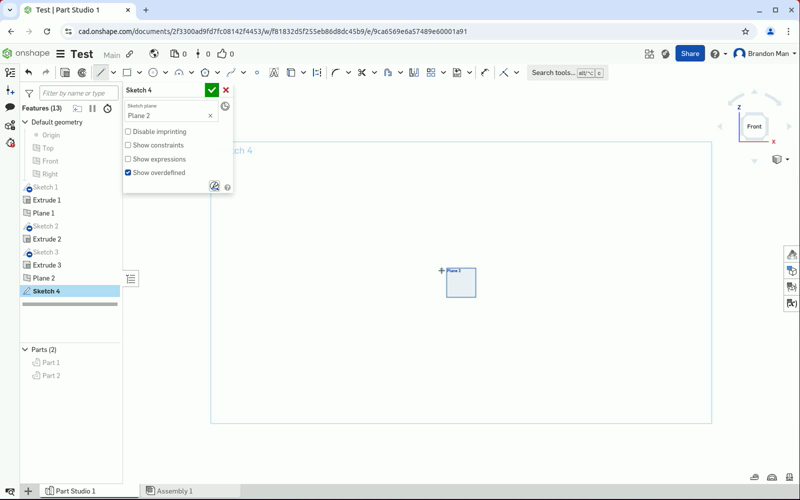
key_down(shift)
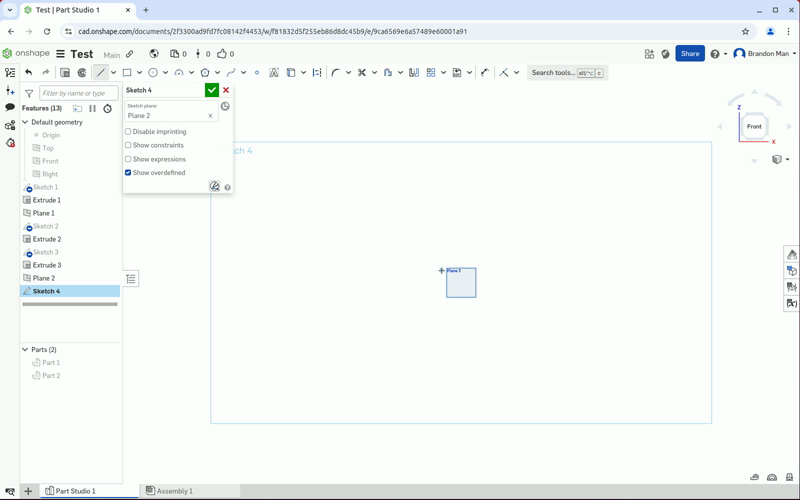
mouse_move(471, 270)
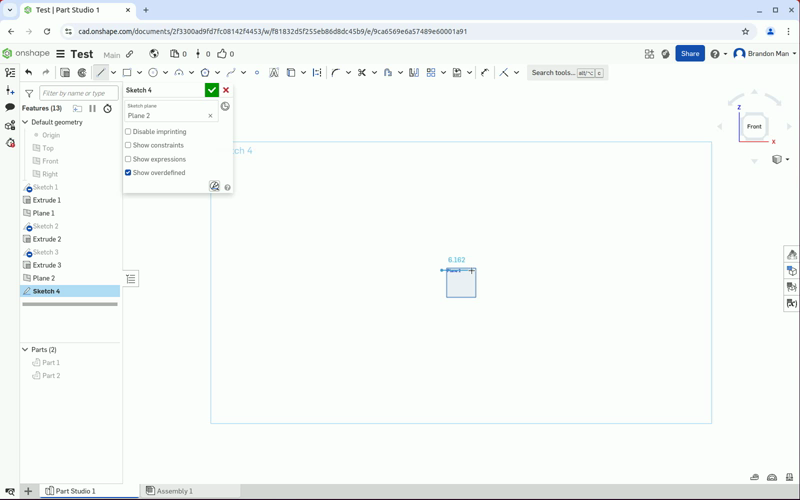
mouse_move(480, 270)
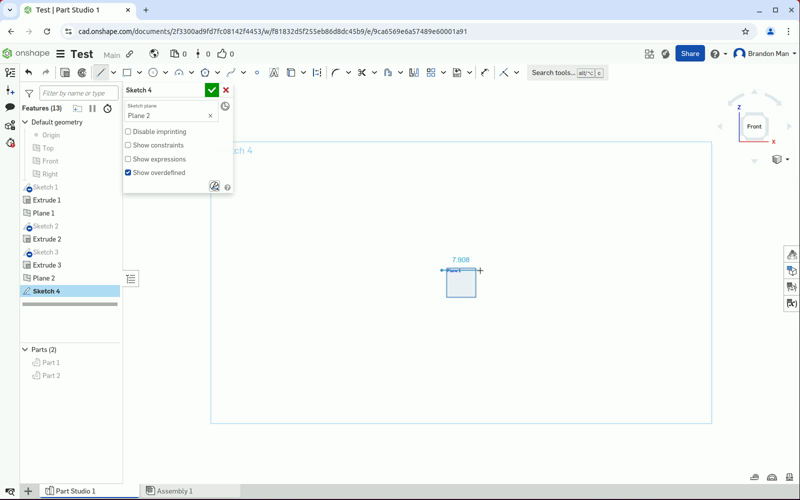
click(480, 270)
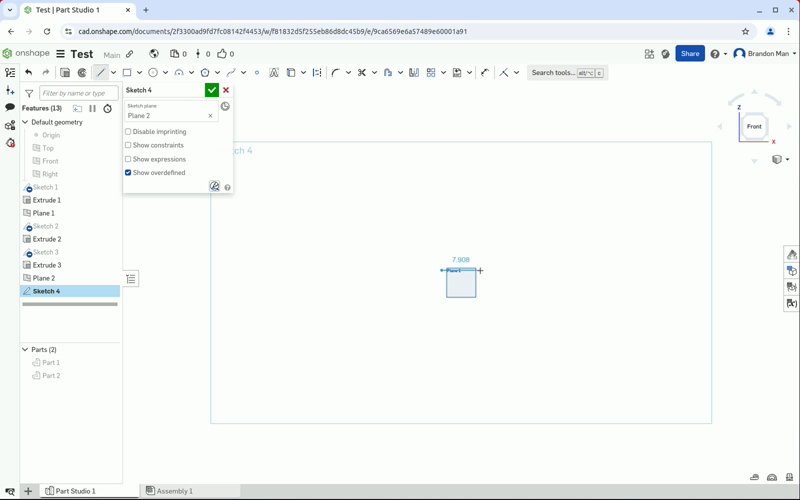
key_up(shift)
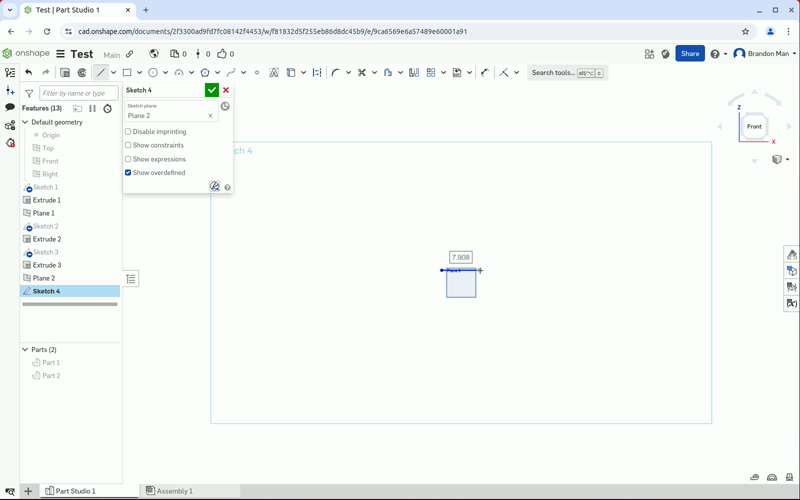
key_down(shift)
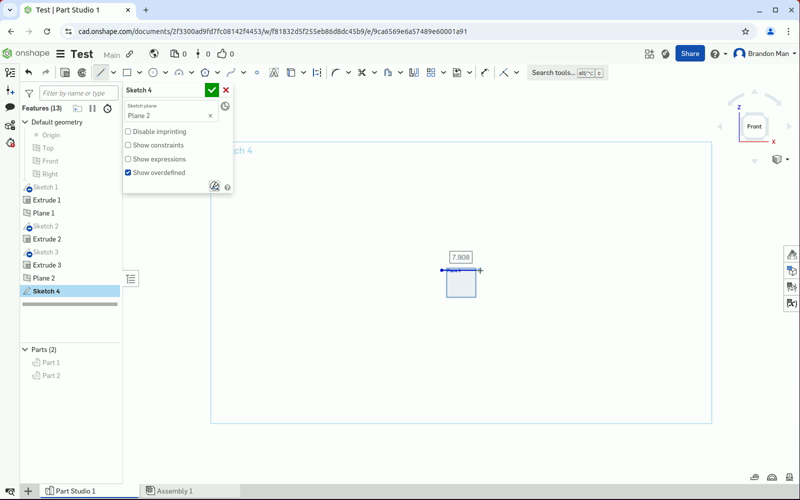
mouse_move(510, 270)
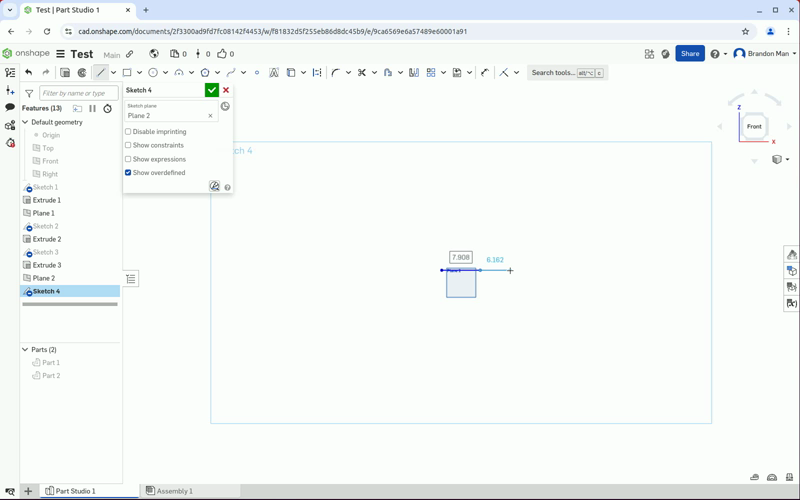
mouse_move(480, 241)
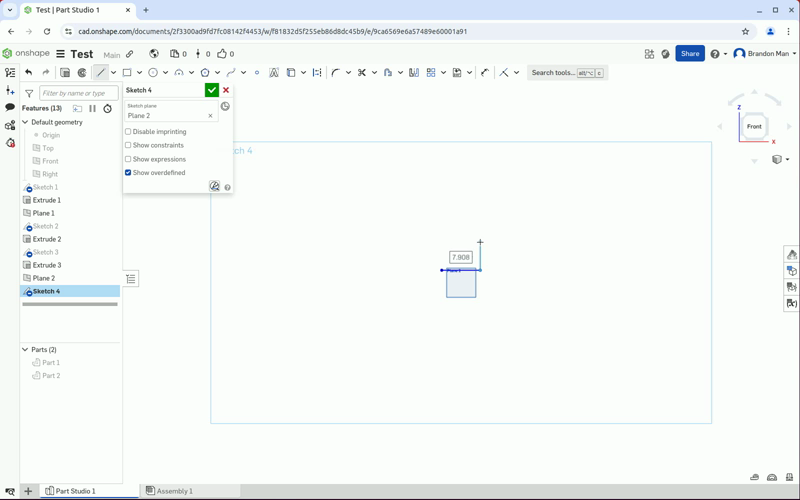
click(480, 241)
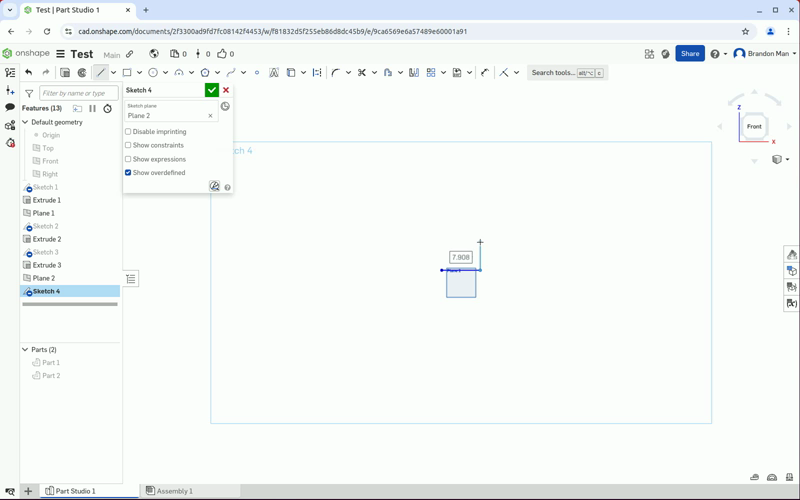
key_up(shift)
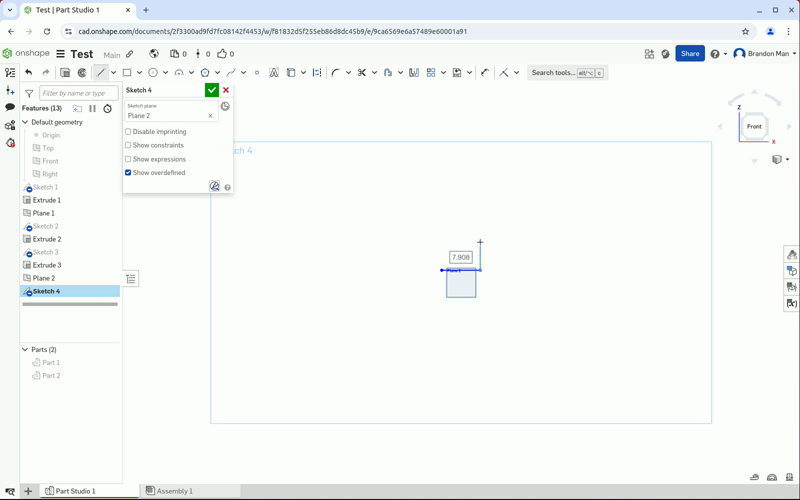
key_down(shift)
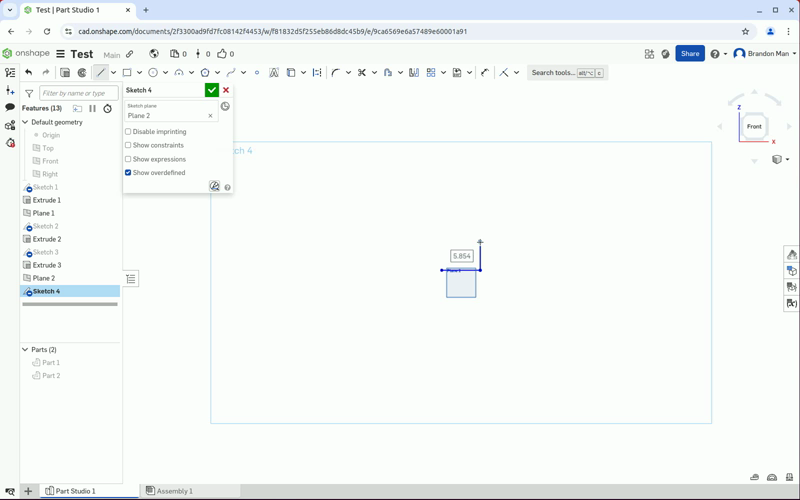
mouse_move(510, 241)
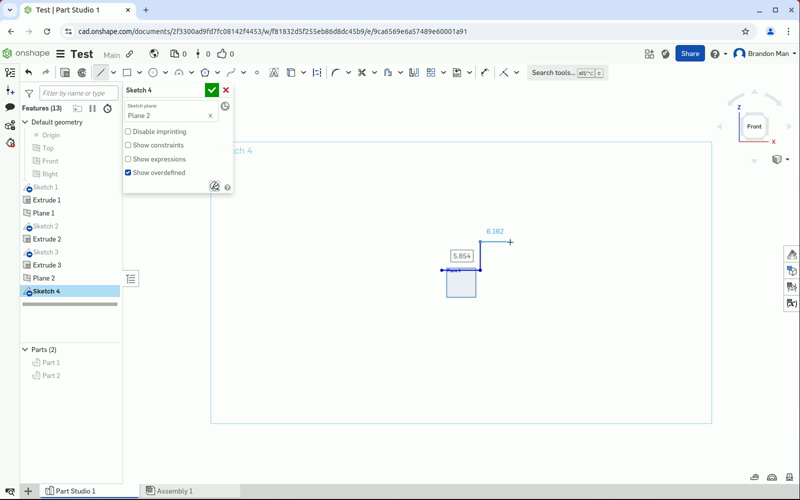
mouse_move(441, 241)
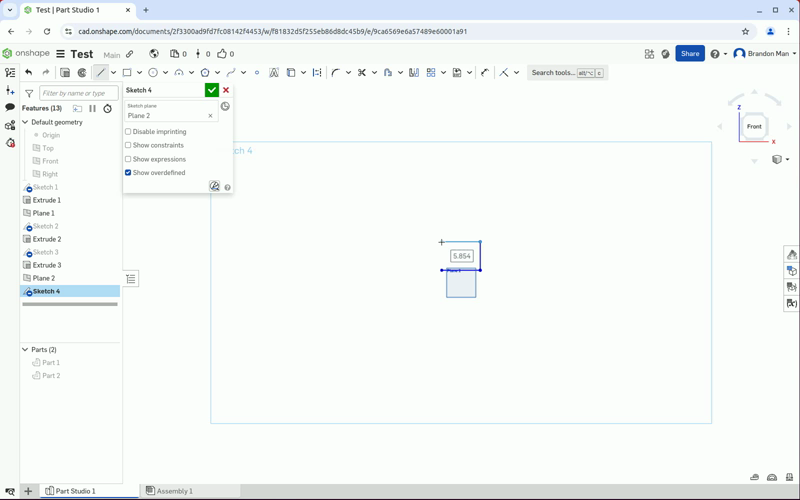
click(441, 241)
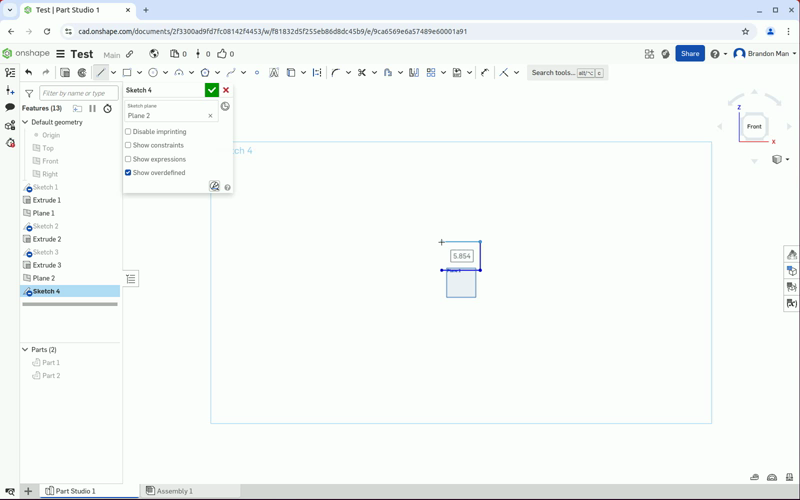
key_up(shift)
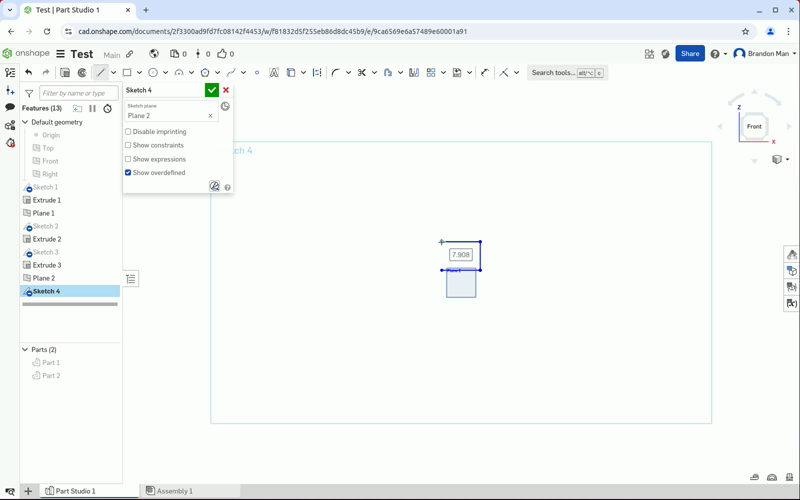
mouse_move(471, 241)
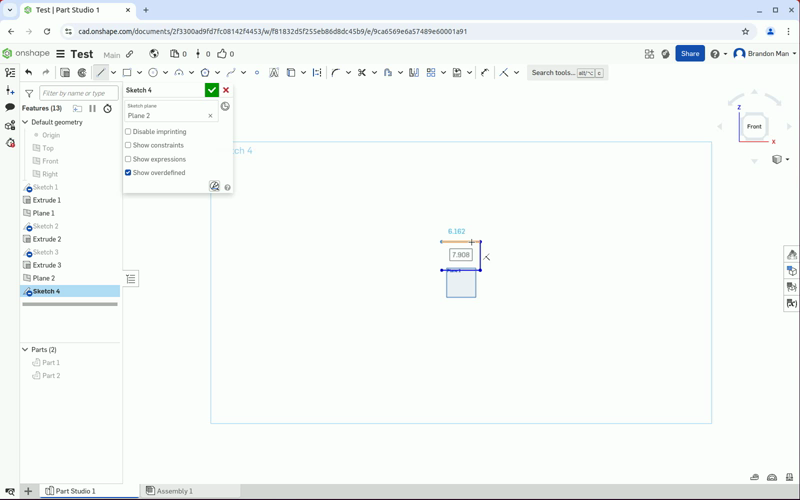
key_down(shift)
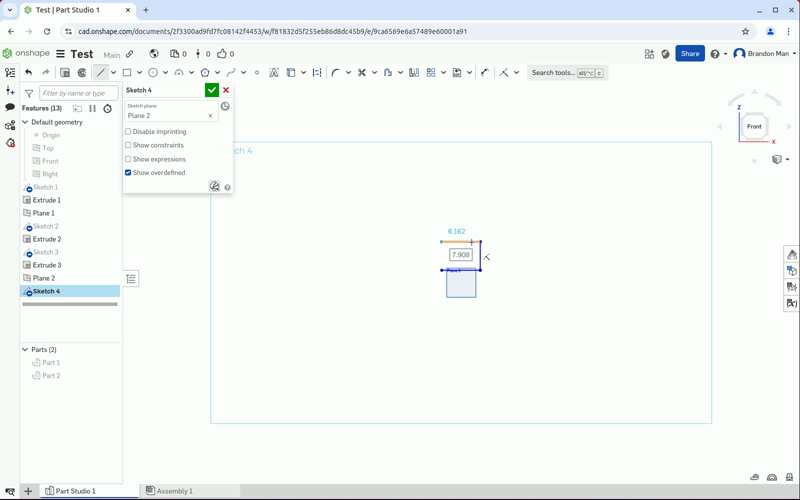
mouse_move(441, 270)
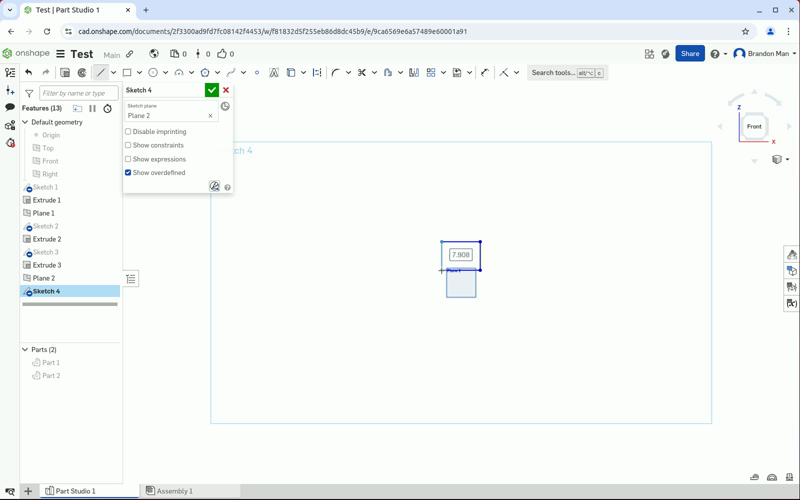
key_up(shift)
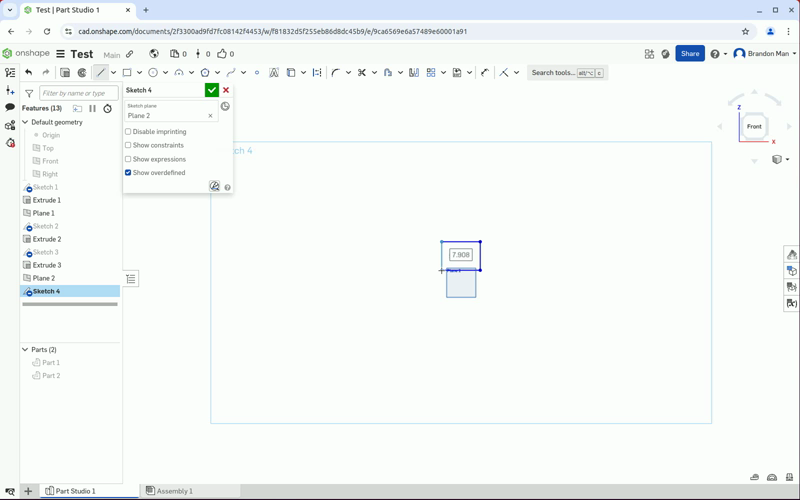
click(441, 270)
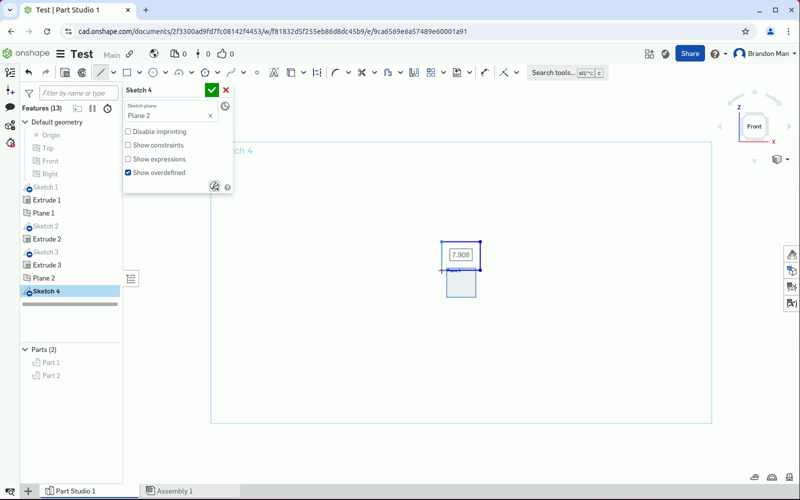
key(esc)
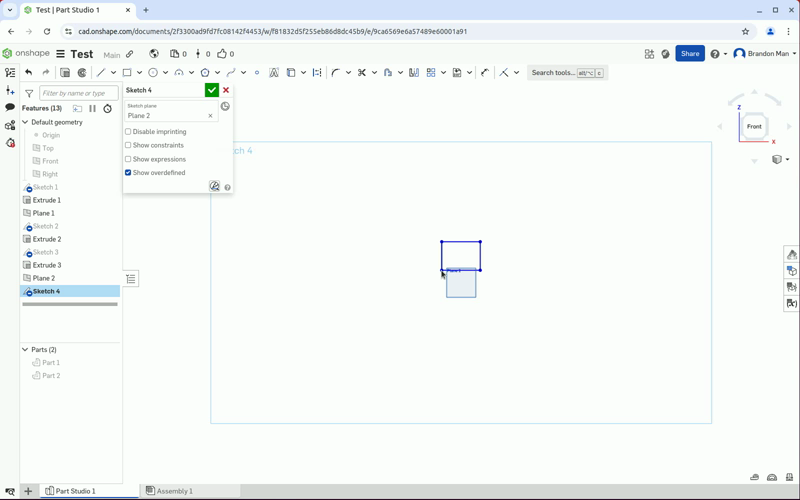
mouse_move(462, 243)
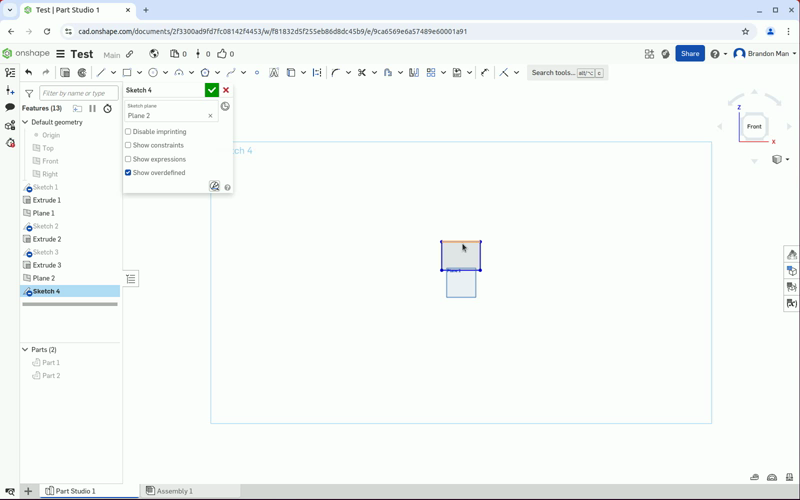
scroll(6)
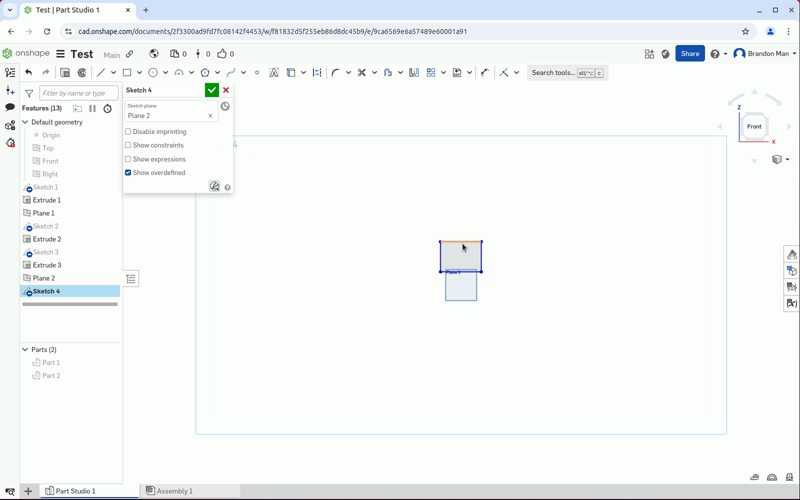
scroll(6)
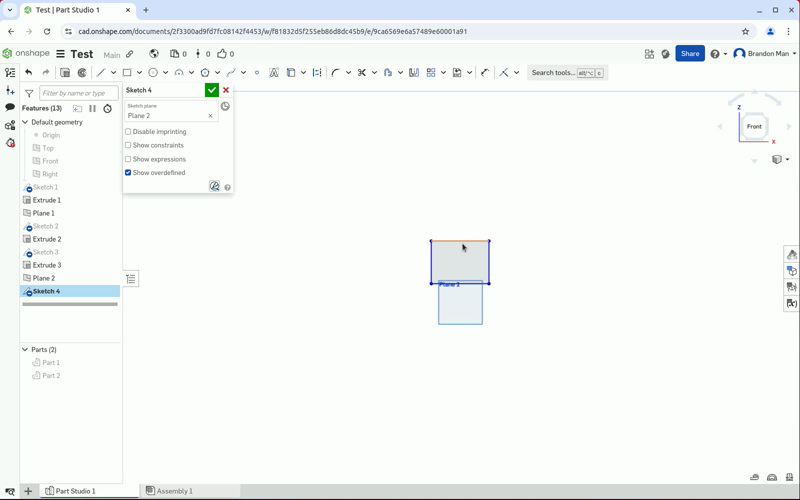
scroll(6)
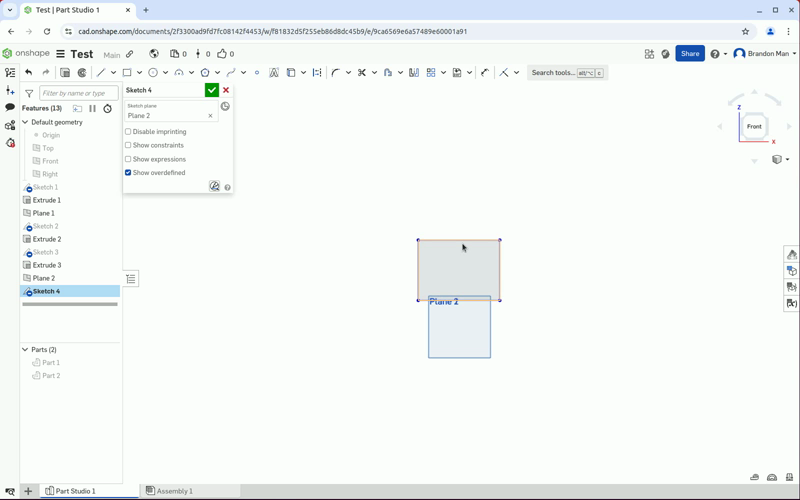
scroll(6)
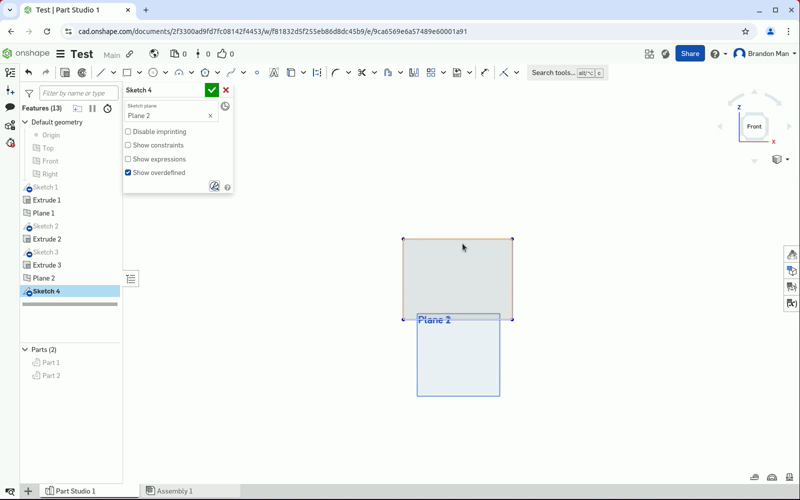
scroll(6)
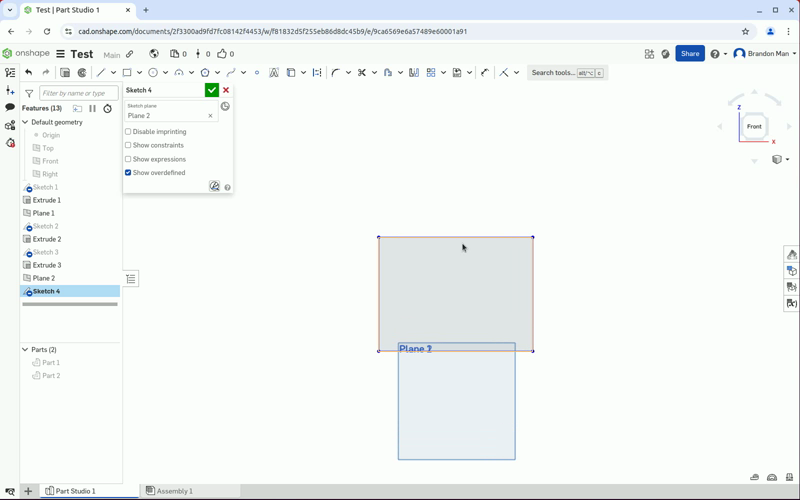
scroll(6)
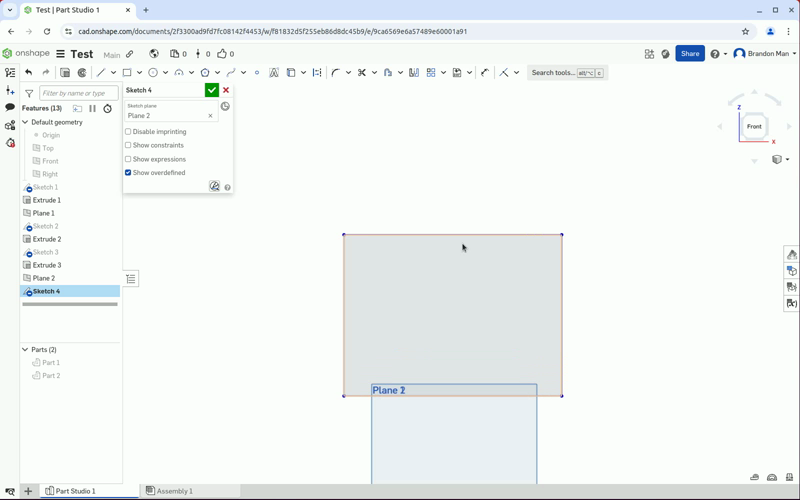
scroll(6)
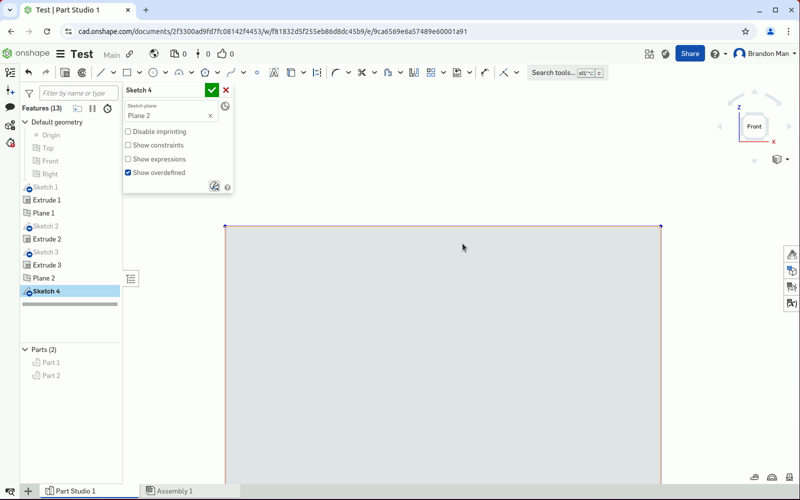
click(462, 243)
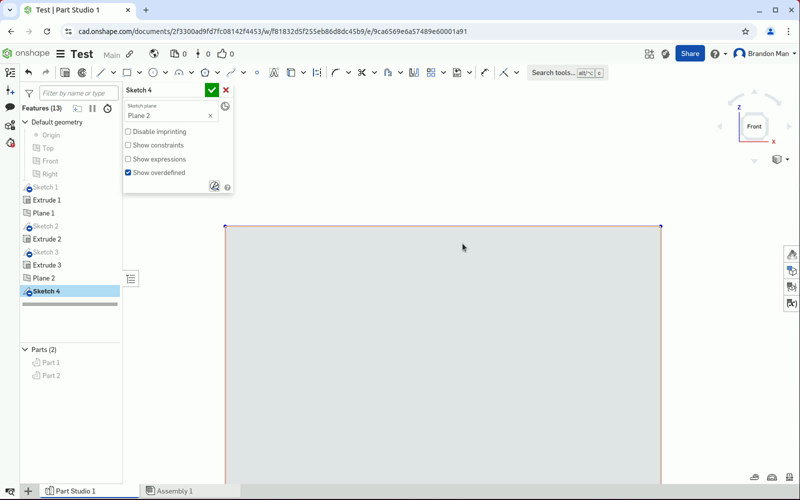
scroll(-6)
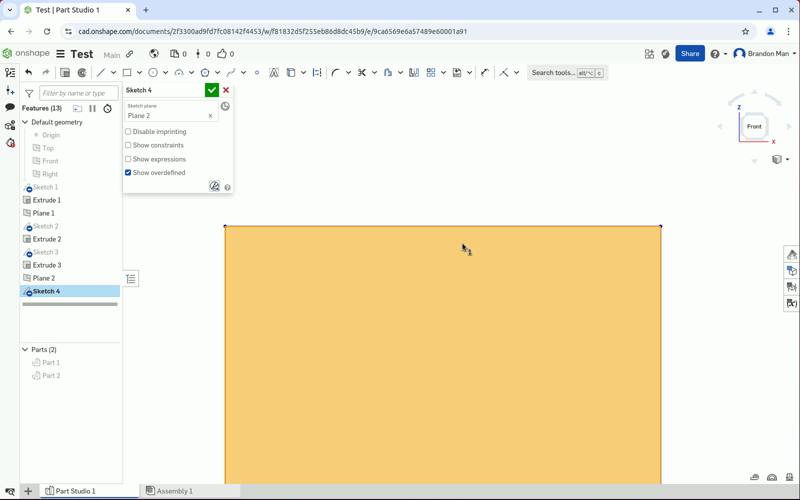
scroll(-6)
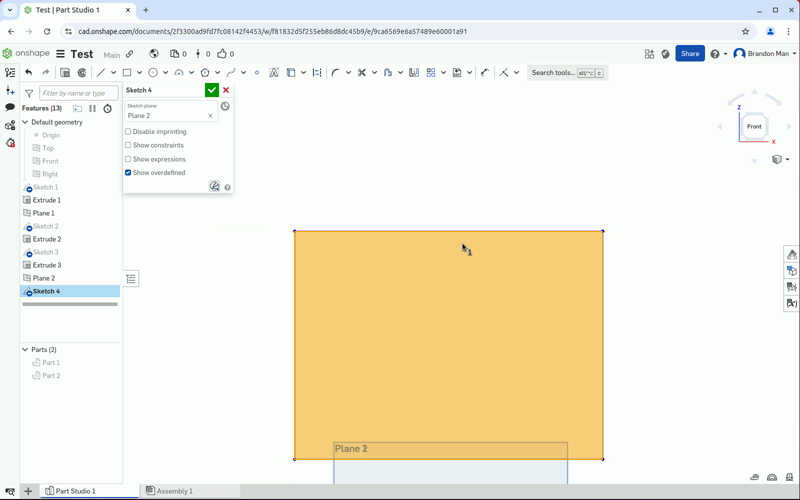
scroll(-6)
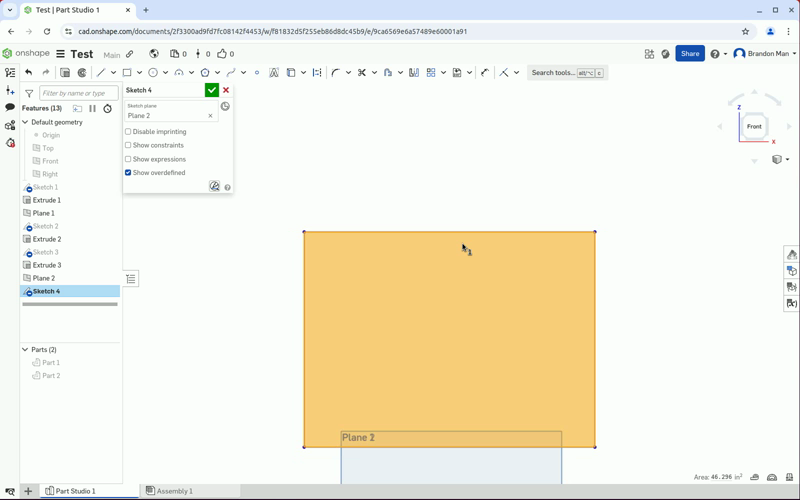
scroll(-6)
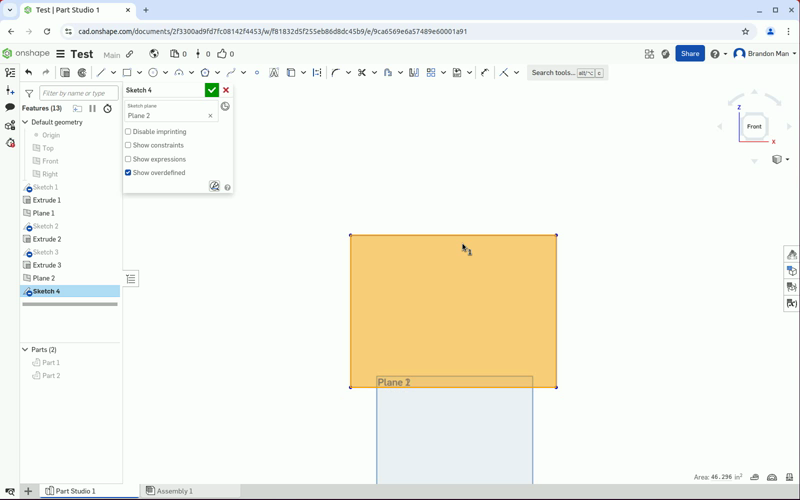
scroll(-6)
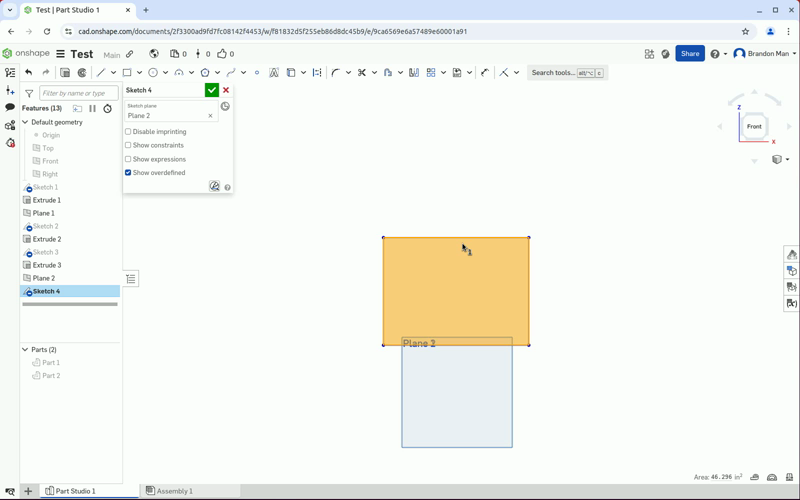
scroll(-6)
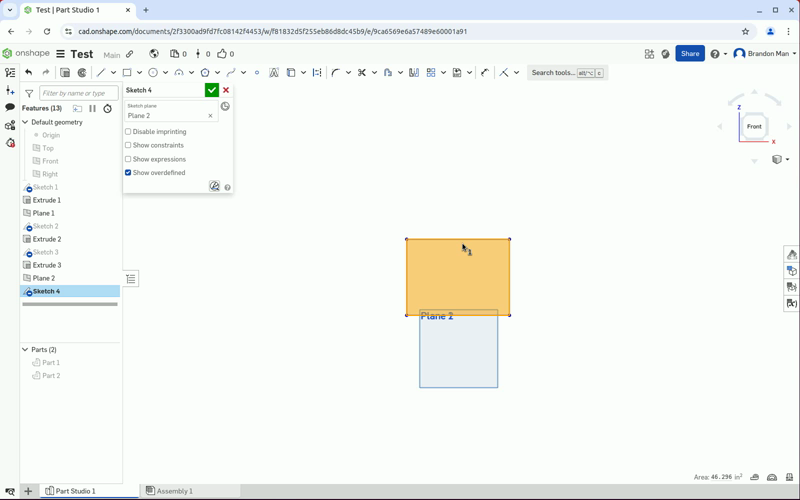
scroll(-6)
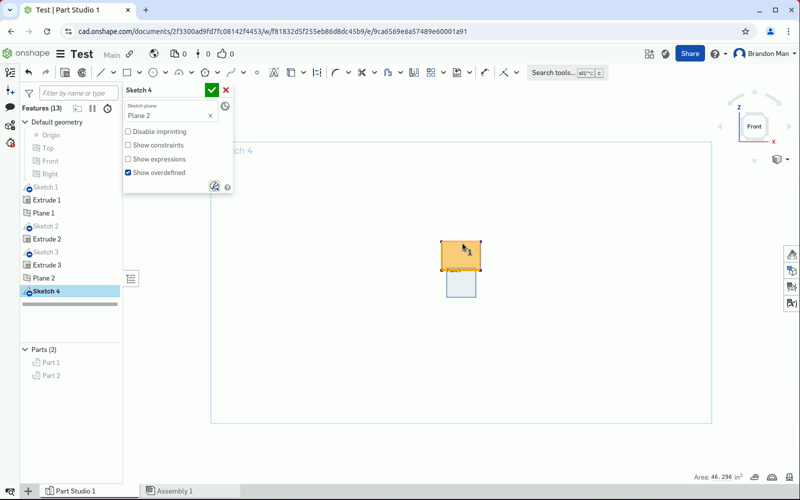
mouse_move(73, 352)
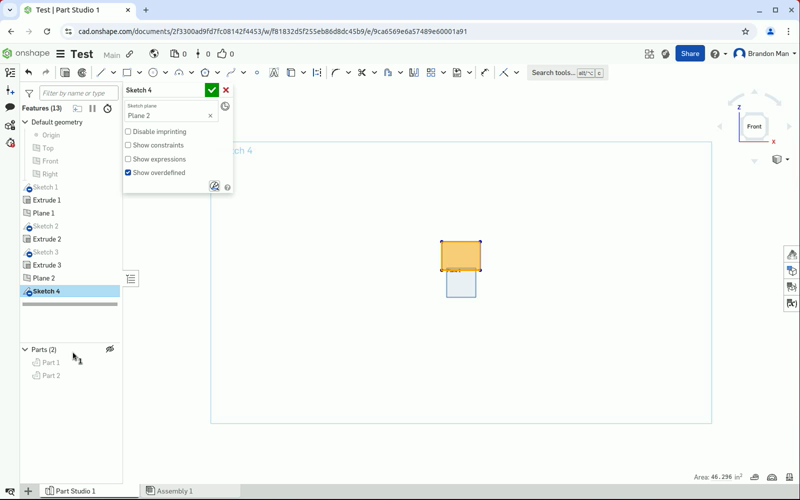
key(shift+y)
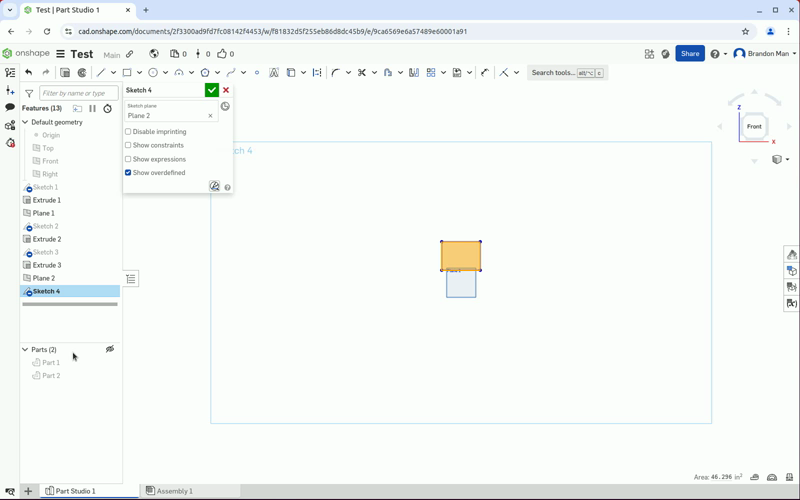
key(shift+e)
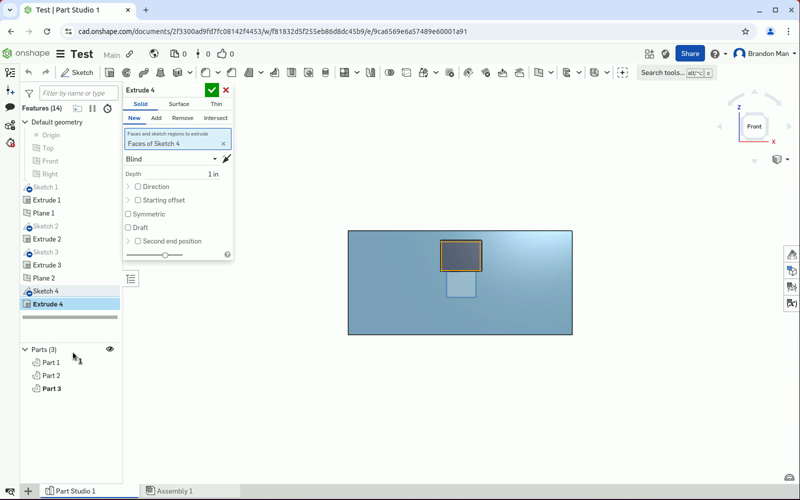
mouse_move(143, 106)
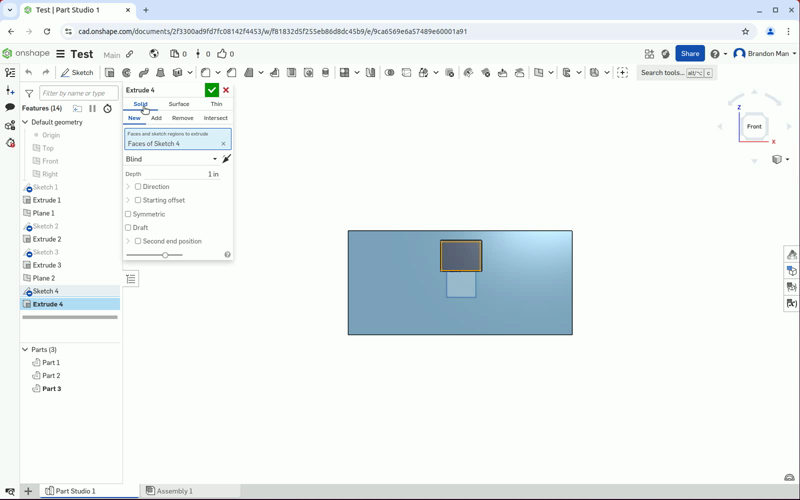
click(143, 106)
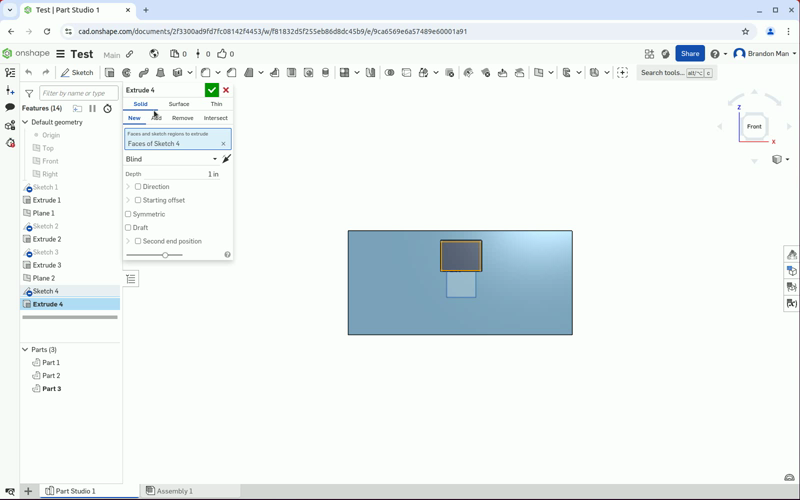
mouse_move(186, 120)
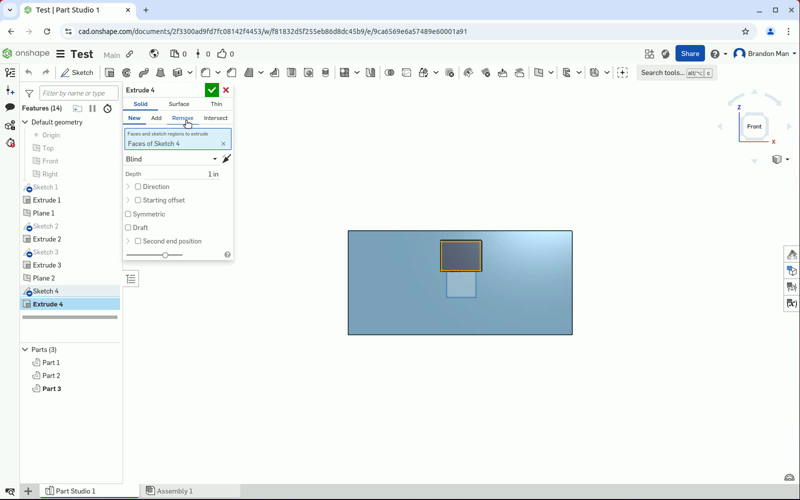
click(186, 120)
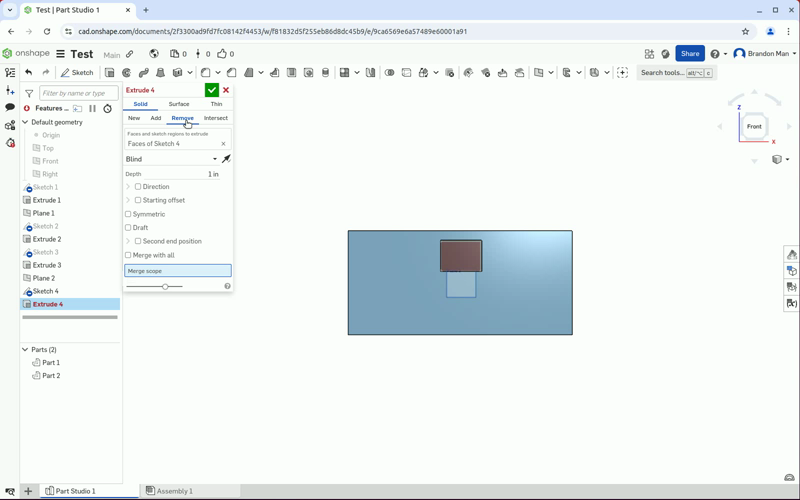
key(tab, 4)
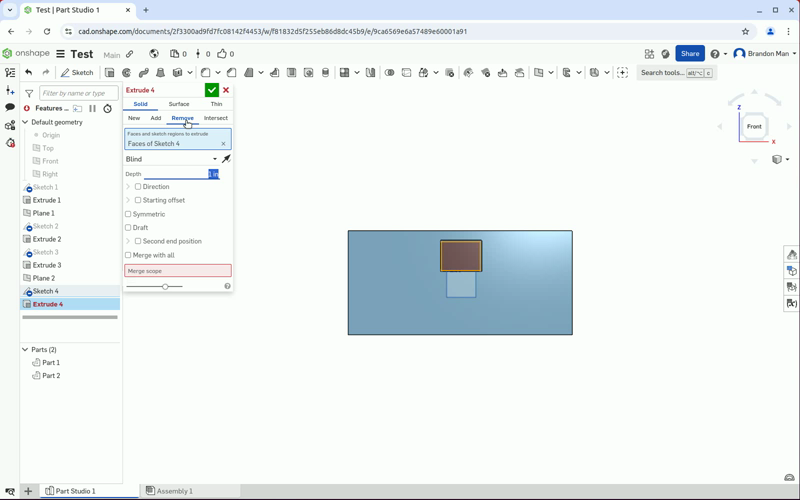
text(2.889)
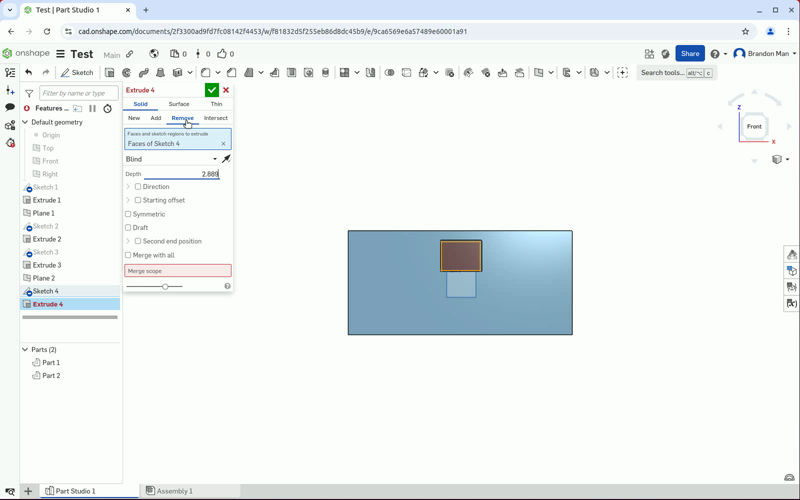
key(tab, 6)
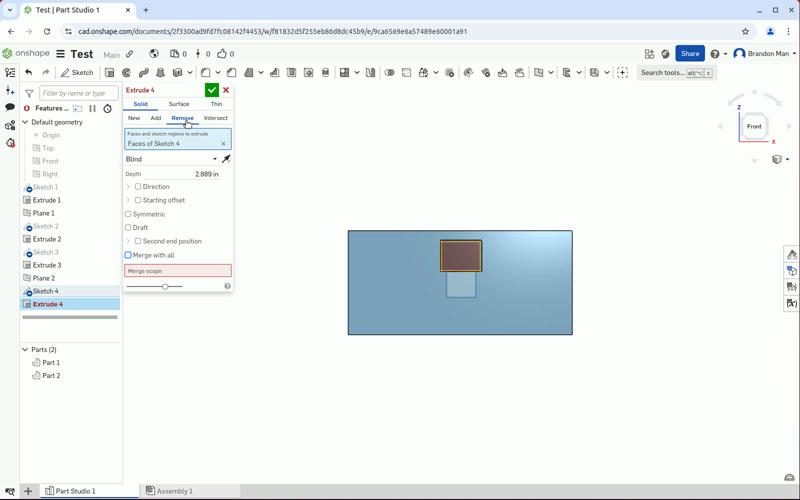
key(space)
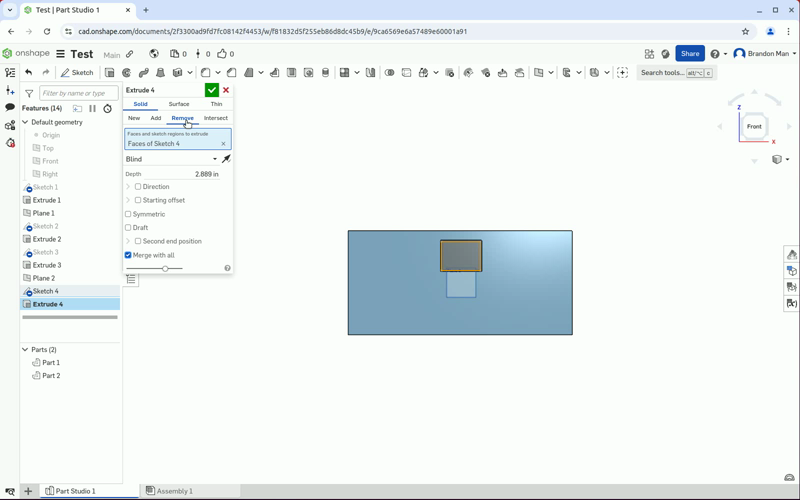
key(enter)
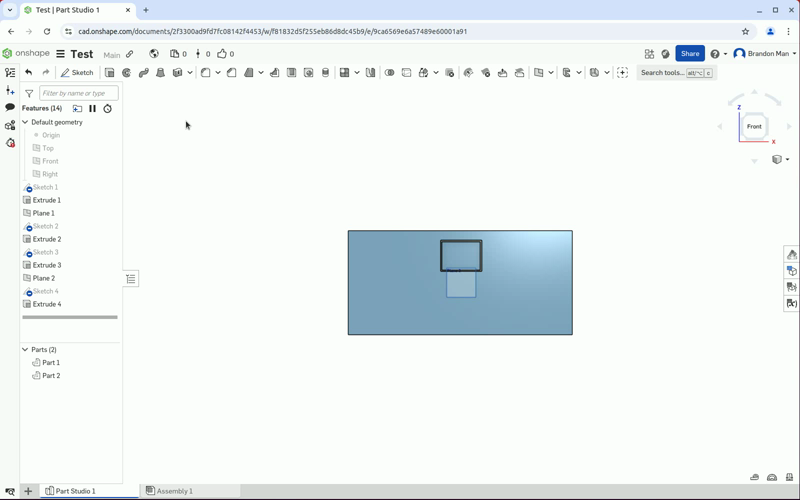
key(shift+h)
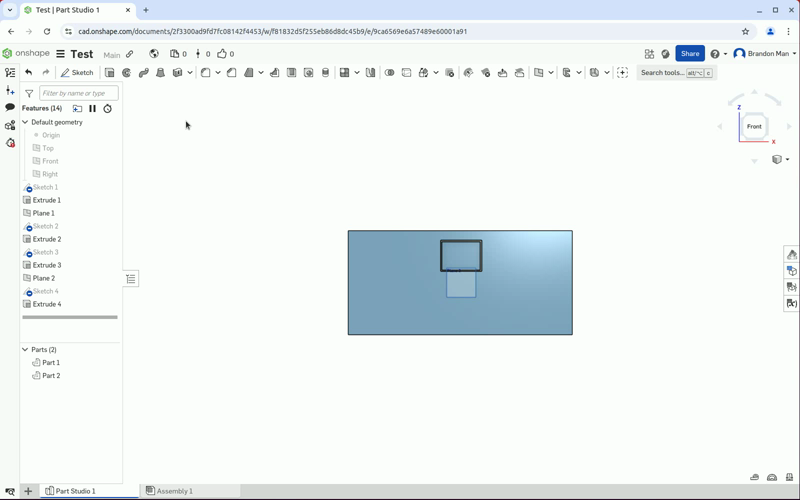
key(shift+h)
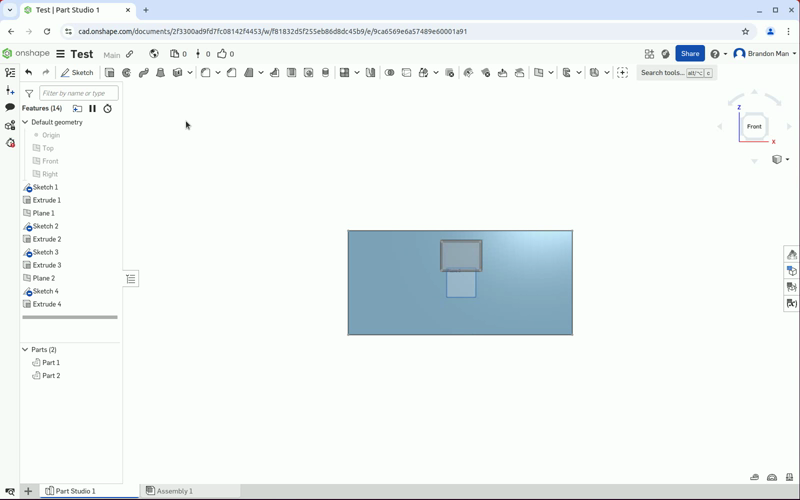
key(shift+7)
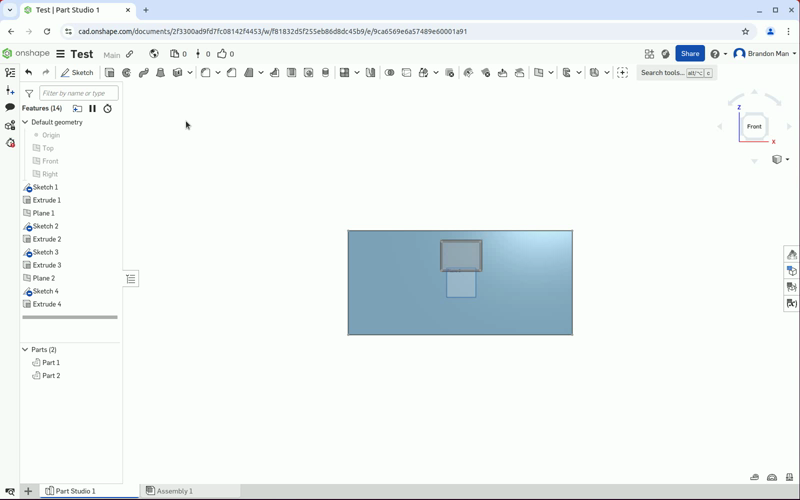
key(left, 2)
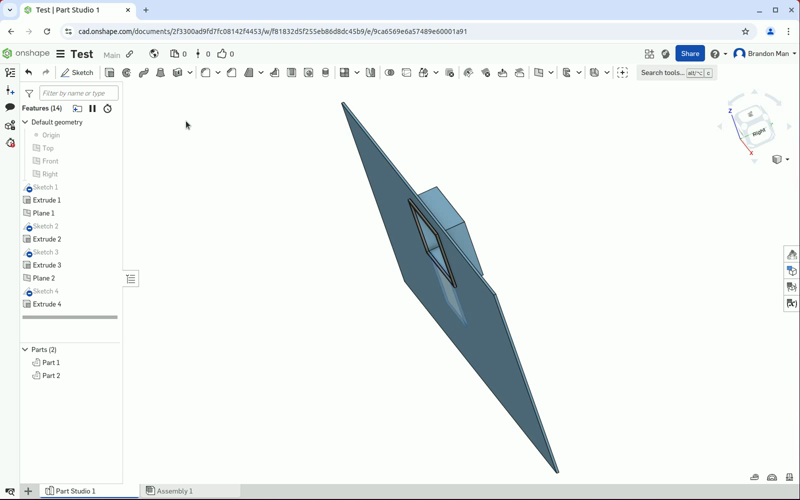
key(down, 2)
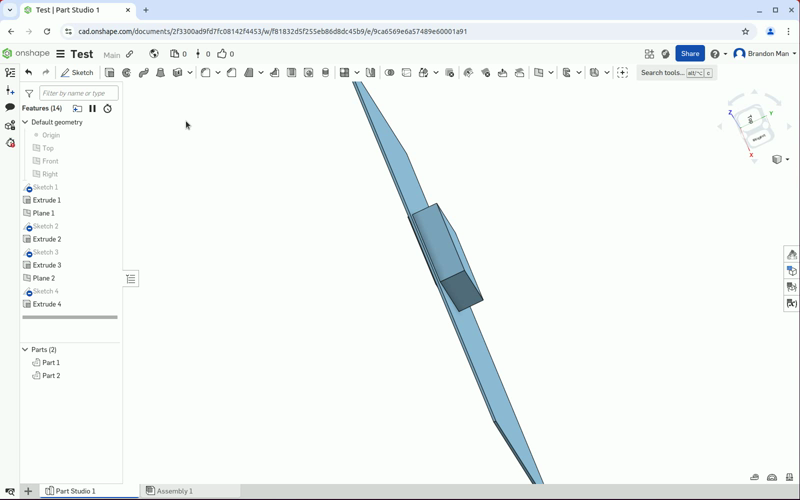
key(up, 2)
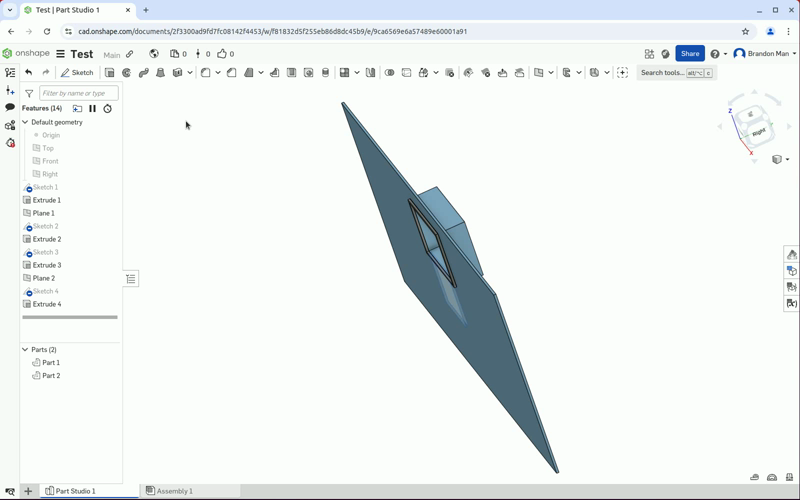
key(right, 2)
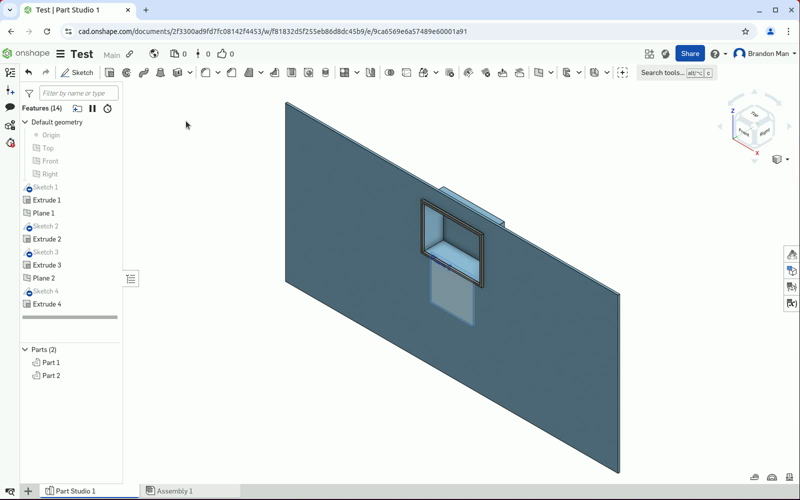
mouse_move(73, 189)
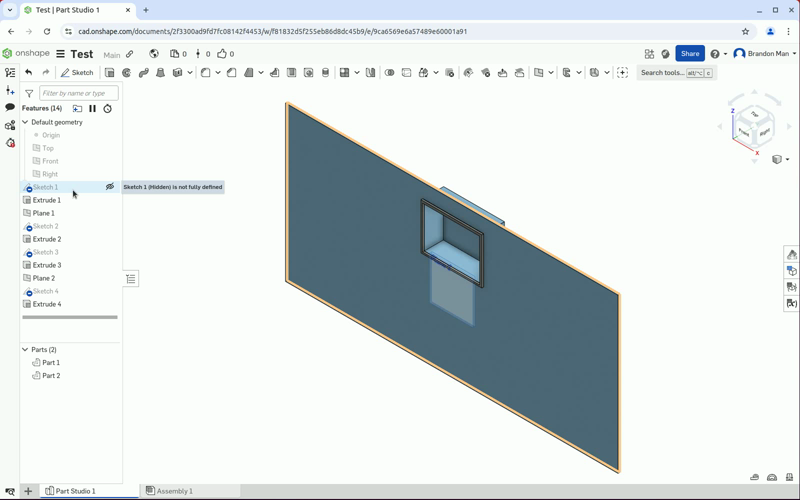
click(73, 189)